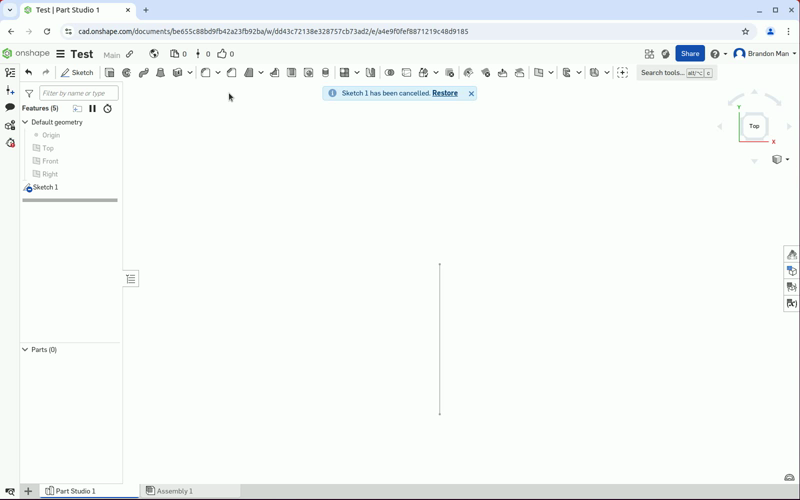
key(shift+h)
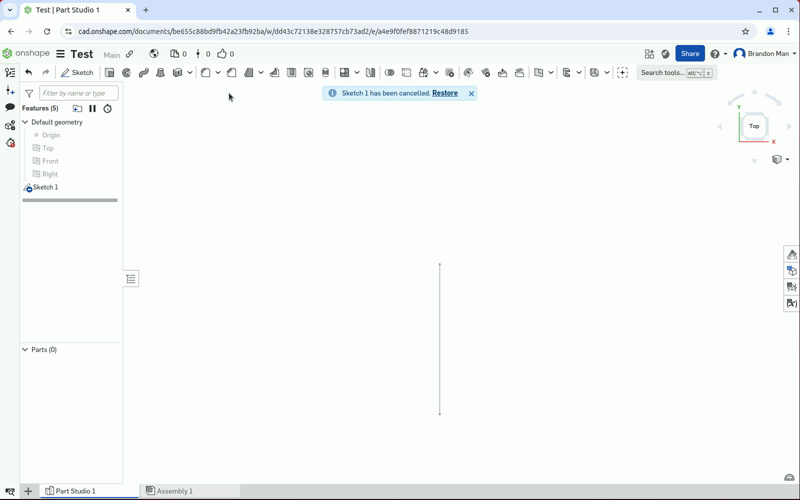
key(shift+s)
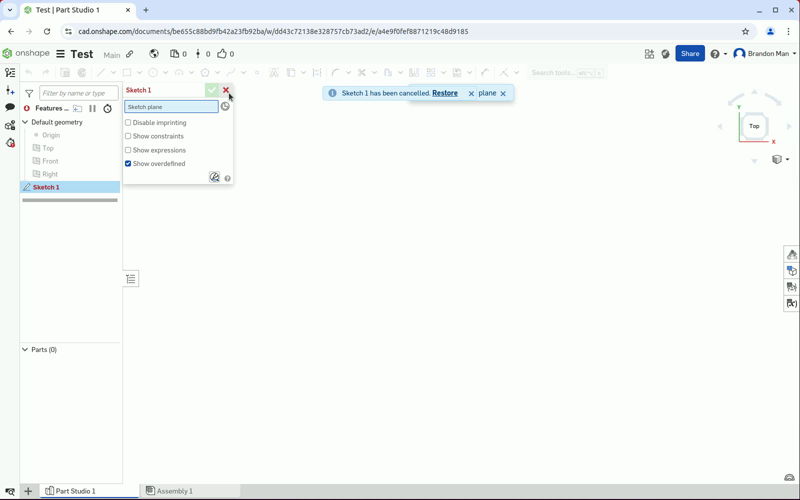
mouse_move(73, 150)
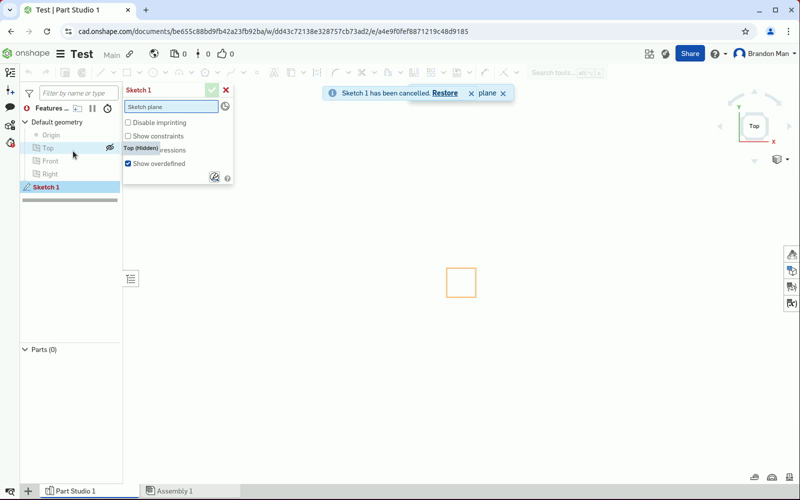
click(73, 150)
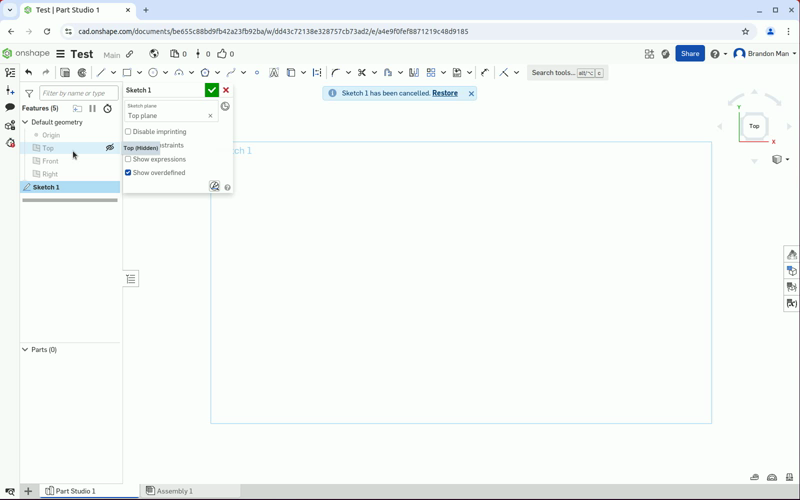
mouse_move(73, 352)
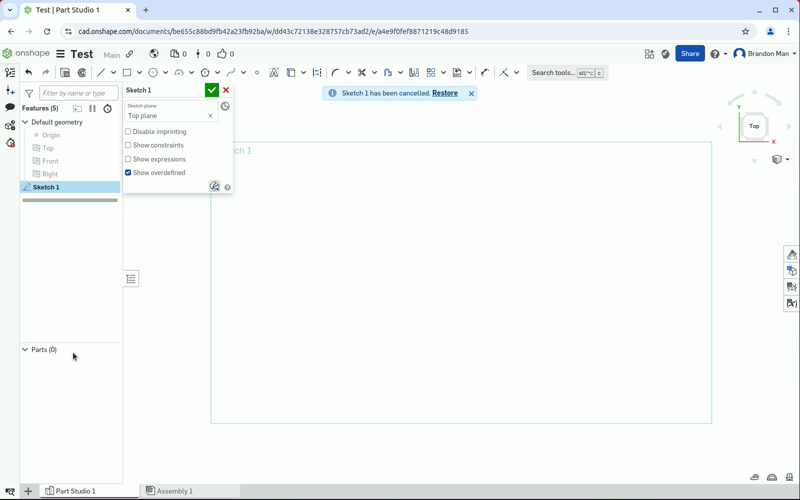
key(y)
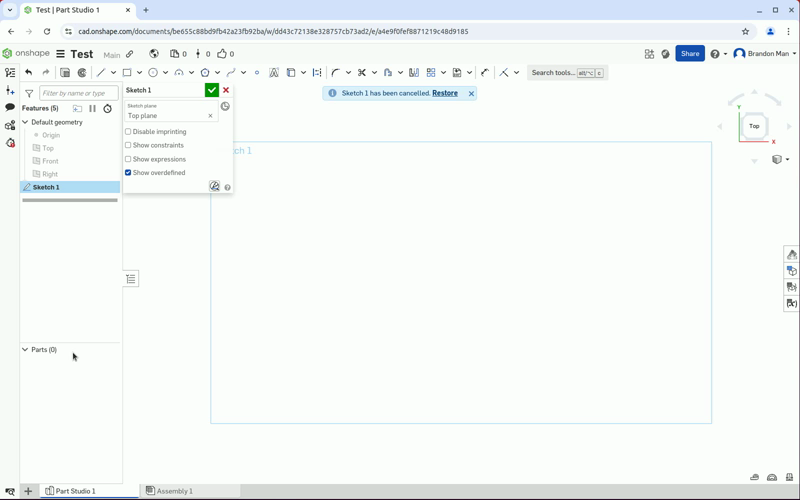
key(a)
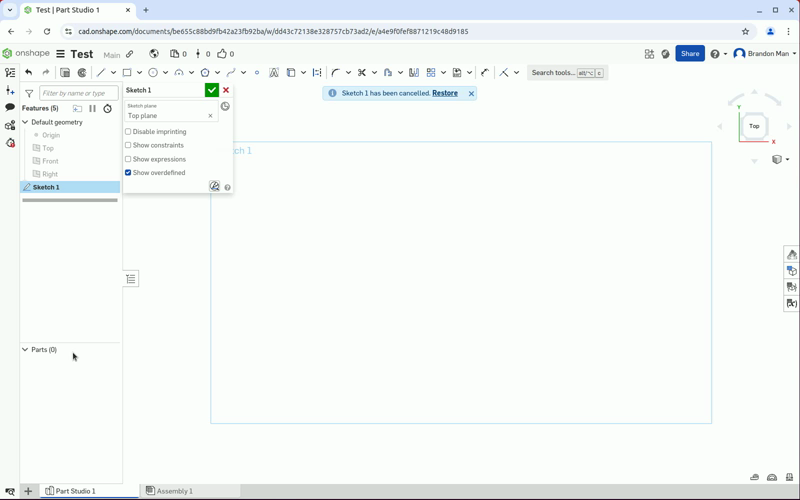
key_down(shift)
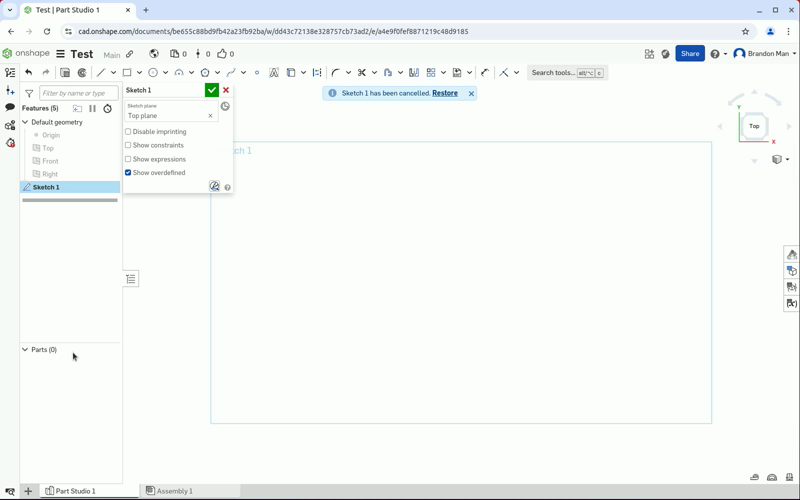
mouse_move(348, 357)
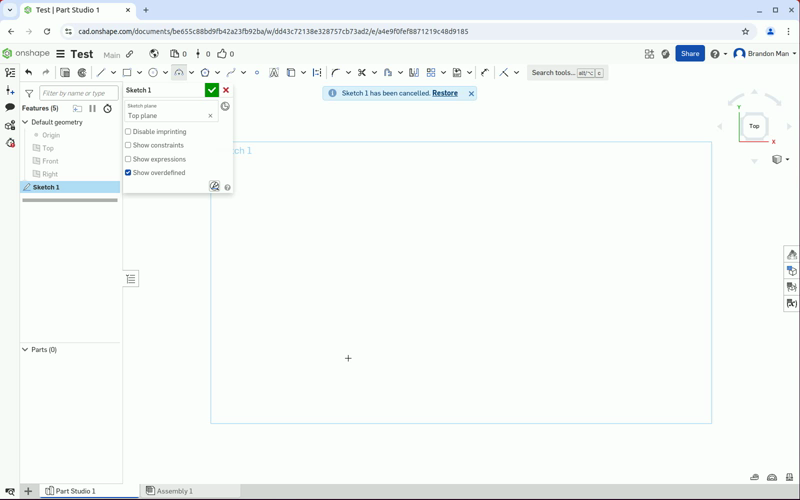
click(348, 357)
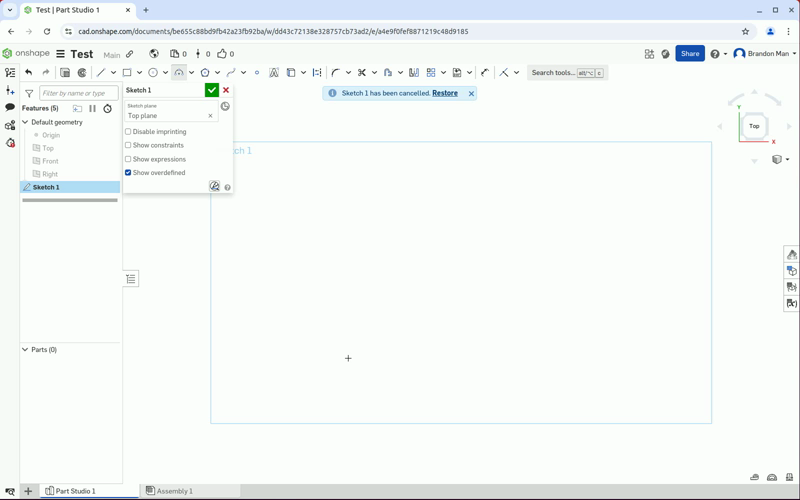
key_up(shift)
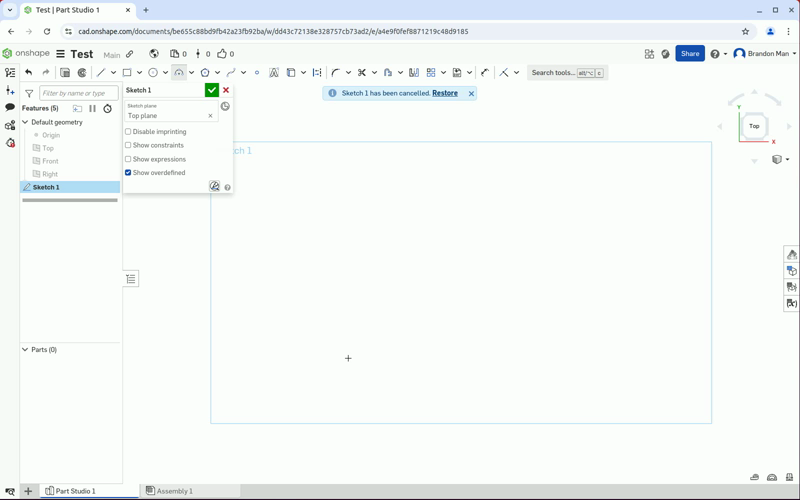
key_down(shift)
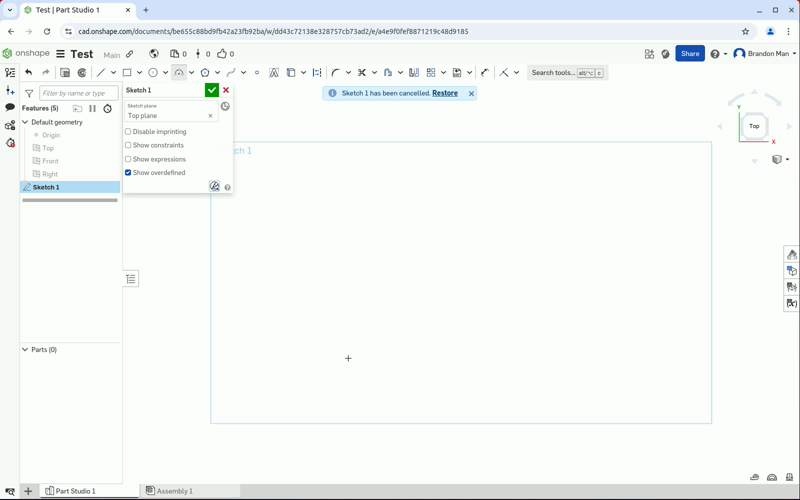
mouse_move(386, 395)
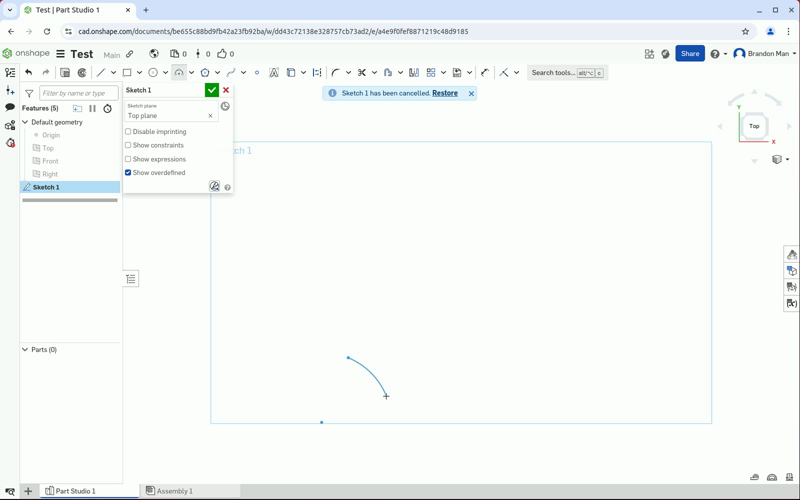
click(386, 395)
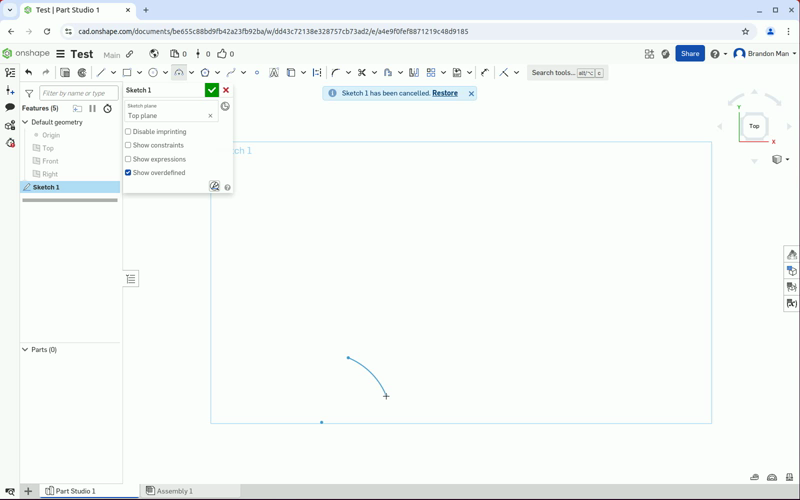
mouse_move(359, 384)
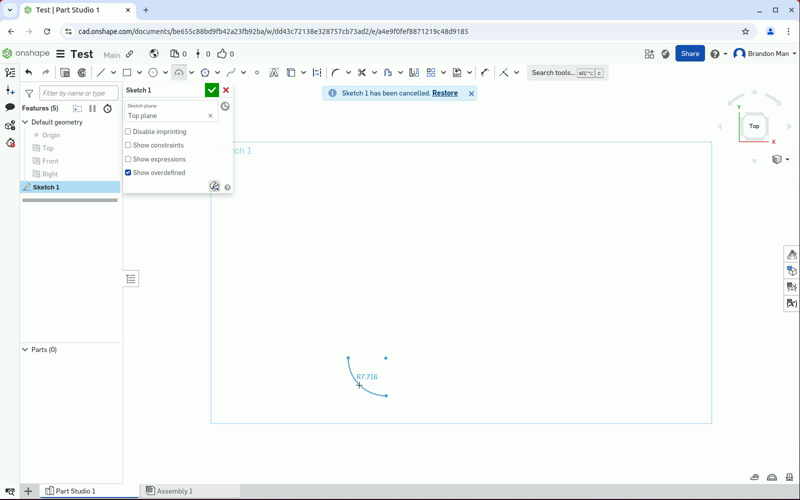
click(359, 384)
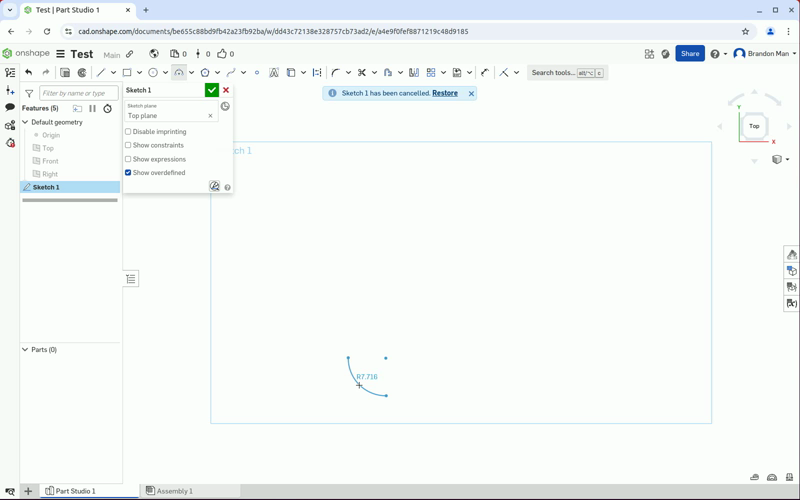
key_up(shift)
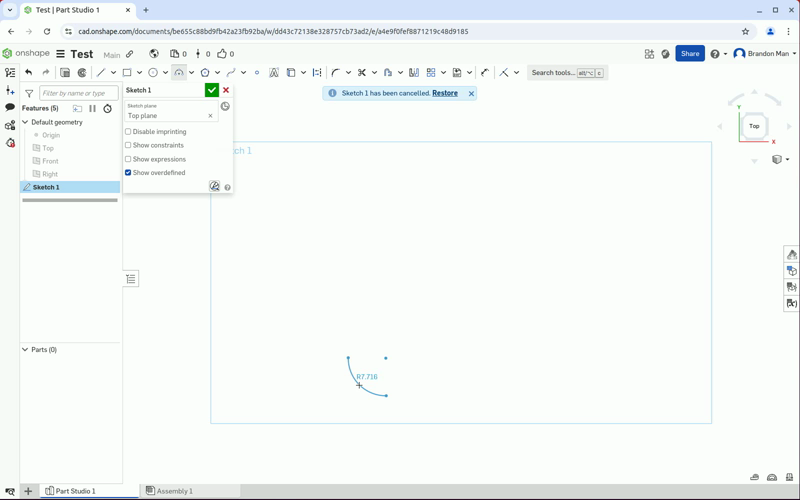
key(esc)
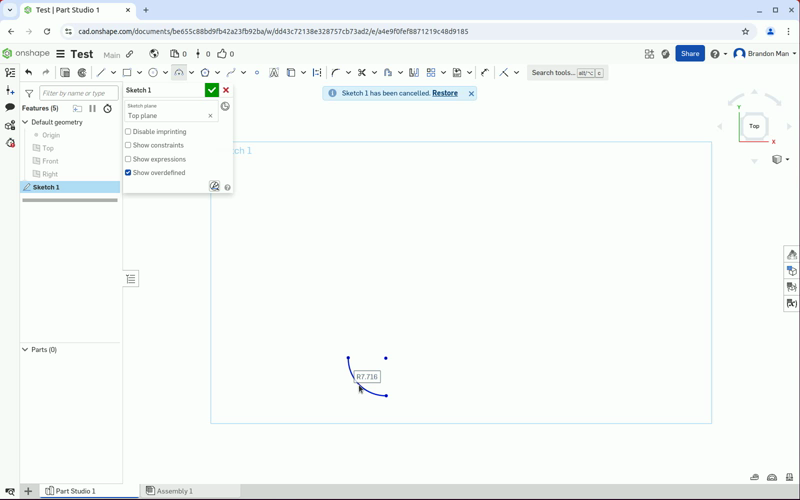
key(l)
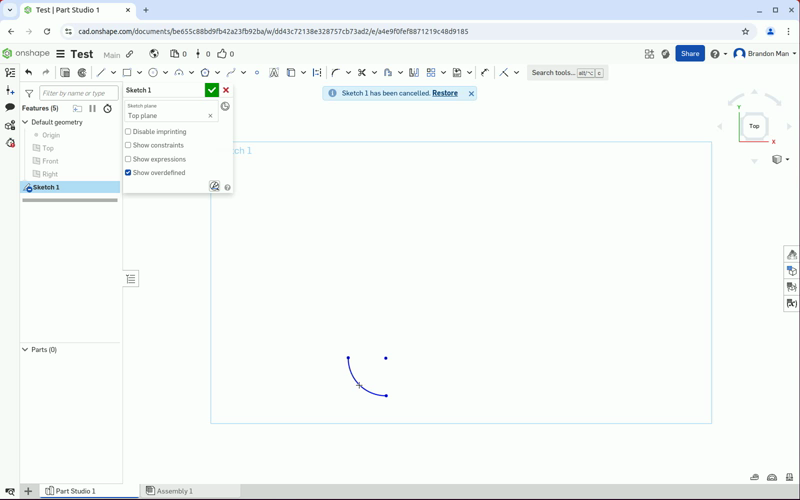
mouse_move(386, 395)
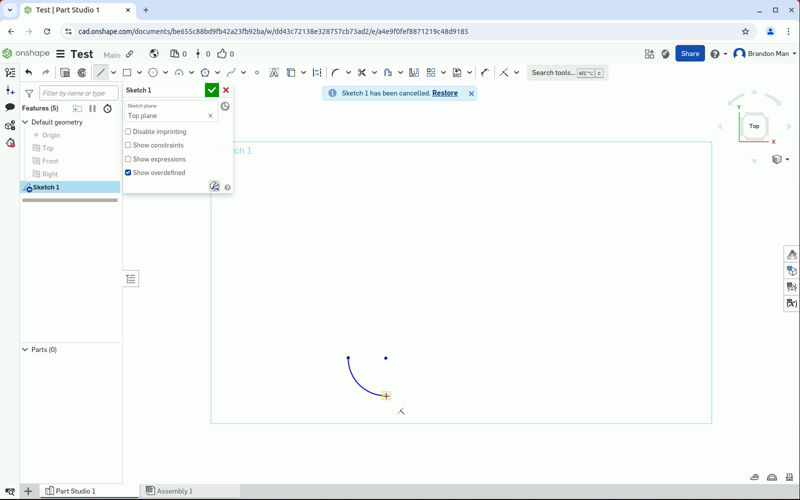
click(386, 395)
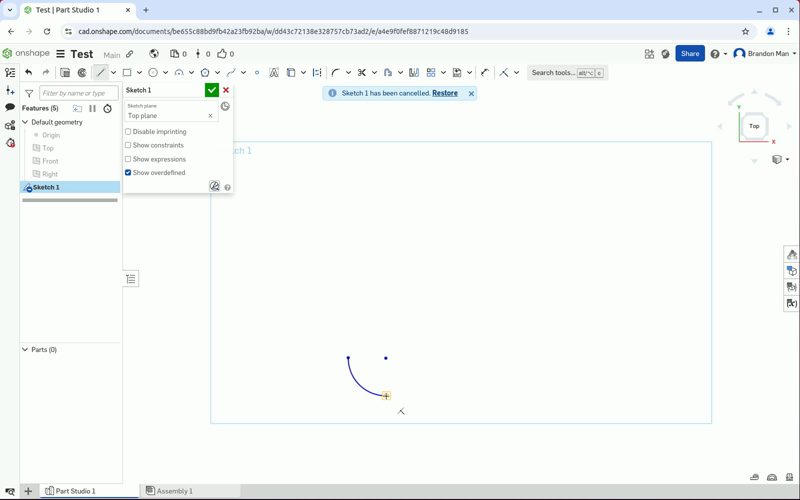
key_down(shift)
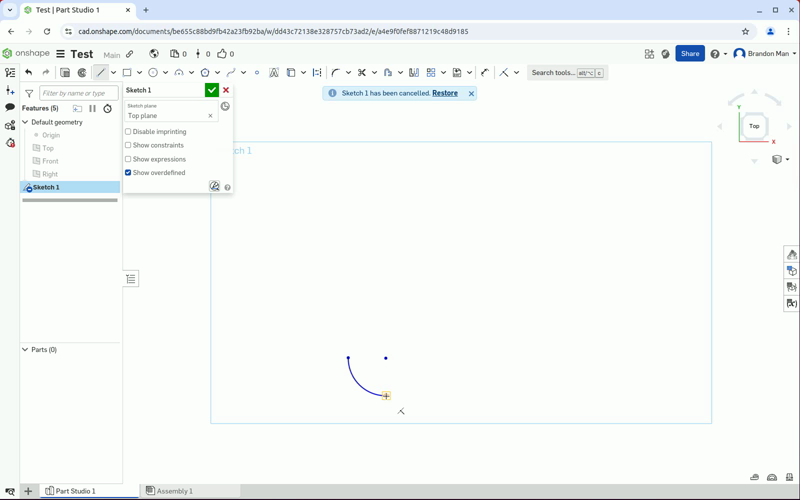
mouse_move(572, 395)
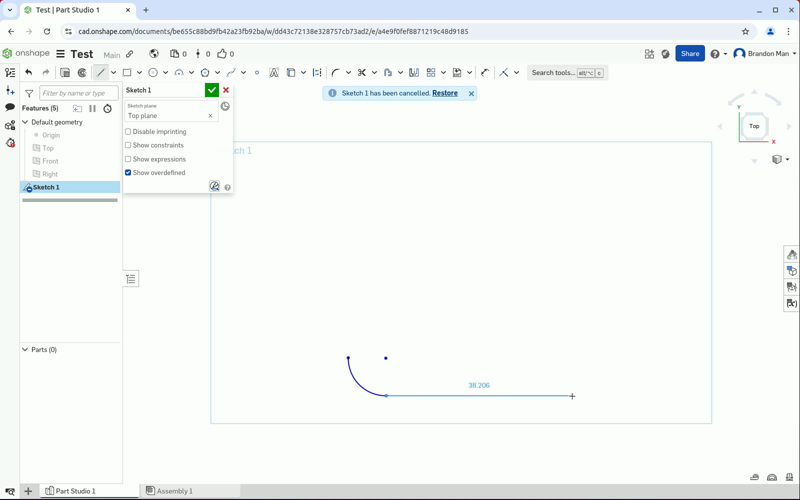
click(572, 395)
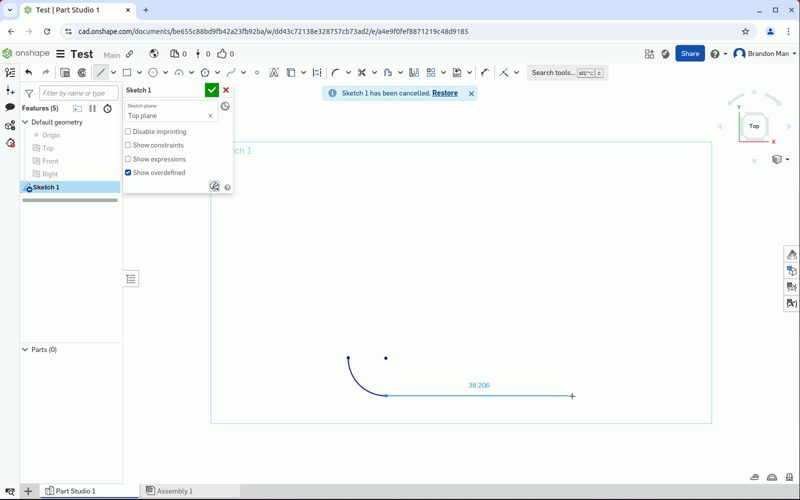
key_up(shift)
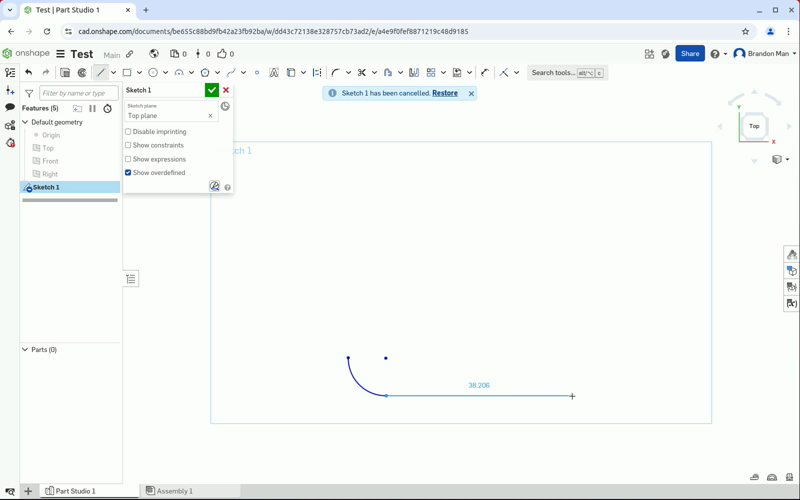
key_down(shift)
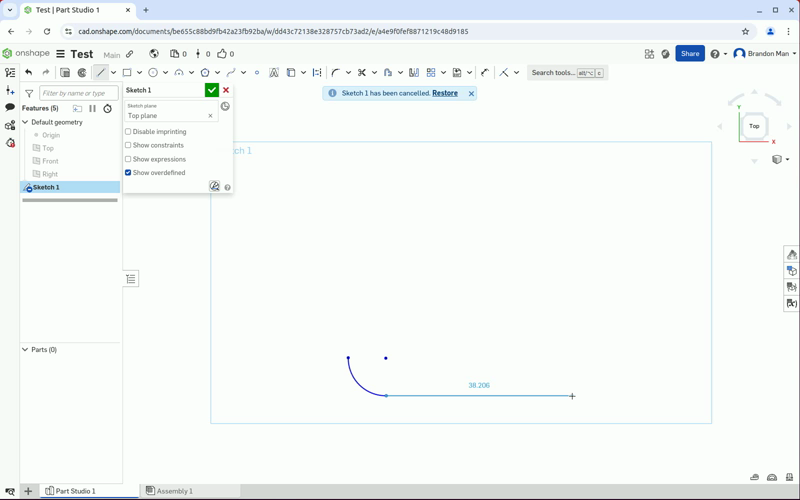
mouse_move(572, 209)
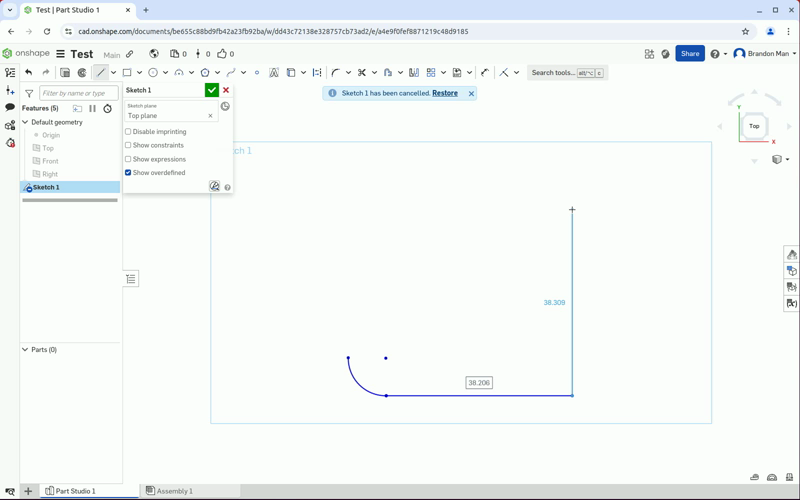
click(572, 209)
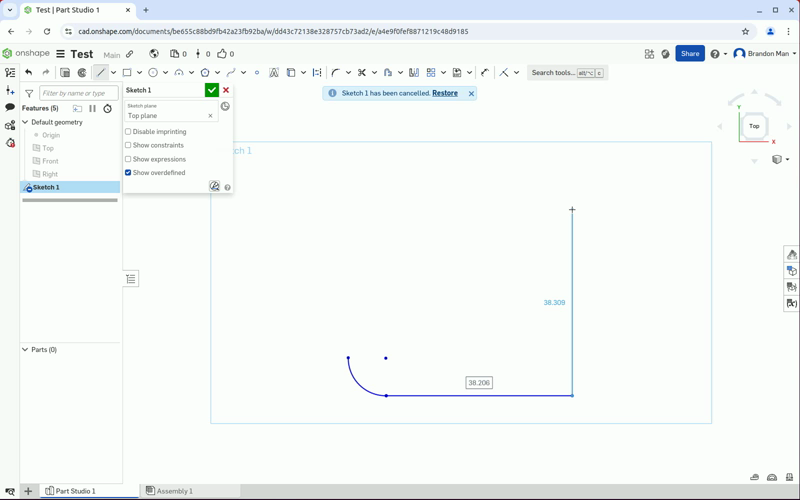
key_up(shift)
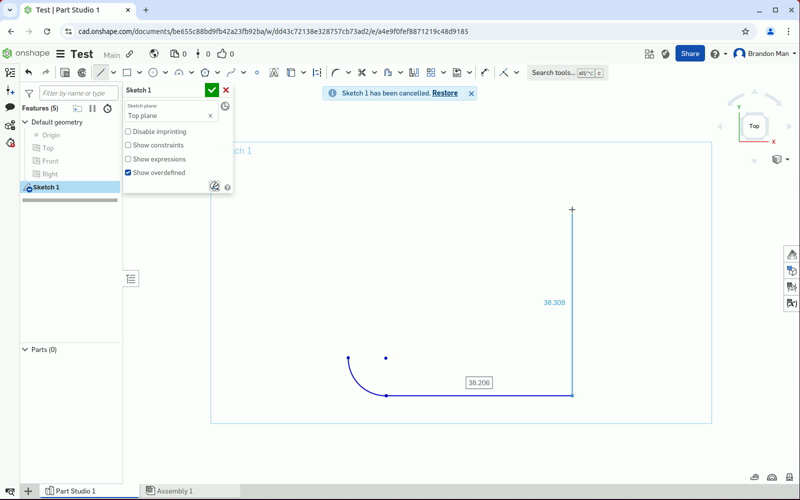
key(esc)
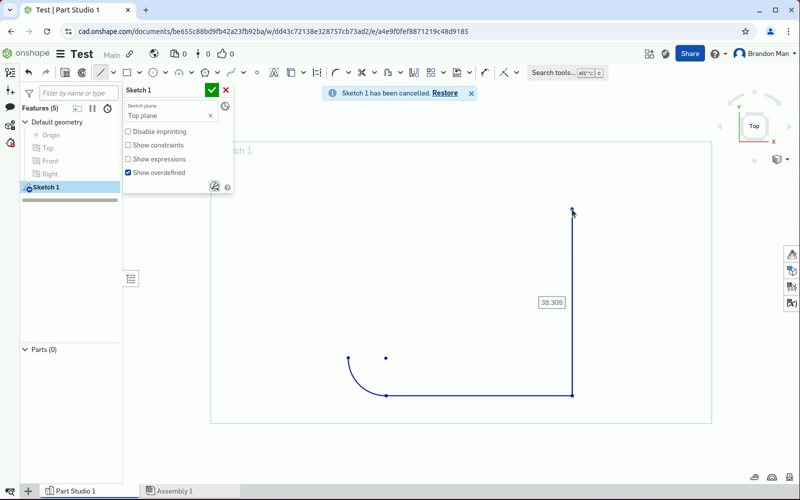
key(a)
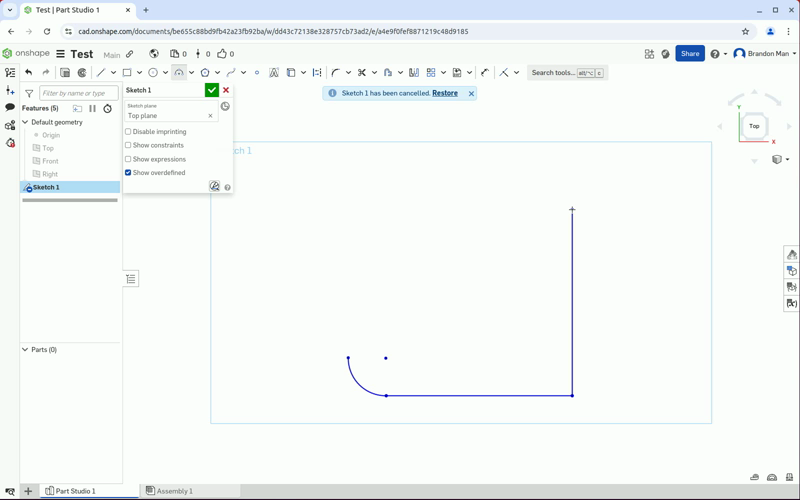
mouse_move(572, 209)
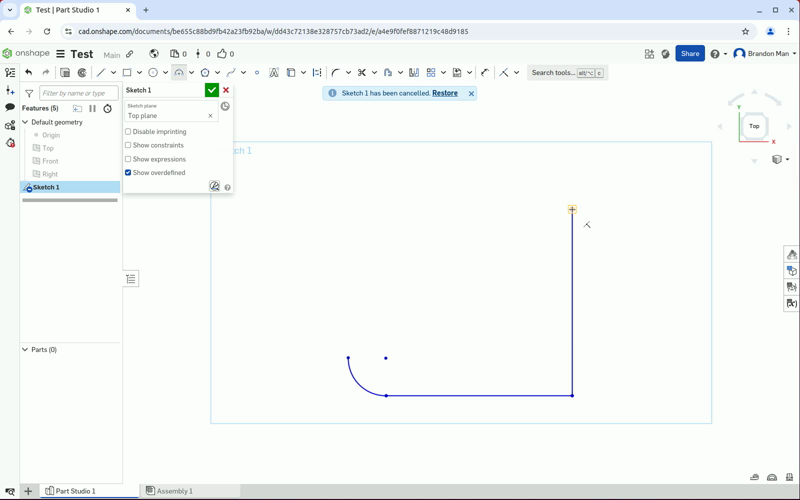
click(572, 209)
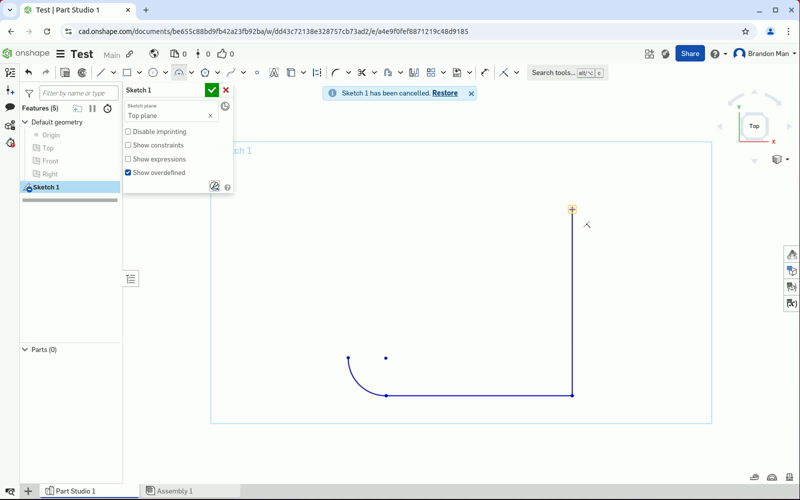
key_down(shift)
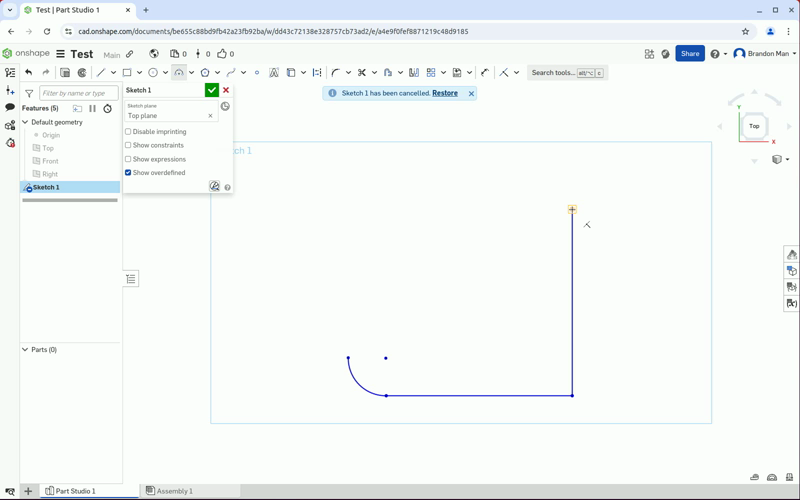
mouse_move(534, 171)
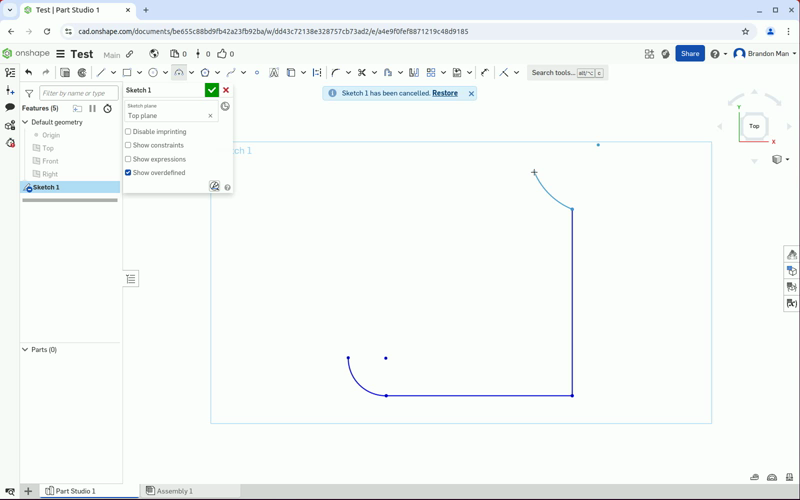
click(534, 171)
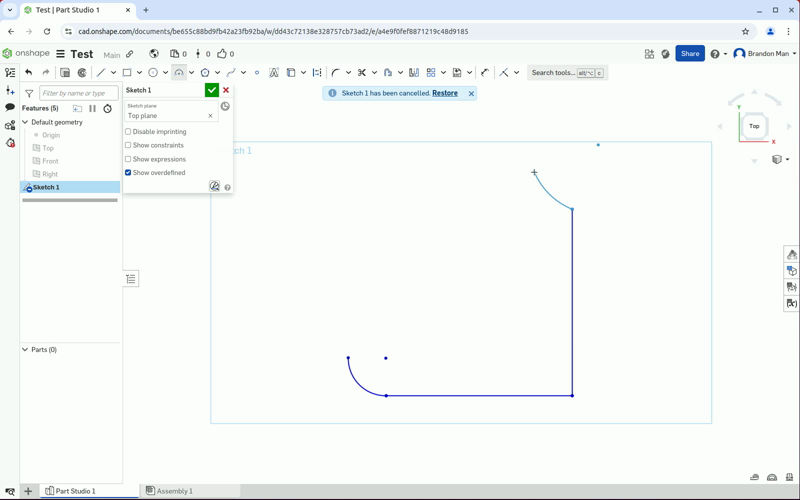
mouse_move(561, 182)
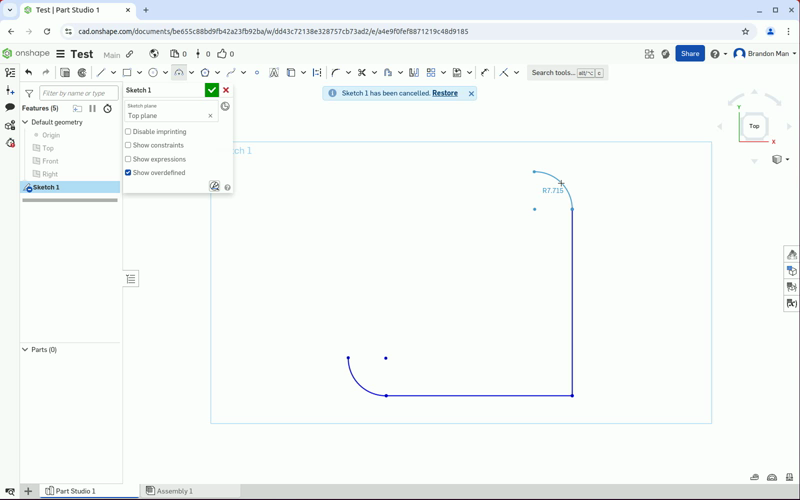
click(561, 182)
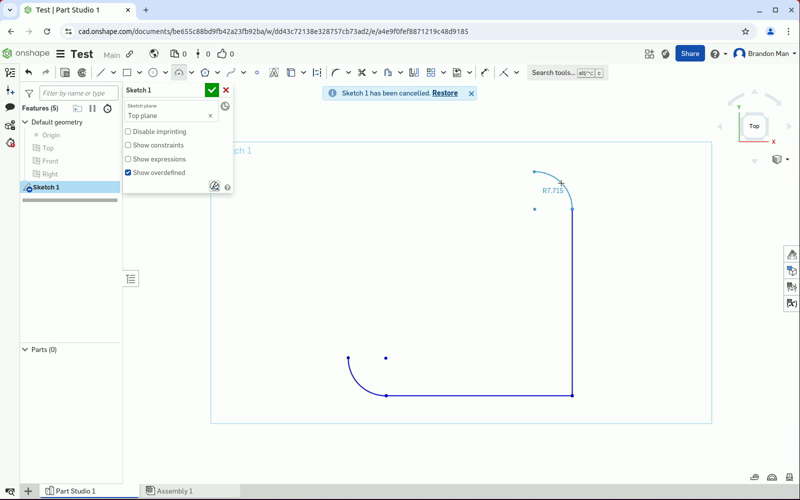
key_up(shift)
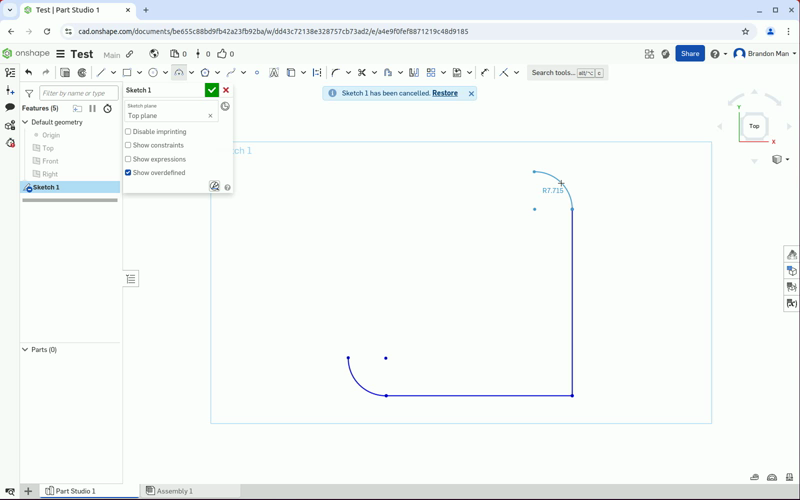
key(esc)
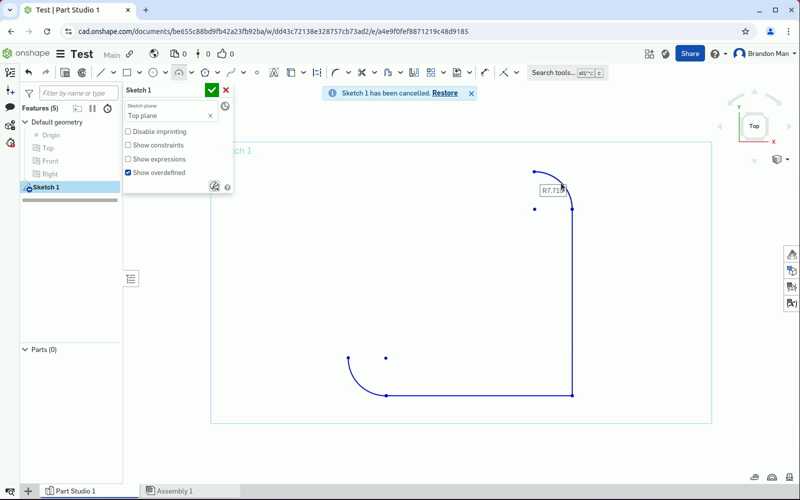
key(l)
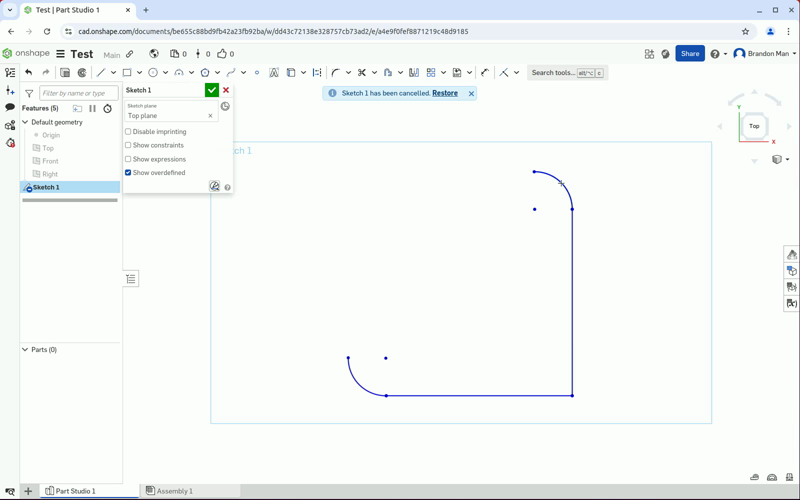
mouse_move(534, 171)
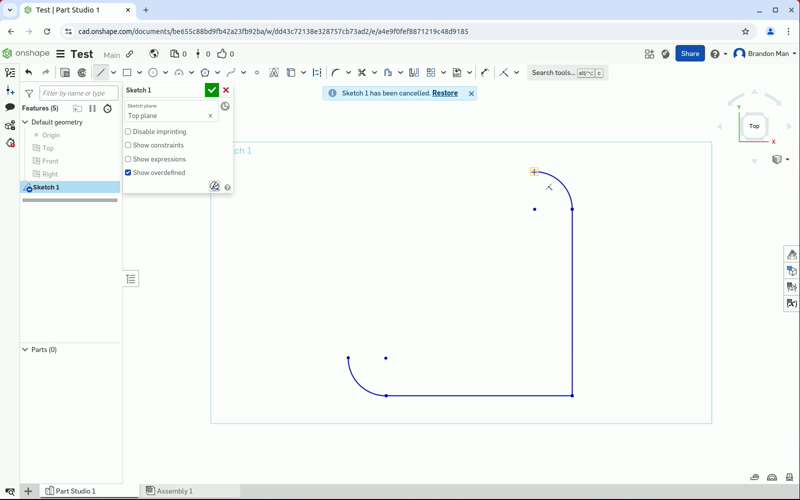
click(534, 171)
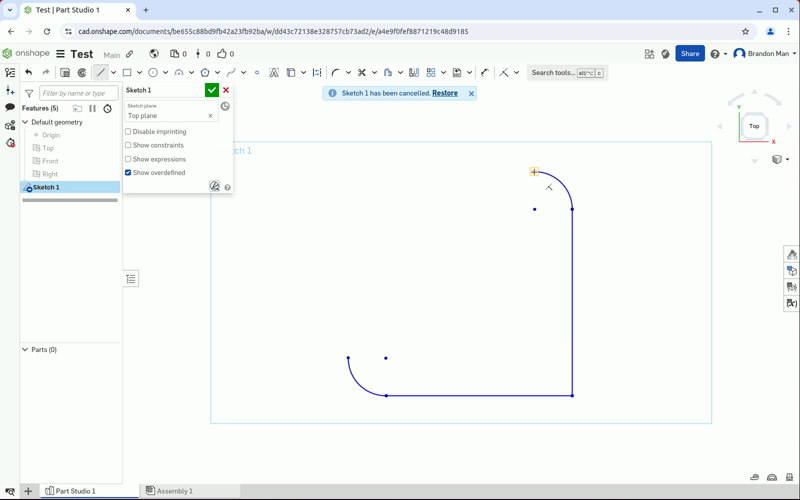
key_down(shift)
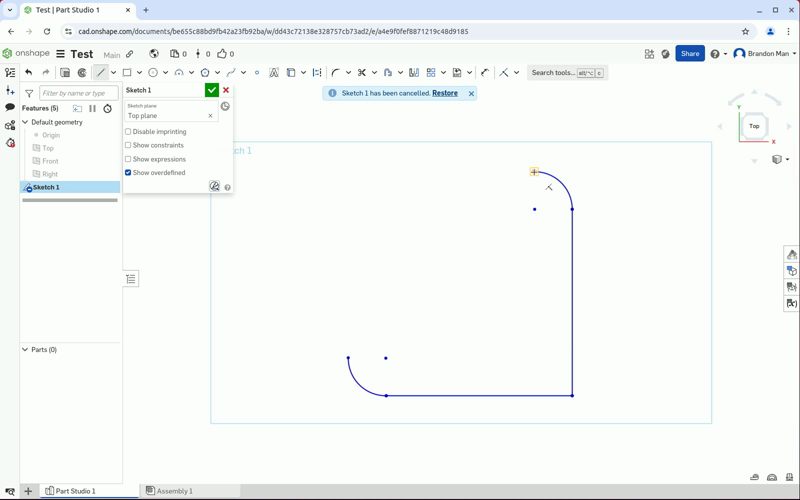
mouse_move(348, 171)
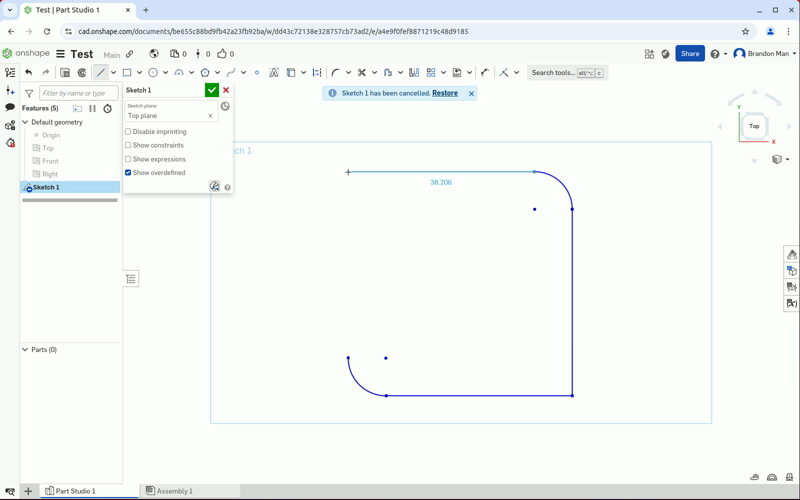
click(348, 171)
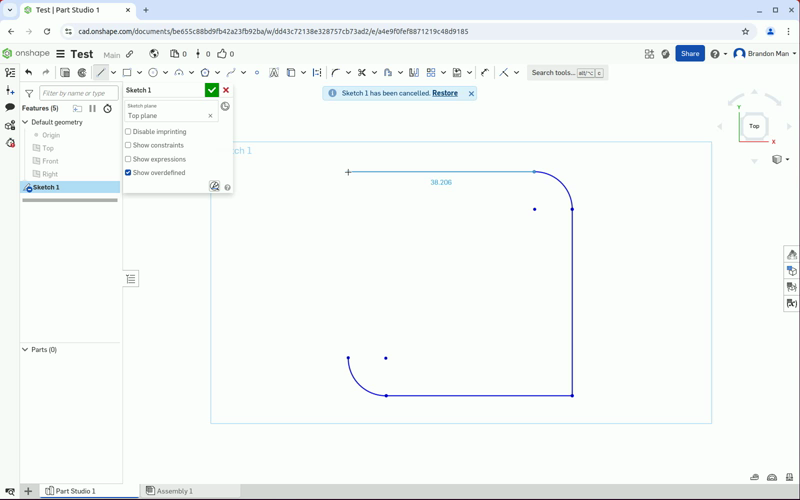
key_up(shift)
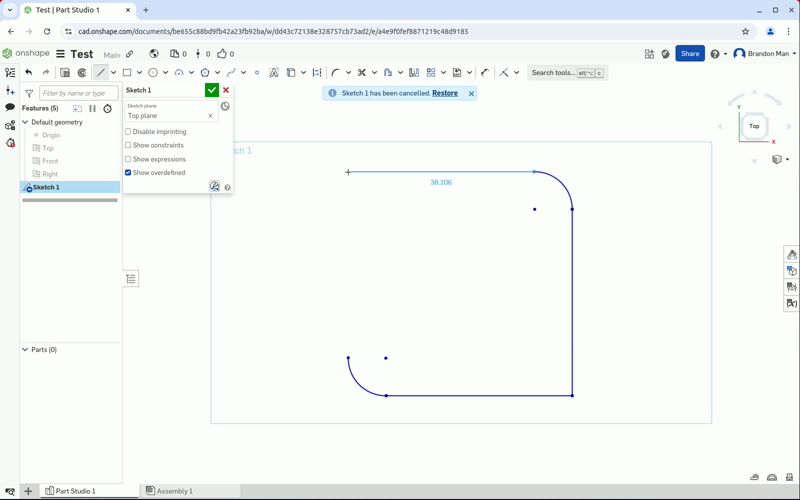
key_down(shift)
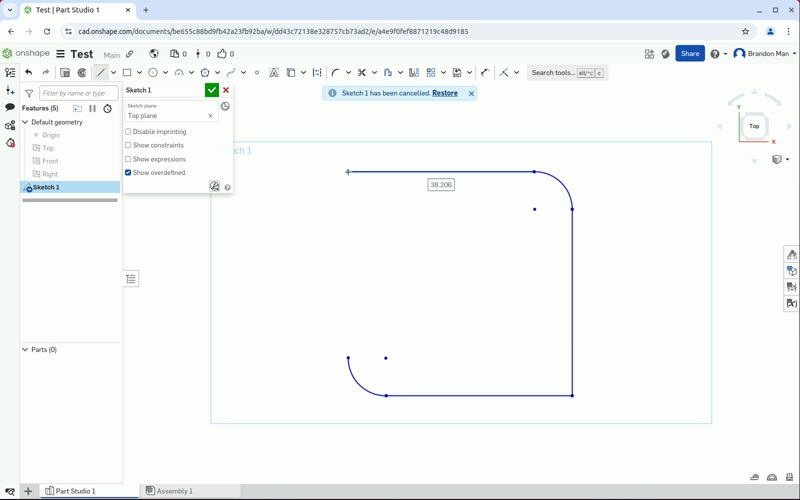
mouse_move(348, 357)
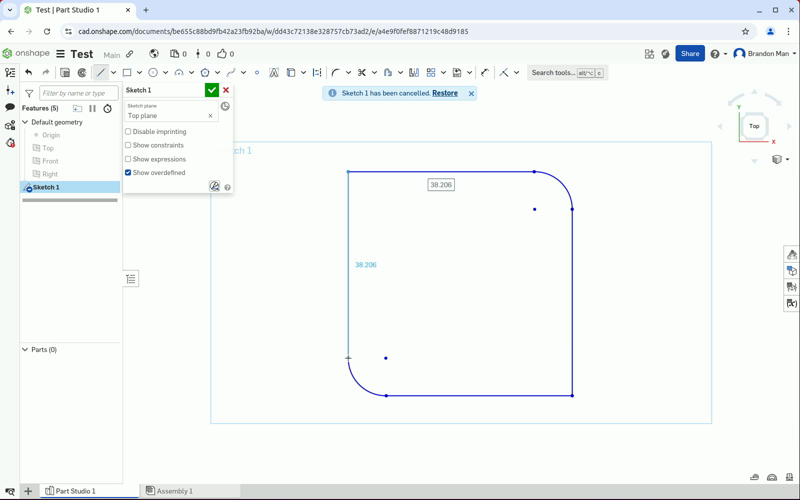
key_up(shift)
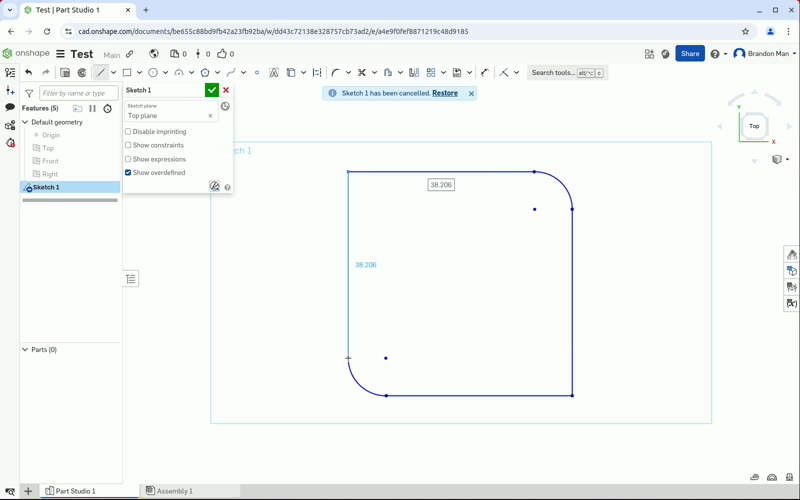
click(348, 357)
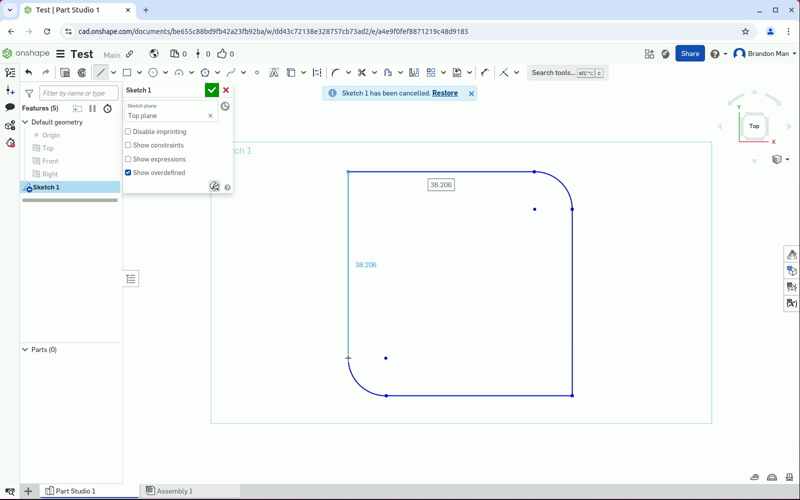
key(esc)
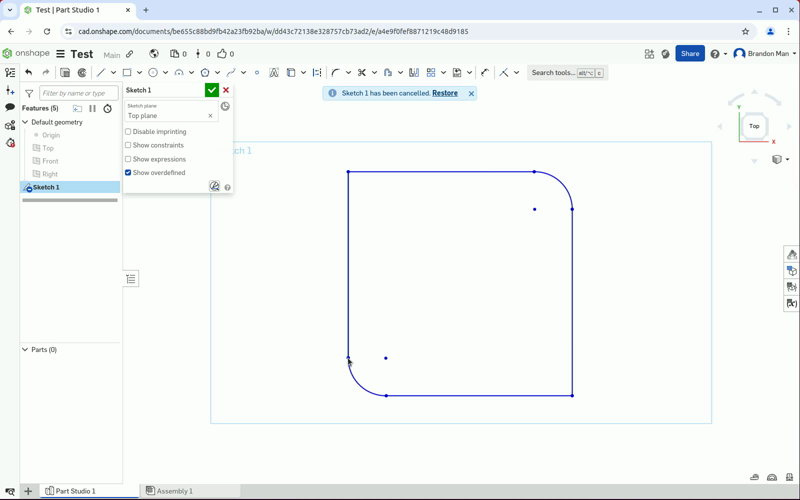
key(a)
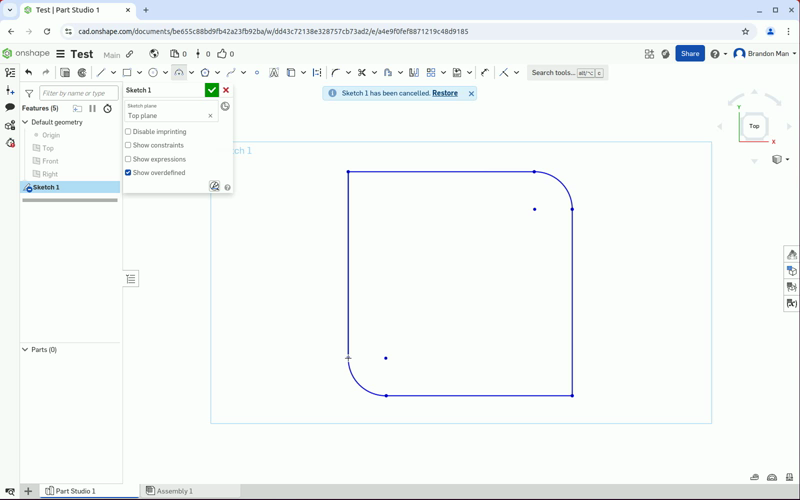
key_down(shift)
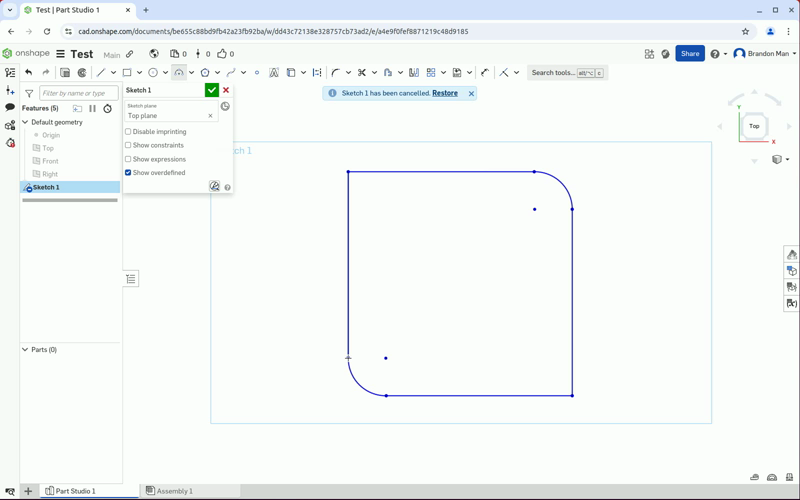
mouse_move(367, 357)
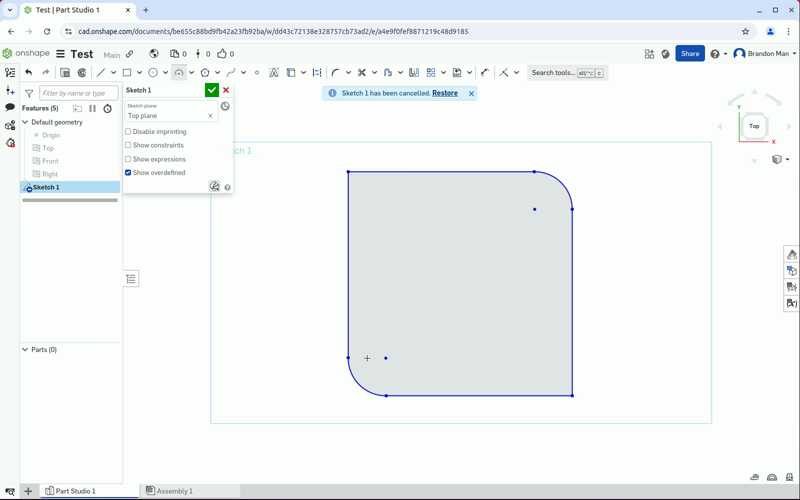
click(367, 357)
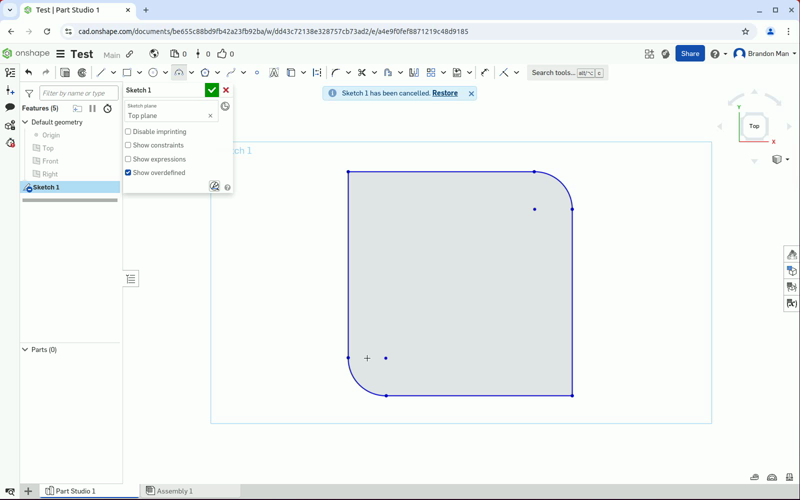
key_up(shift)
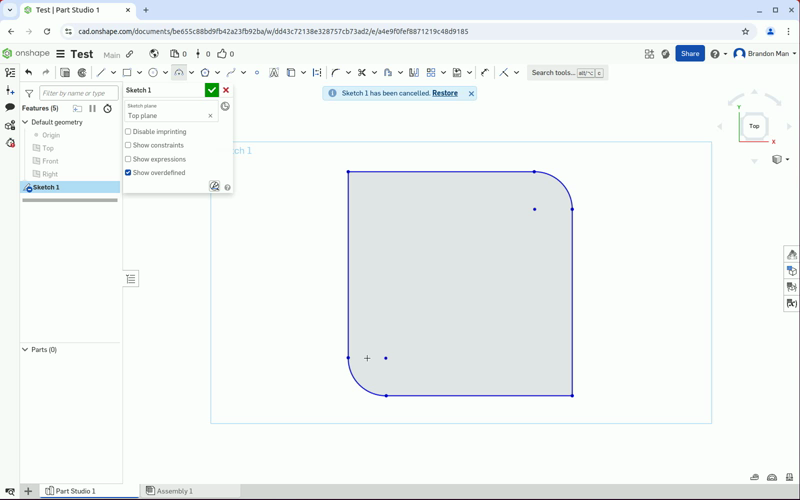
key_down(shift)
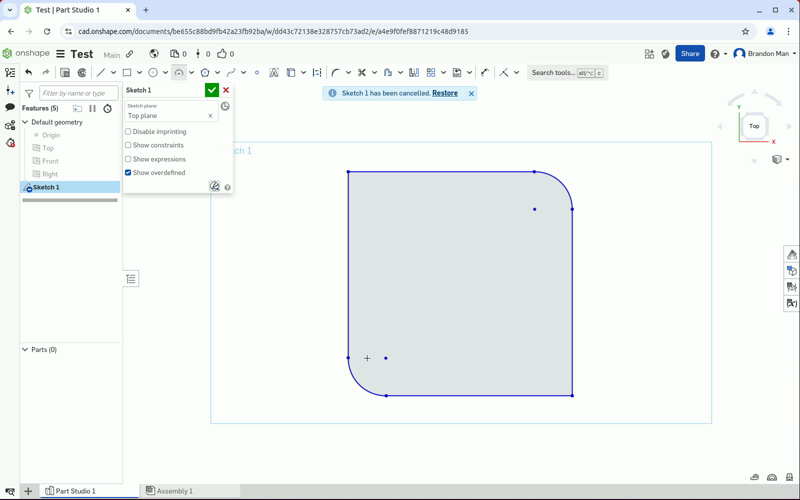
mouse_move(386, 376)
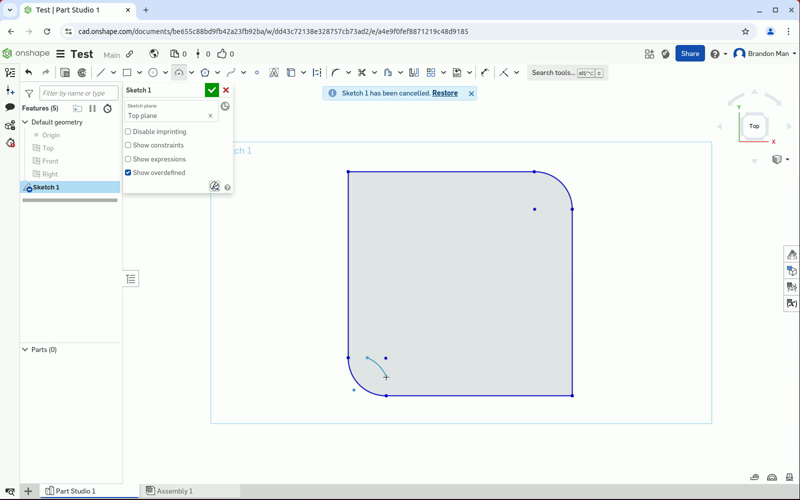
click(386, 376)
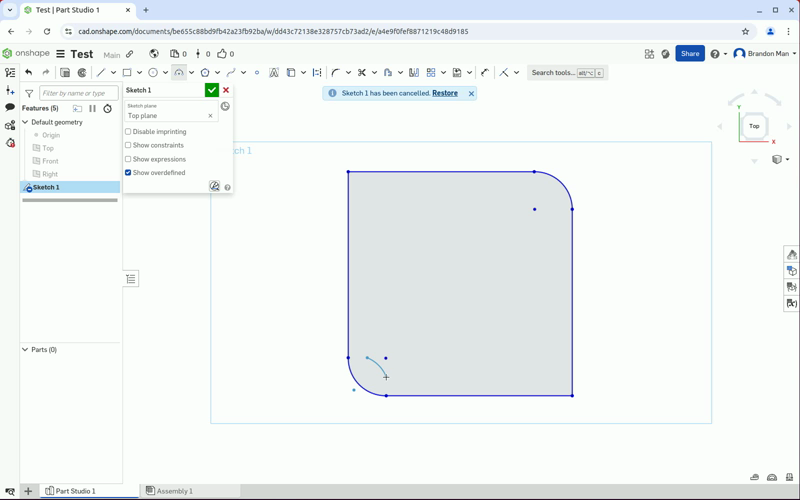
mouse_move(372, 371)
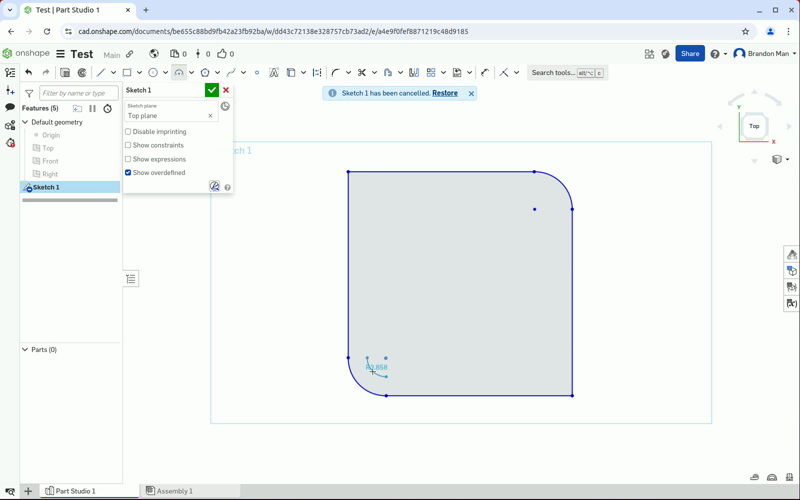
click(372, 371)
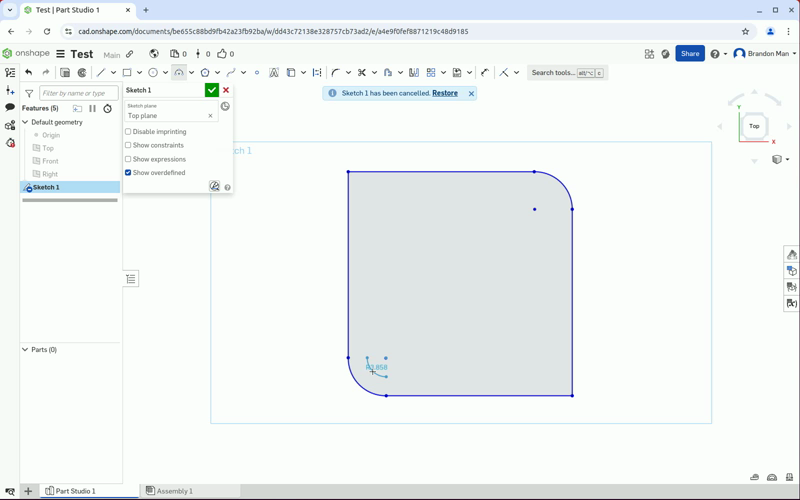
key_up(shift)
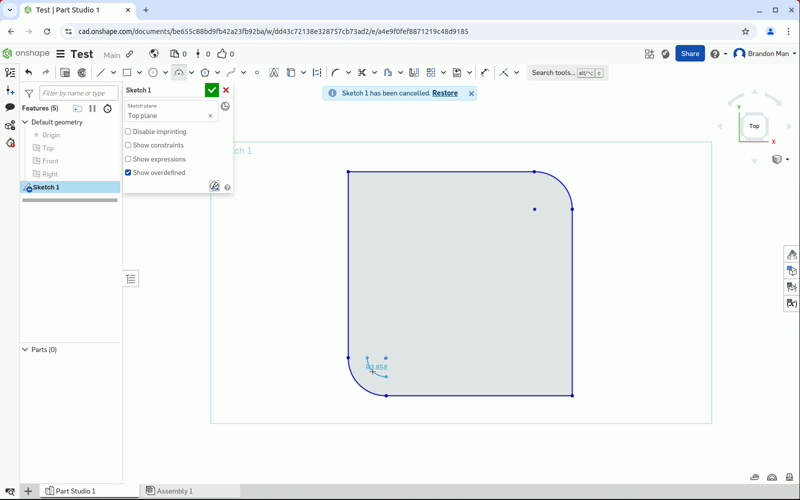
key(esc)
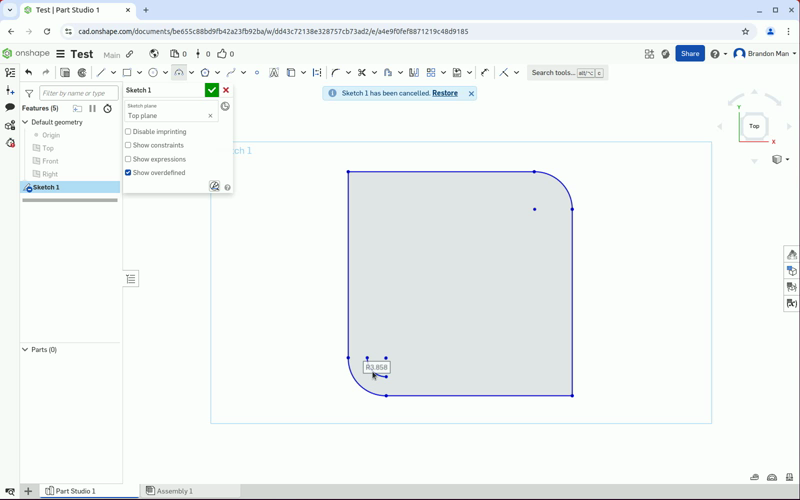
key(l)
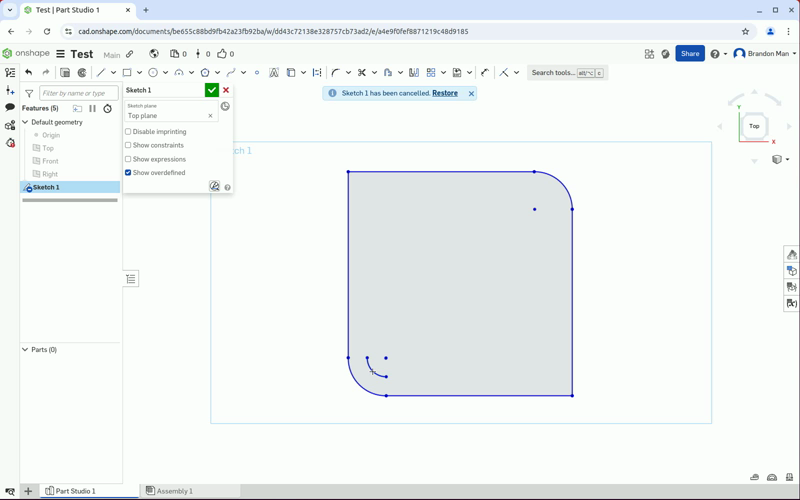
mouse_move(386, 376)
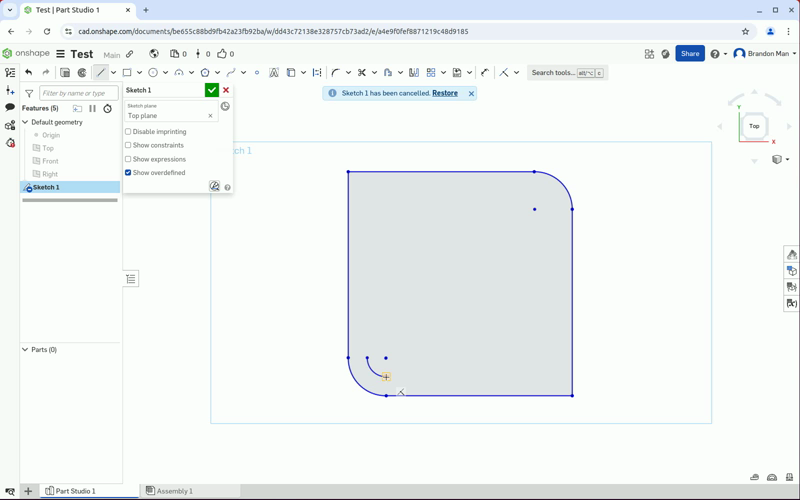
click(386, 376)
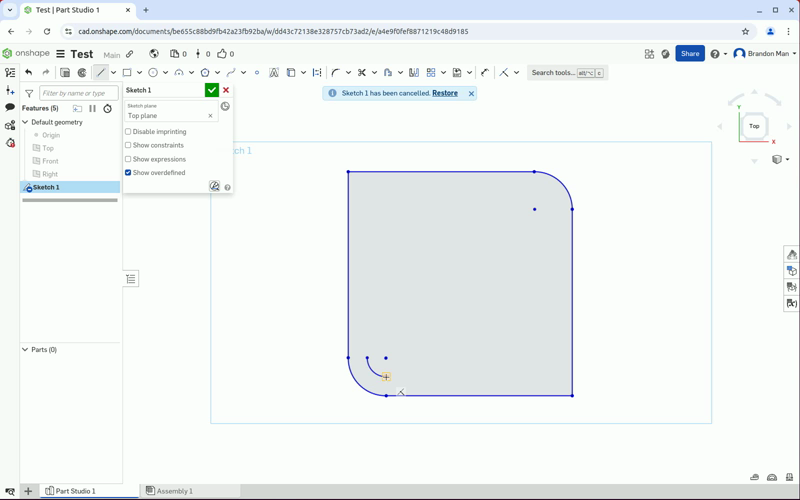
key_down(shift)
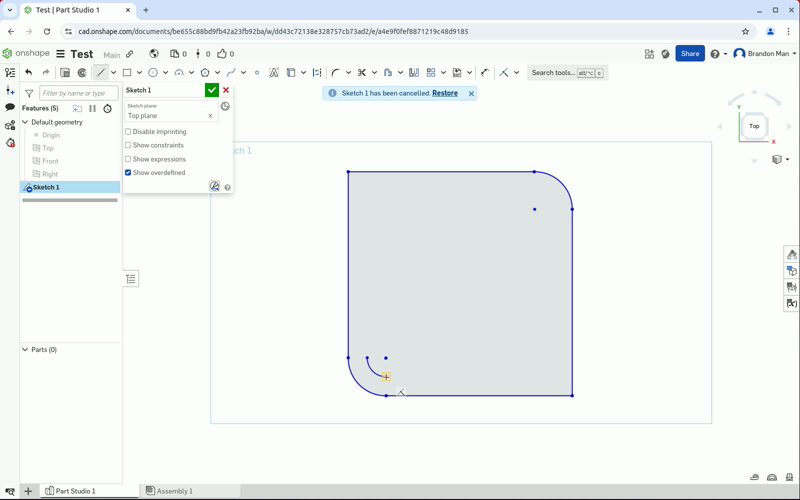
mouse_move(553, 376)
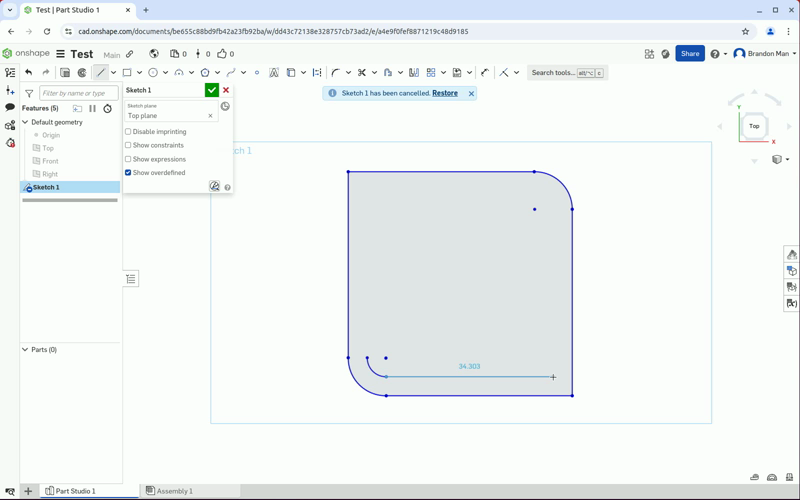
click(553, 376)
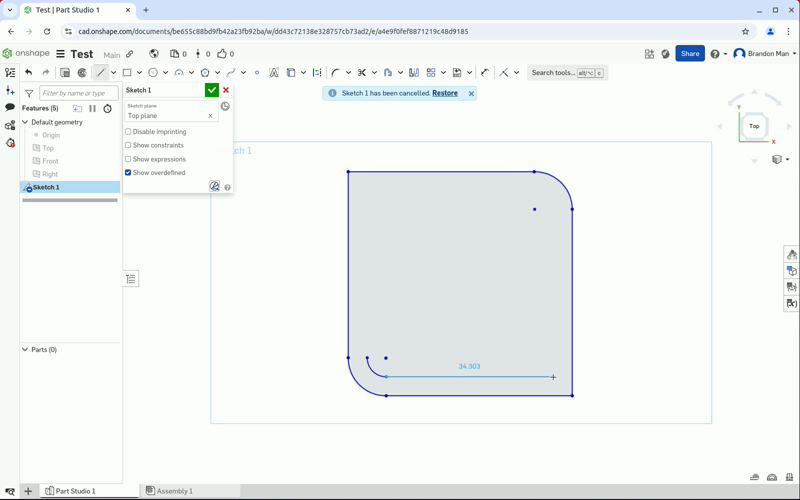
key_up(shift)
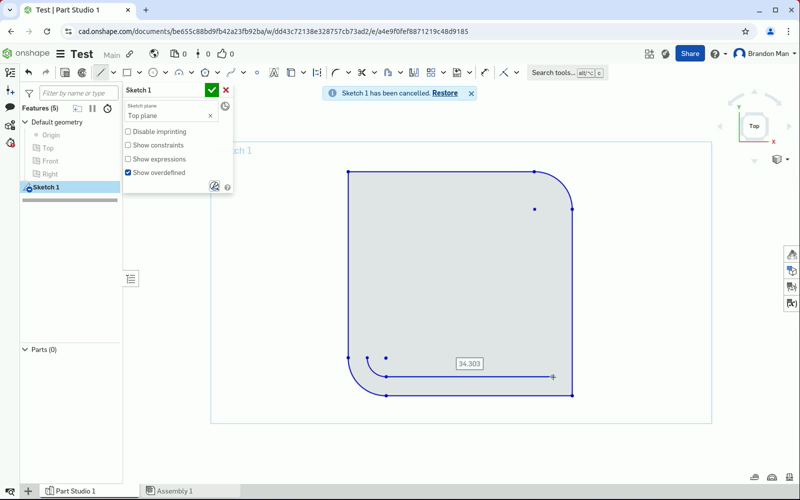
key_down(shift)
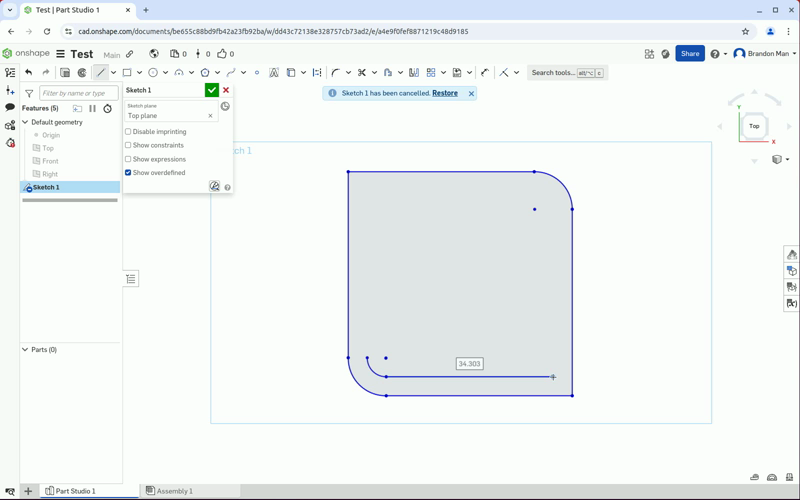
mouse_move(553, 209)
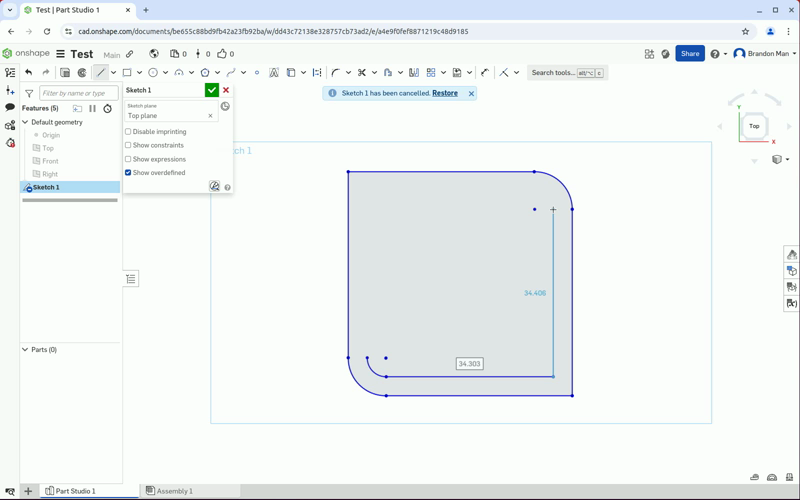
click(553, 209)
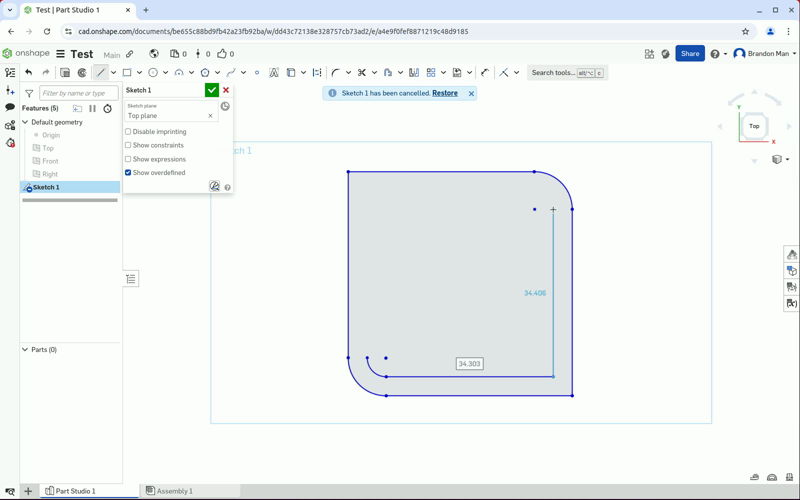
key_up(shift)
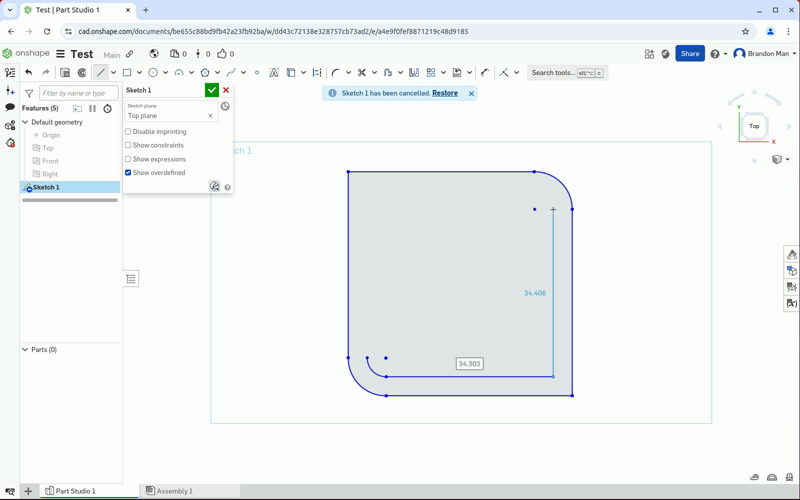
key(esc)
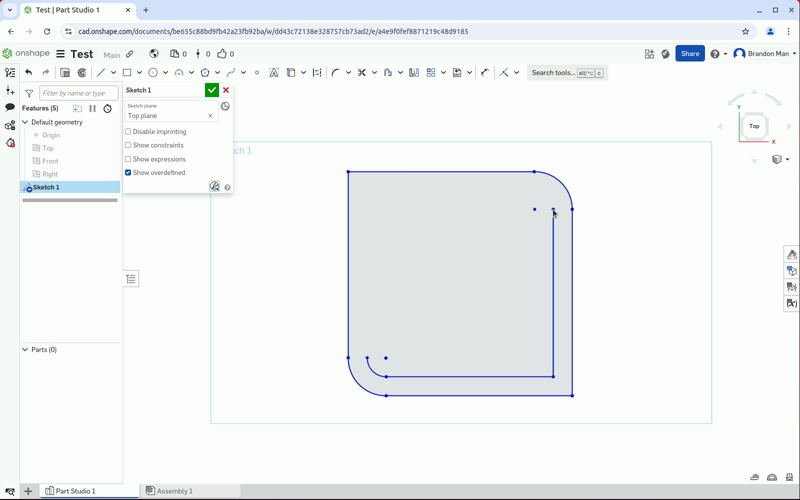
key(a)
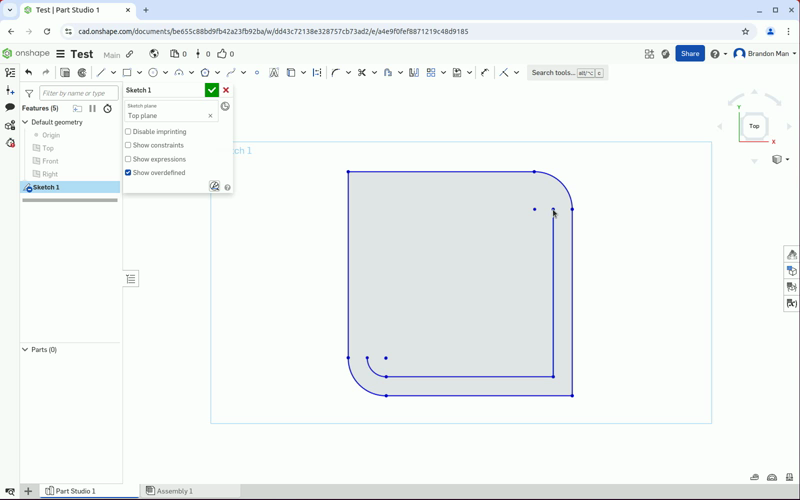
mouse_move(553, 209)
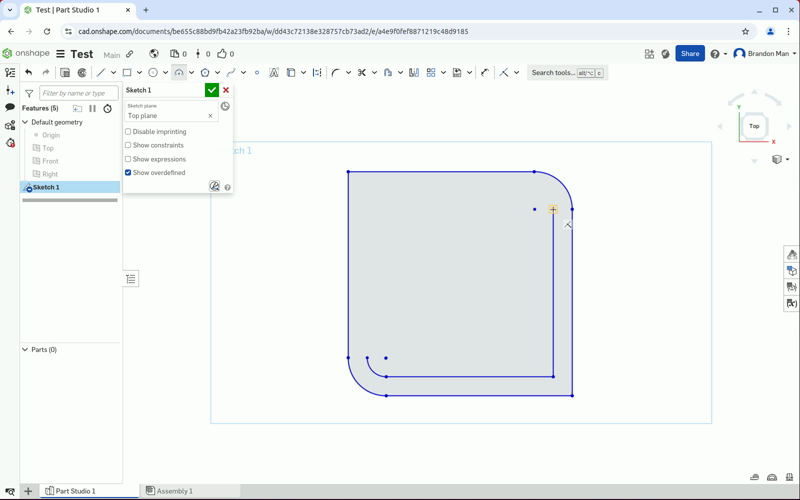
click(553, 209)
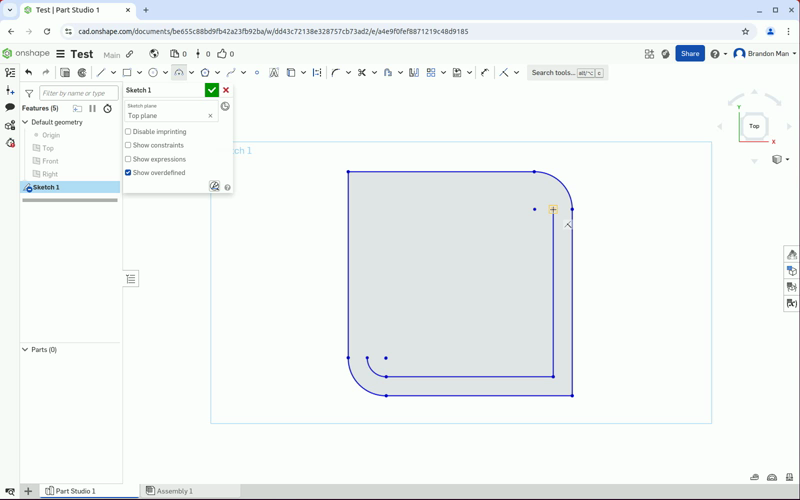
key_down(shift)
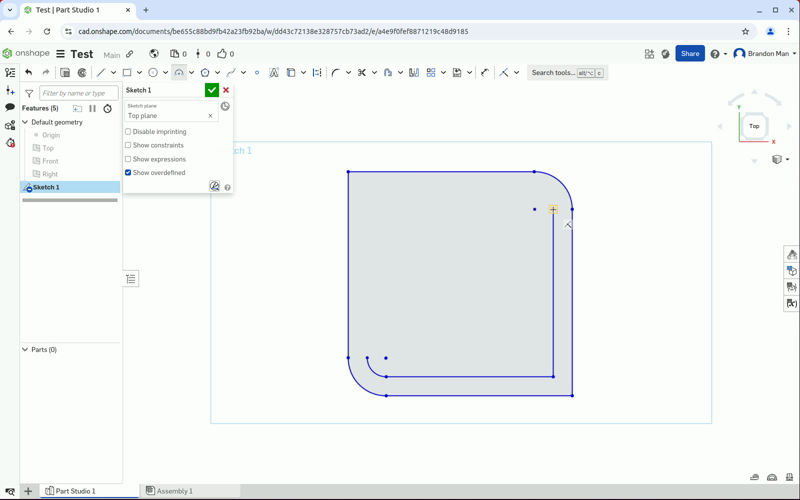
mouse_move(534, 190)
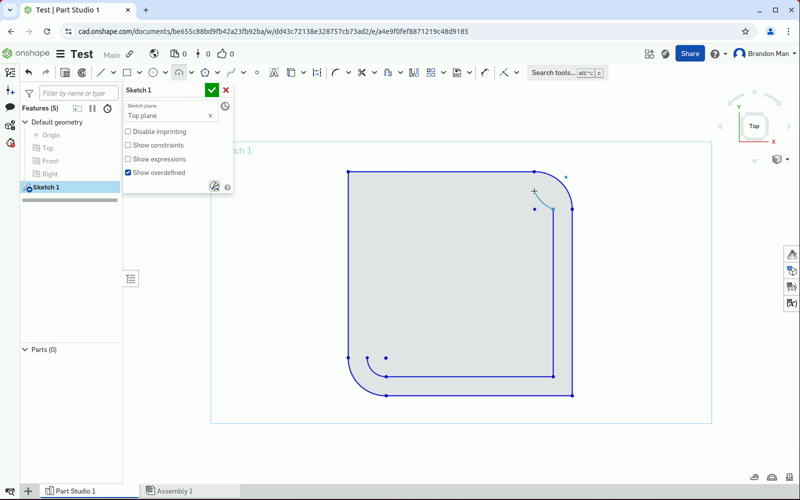
click(534, 190)
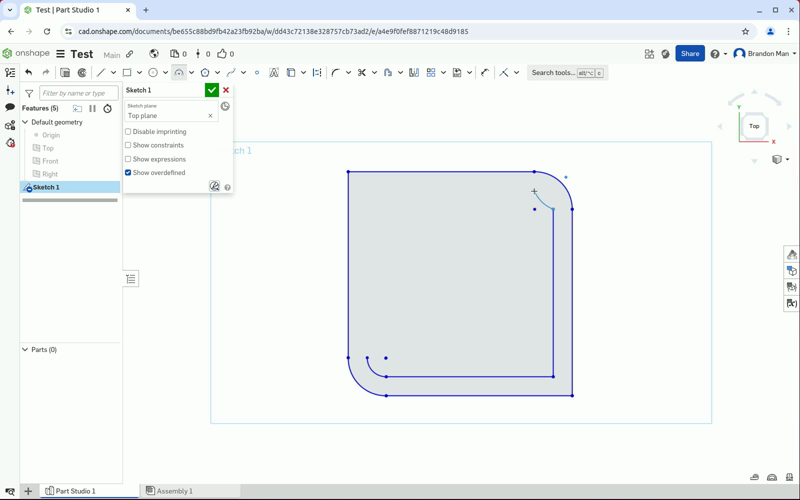
mouse_move(547, 196)
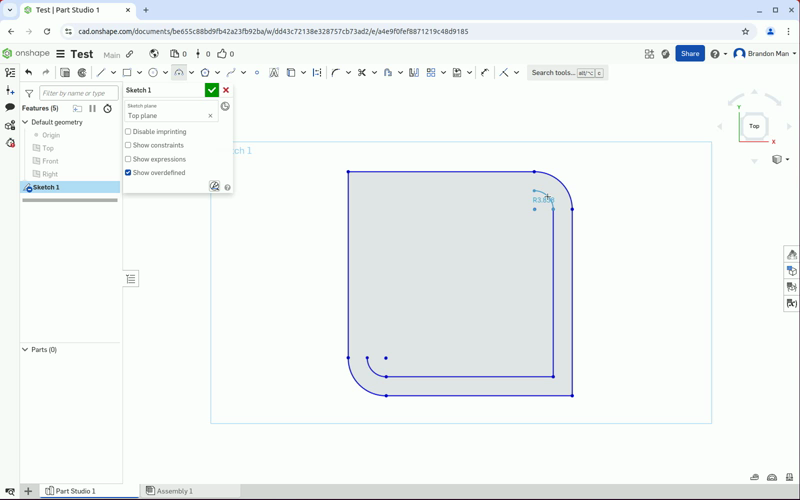
click(547, 196)
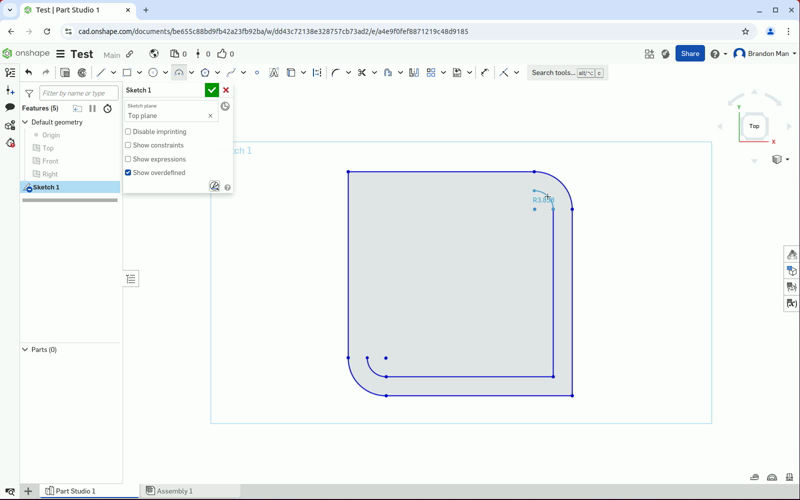
key_up(shift)
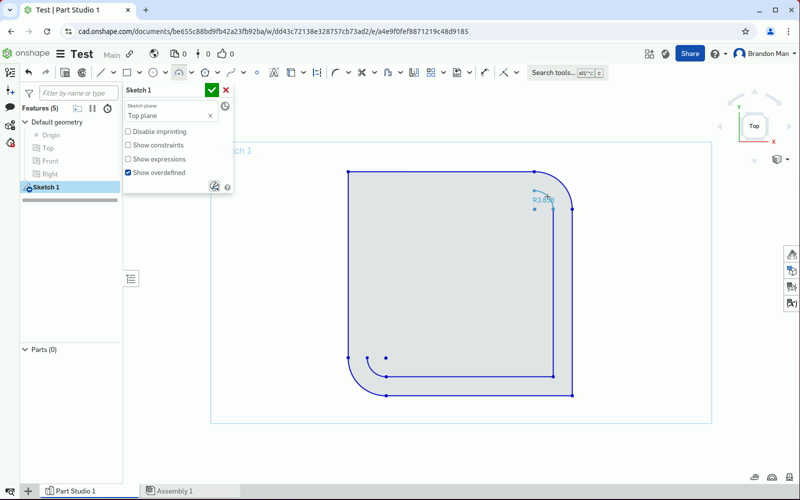
key(esc)
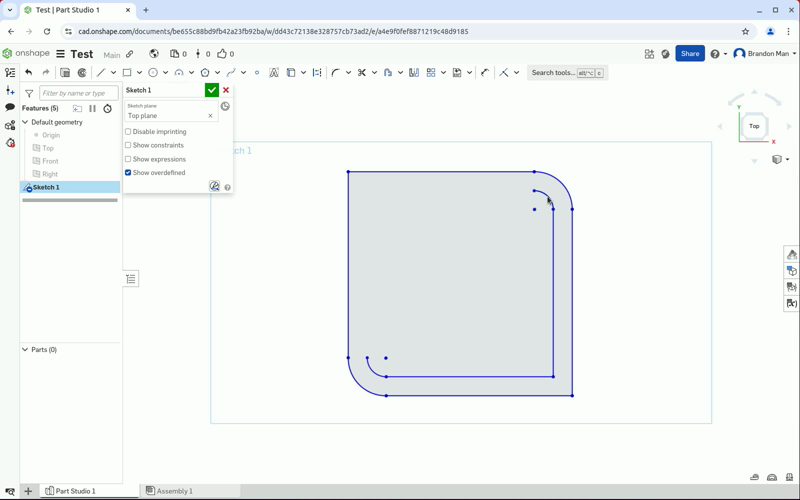
key(l)
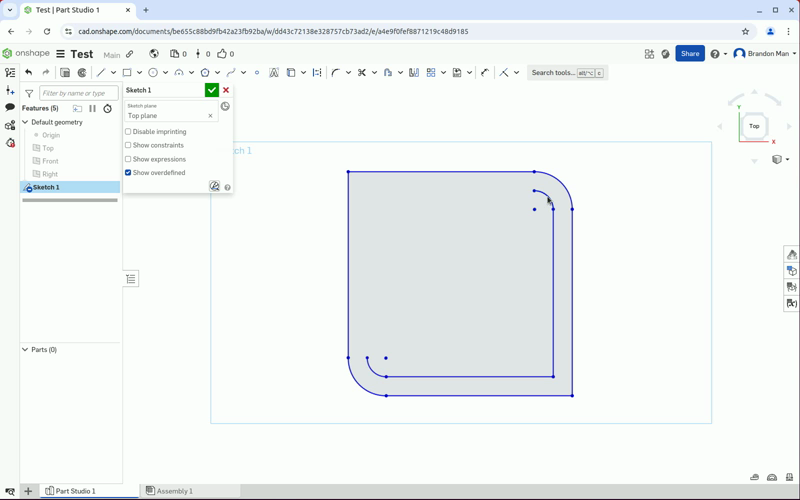
mouse_move(534, 190)
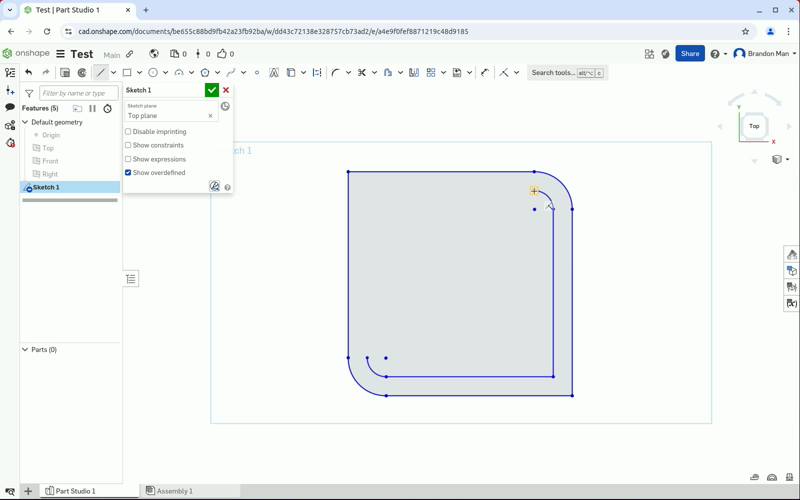
click(534, 190)
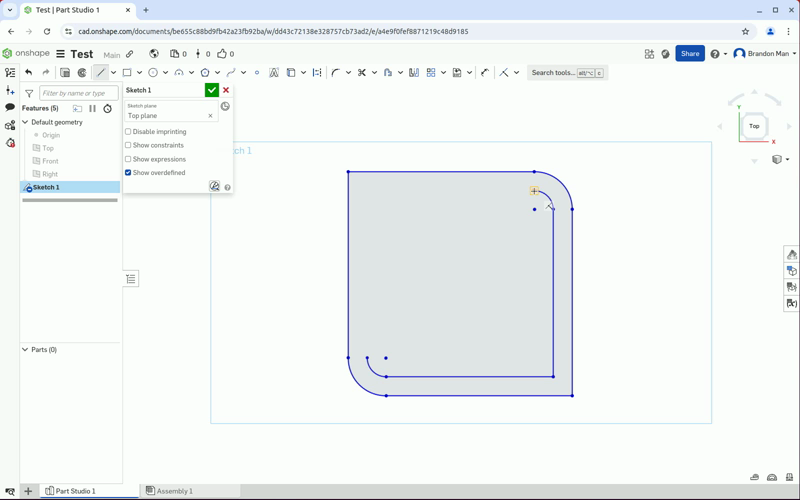
key_down(shift)
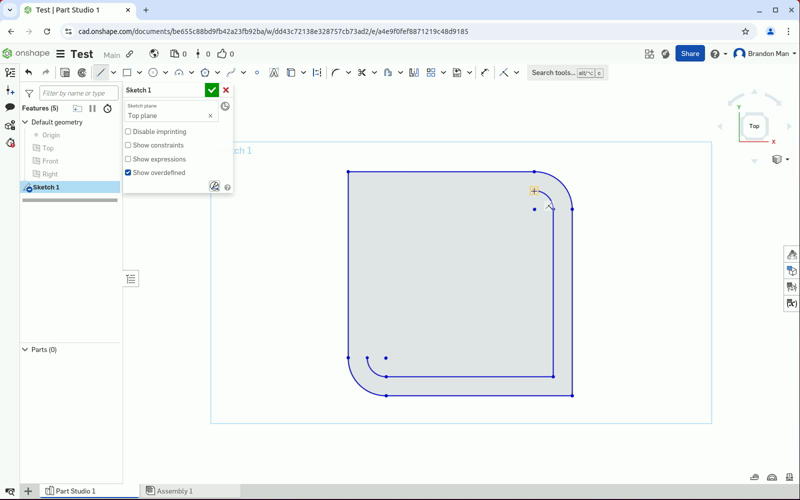
mouse_move(367, 190)
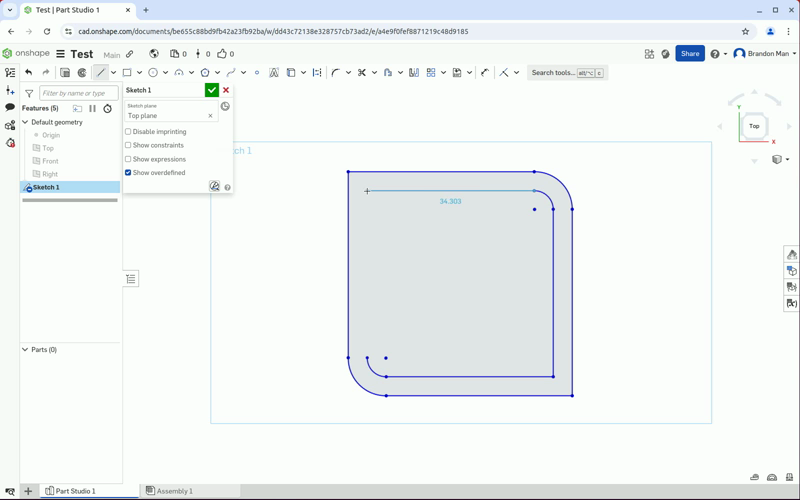
click(367, 190)
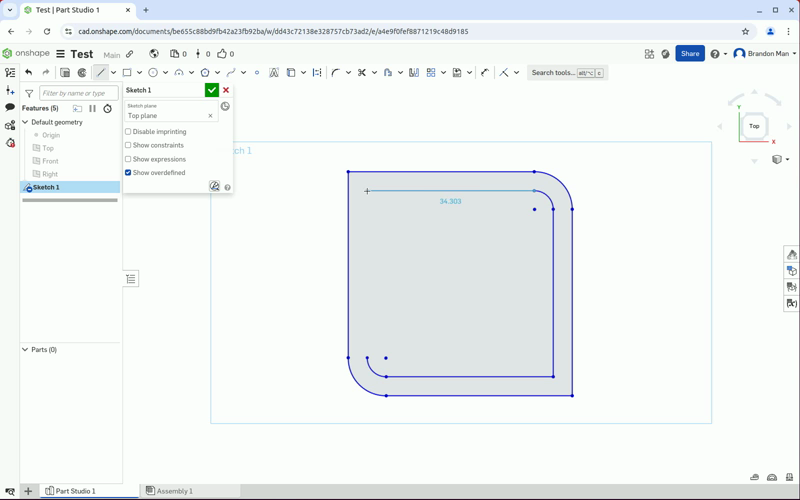
key_up(shift)
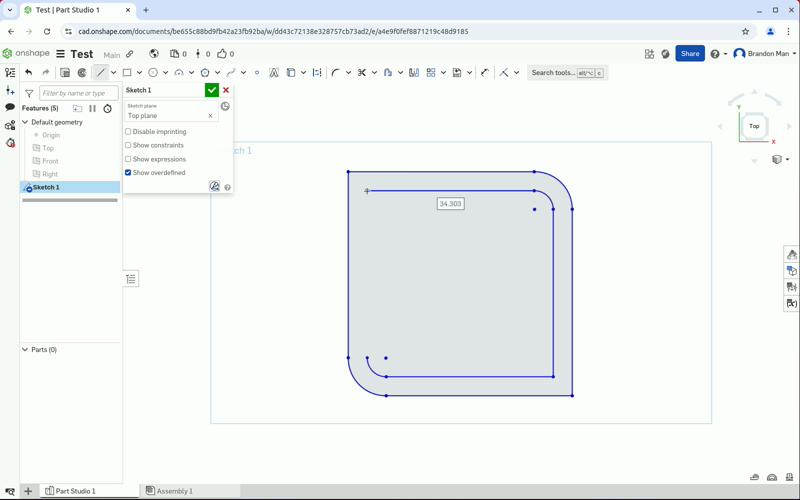
key_down(shift)
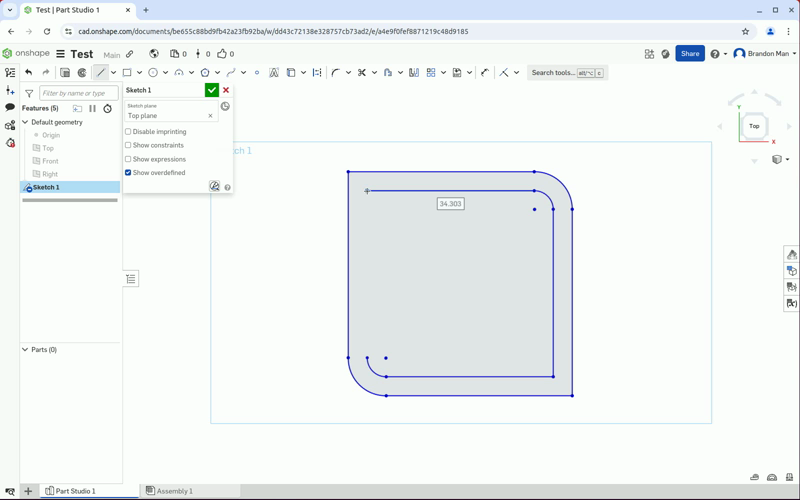
mouse_move(367, 357)
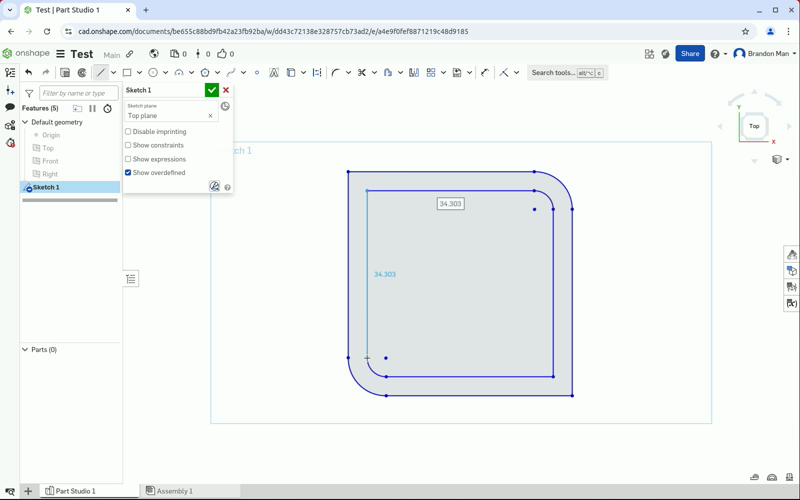
key_up(shift)
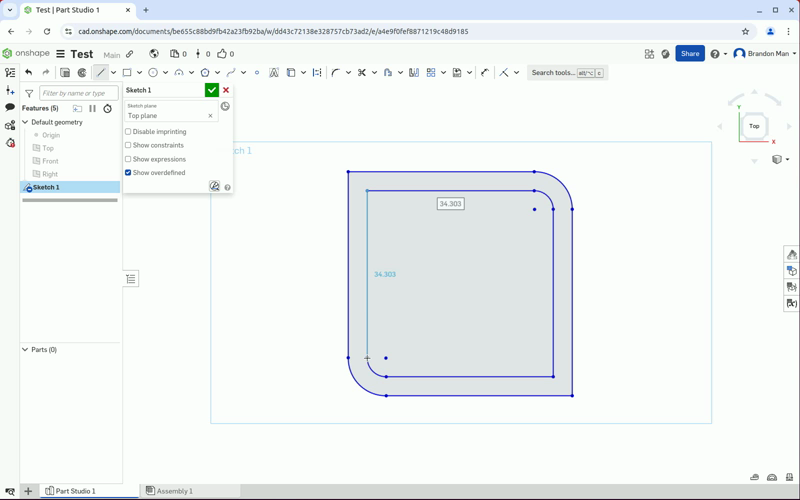
click(367, 357)
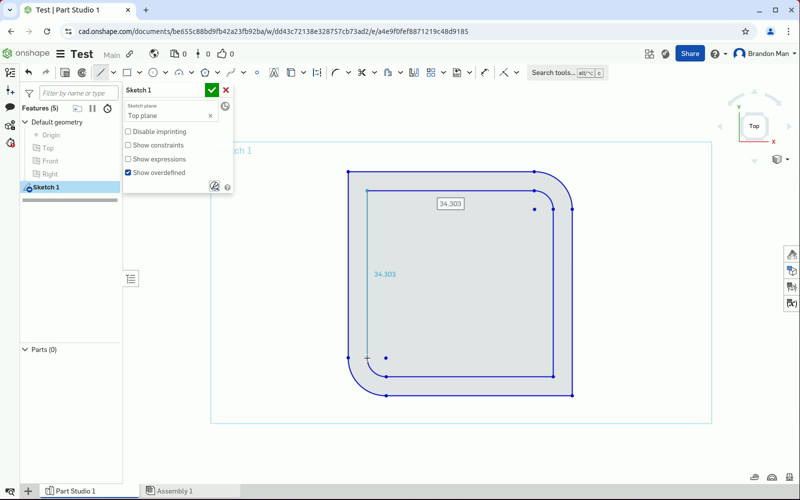
key(esc)
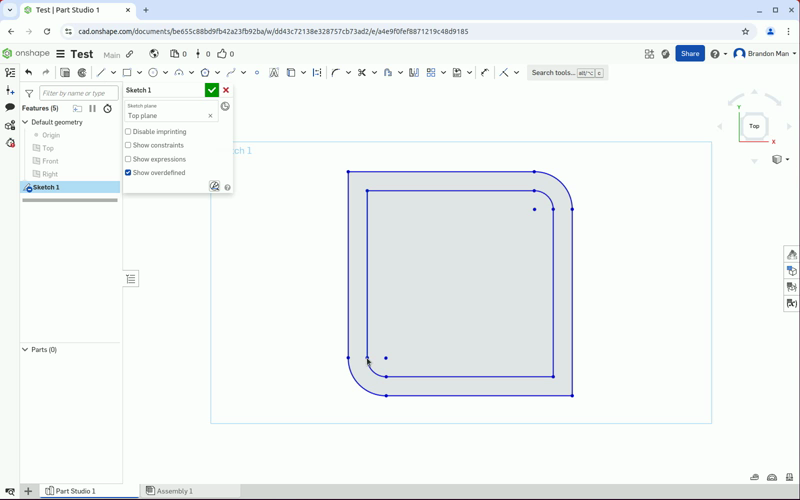
mouse_move(360, 181)
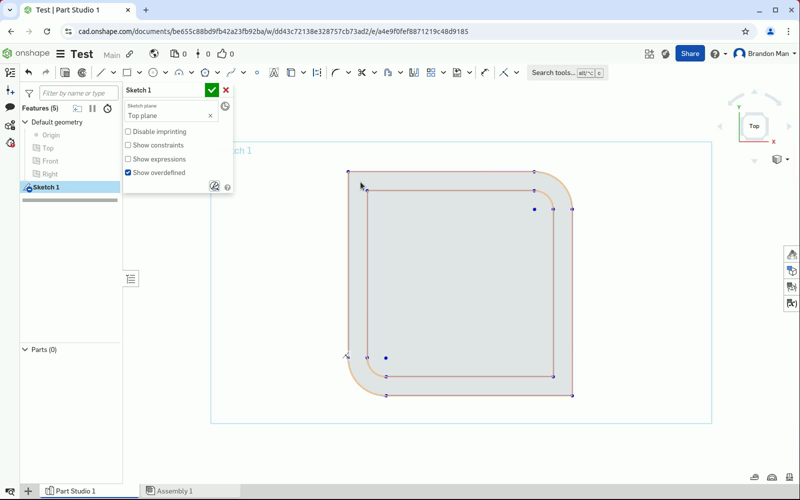
click(360, 181)
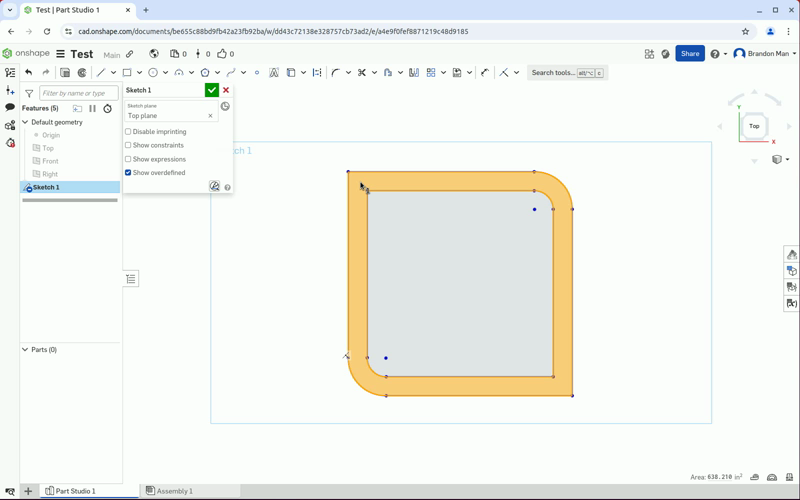
mouse_move(73, 352)
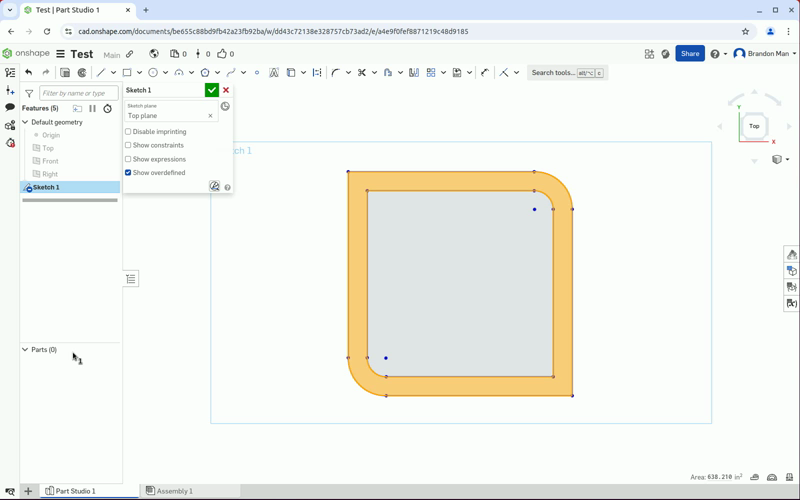
key(shift+y)
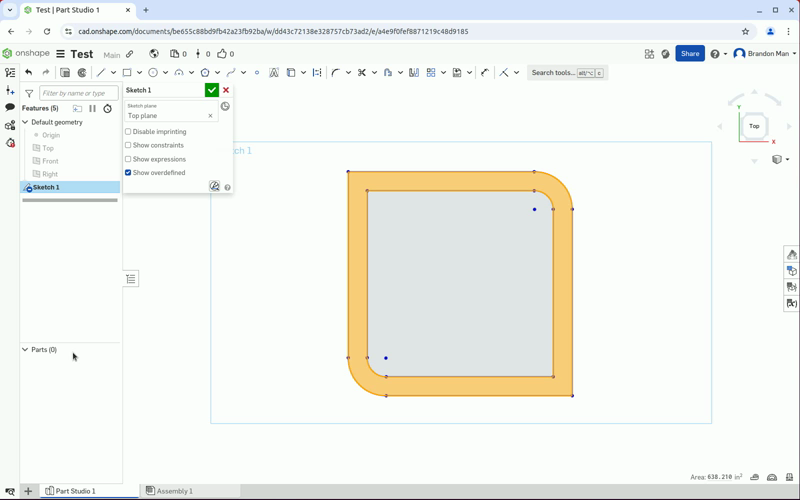
key(shift+e)
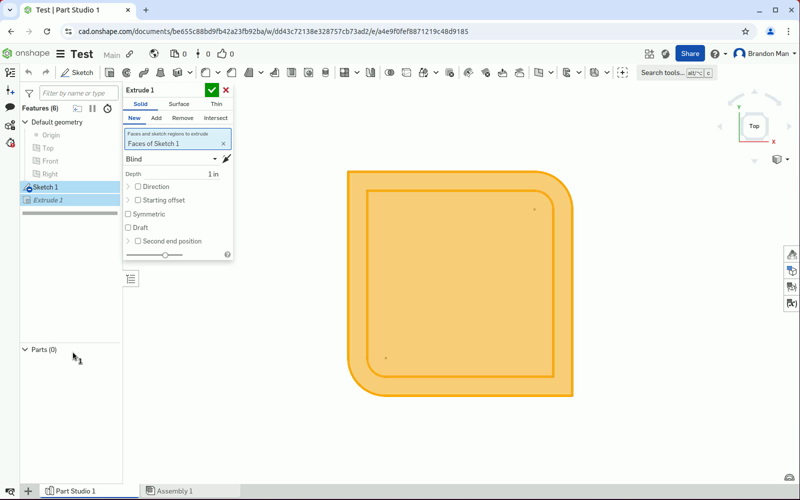
mouse_move(143, 106)
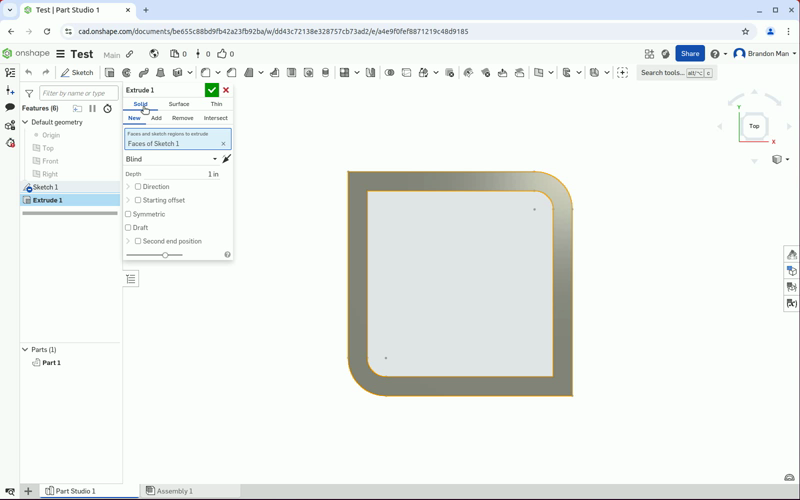
click(143, 106)
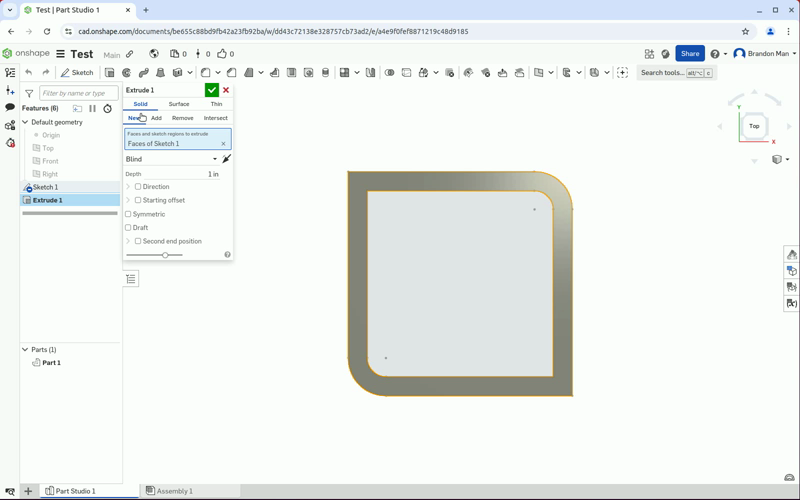
mouse_move(137, 120)
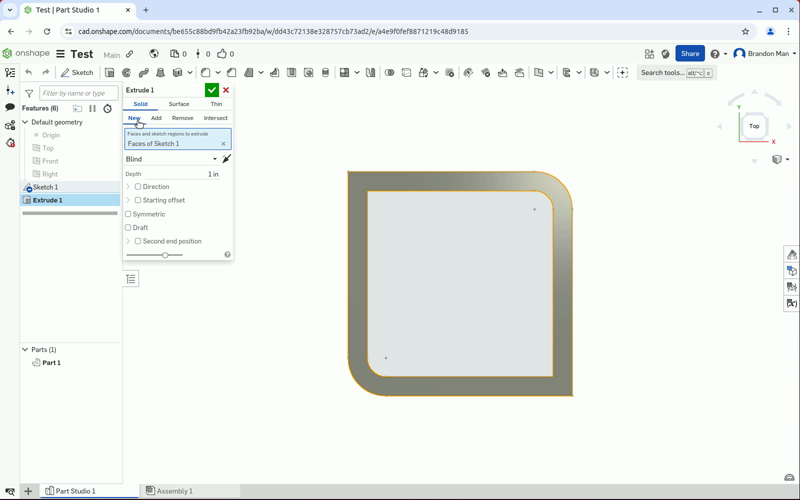
click(137, 120)
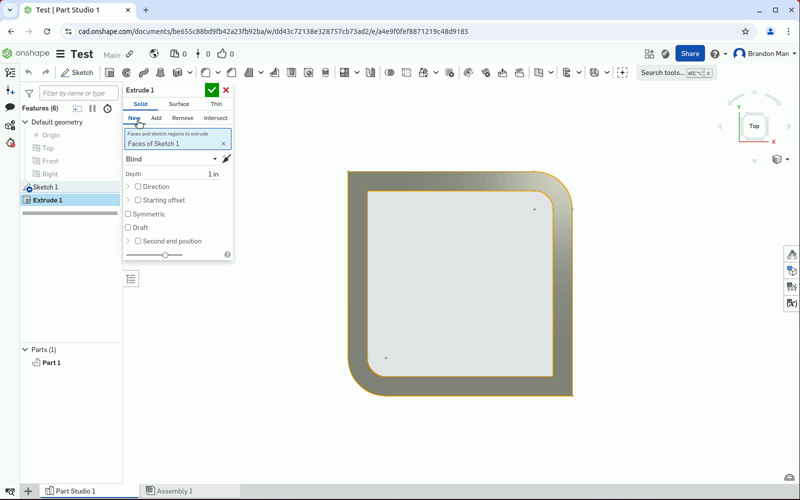
key(tab, 4)
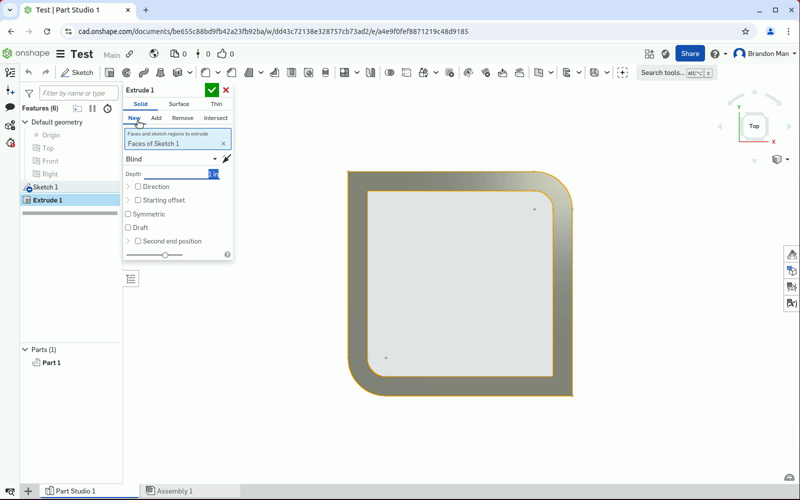
text(7.703)
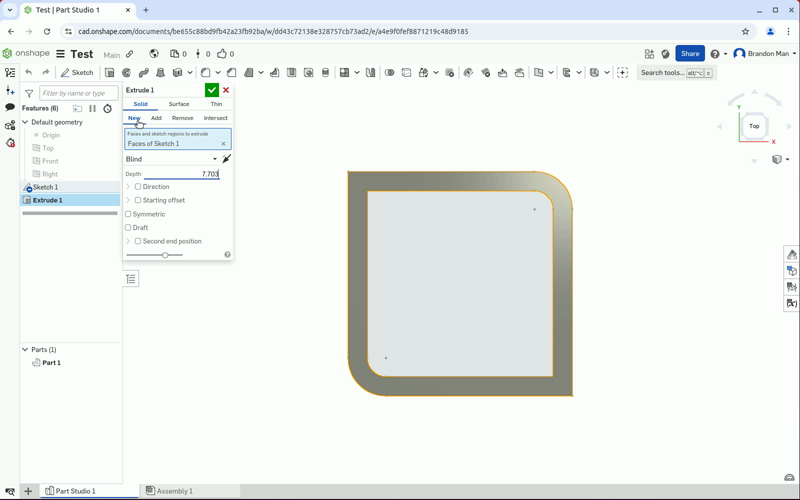
key(enter)
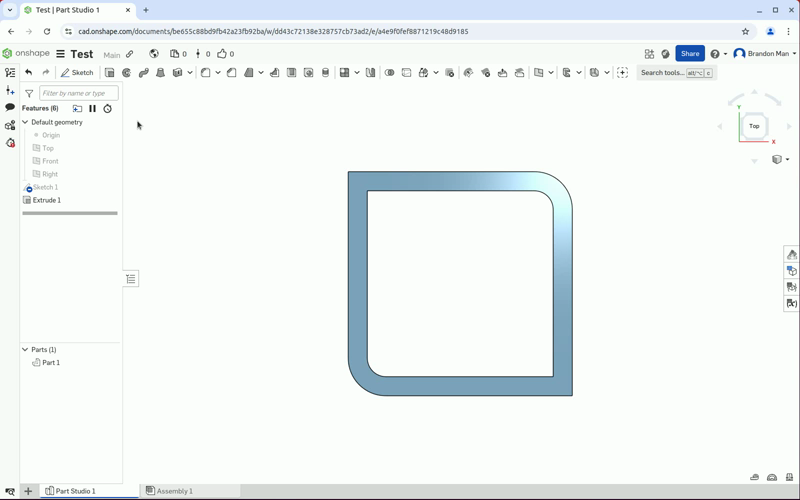
key(shift+h)
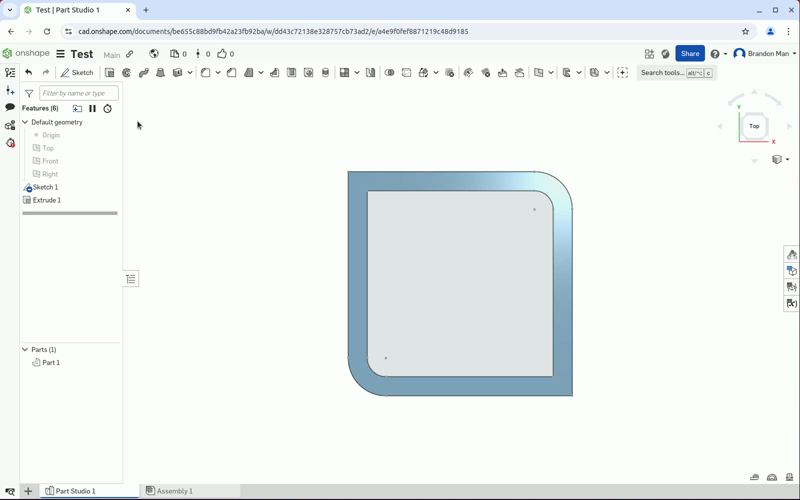
key(shift+h)
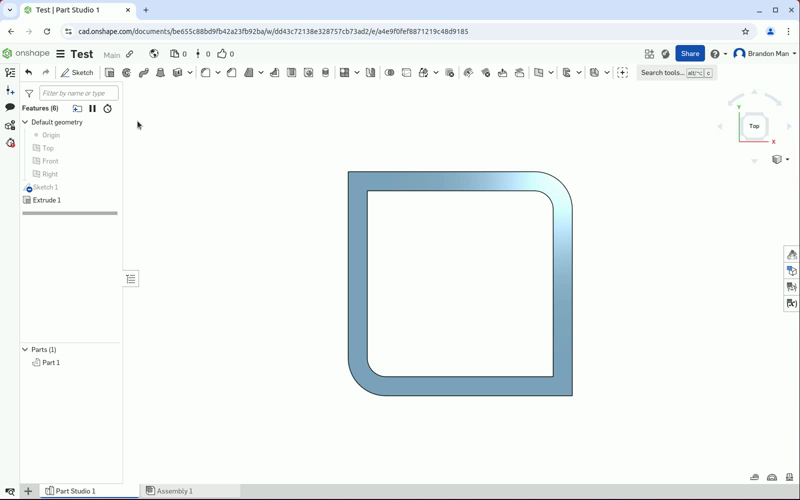
mouse_move(73, 189)
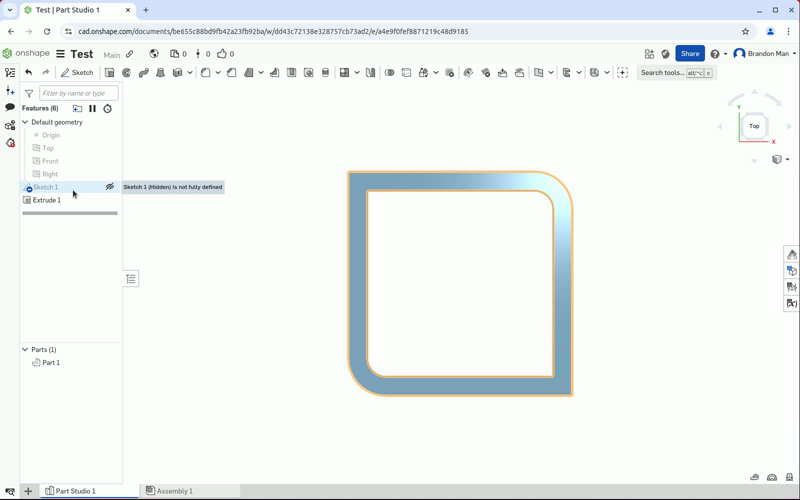
click(73, 189)
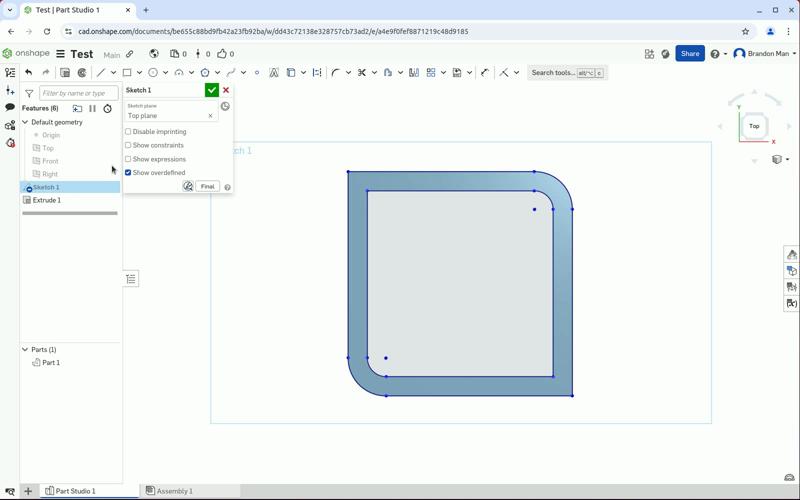
mouse_move(229, 92)
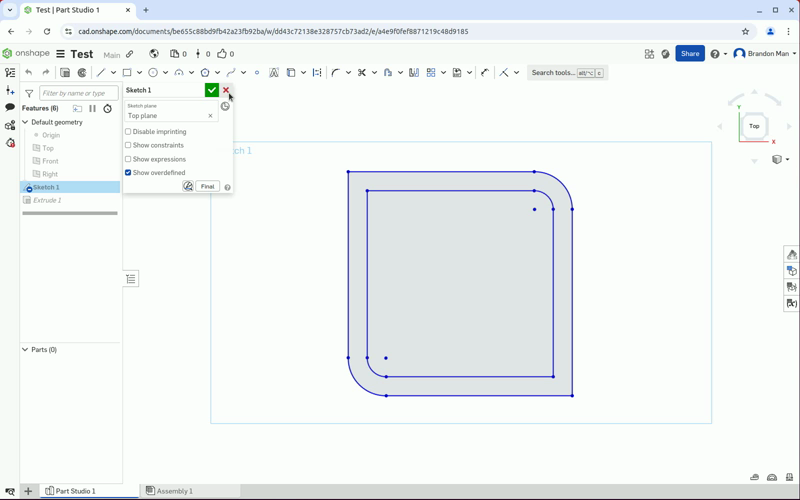
click(229, 92)
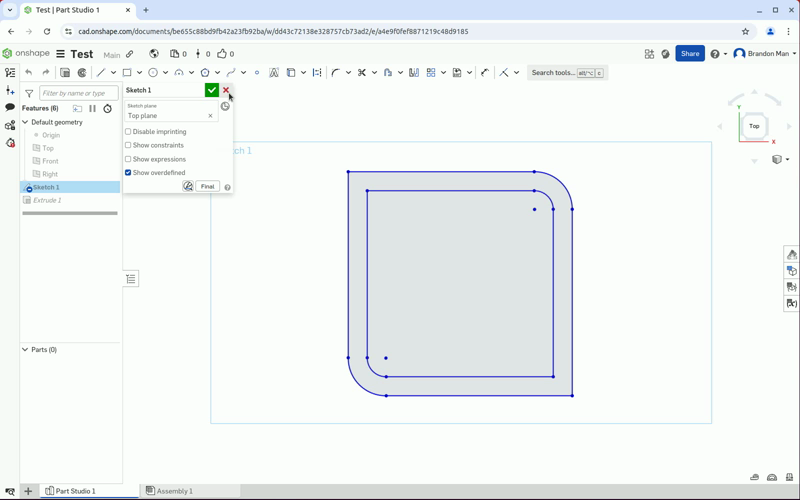
key(shift+s)
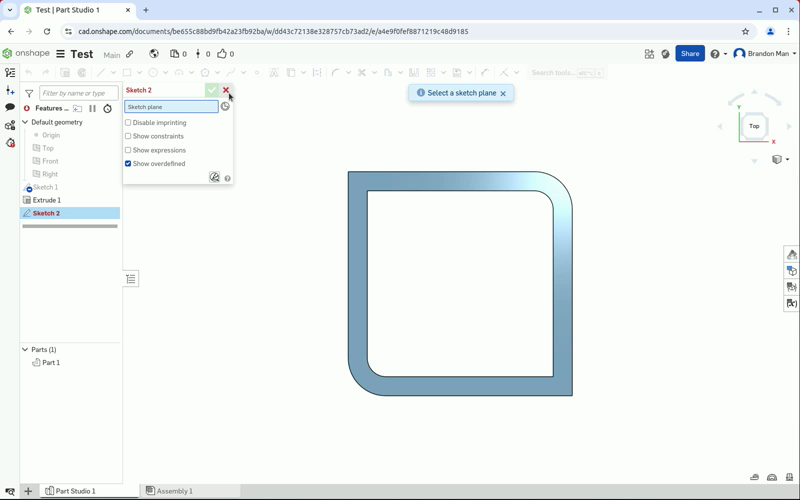
mouse_move(73, 150)
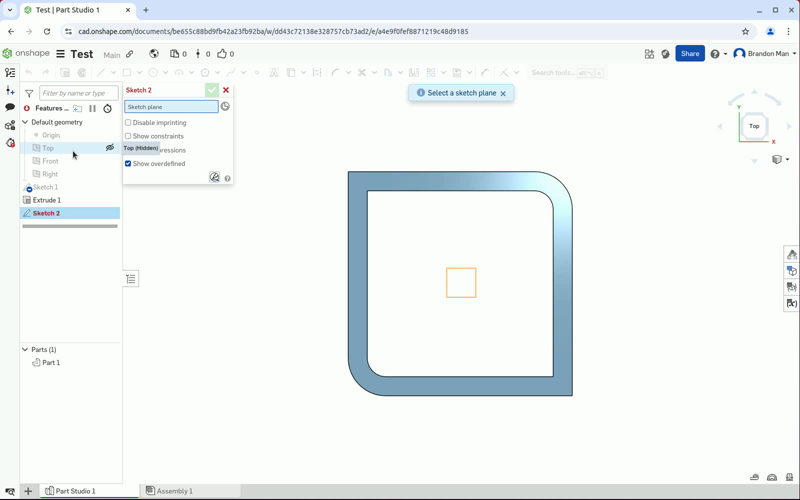
click(73, 150)
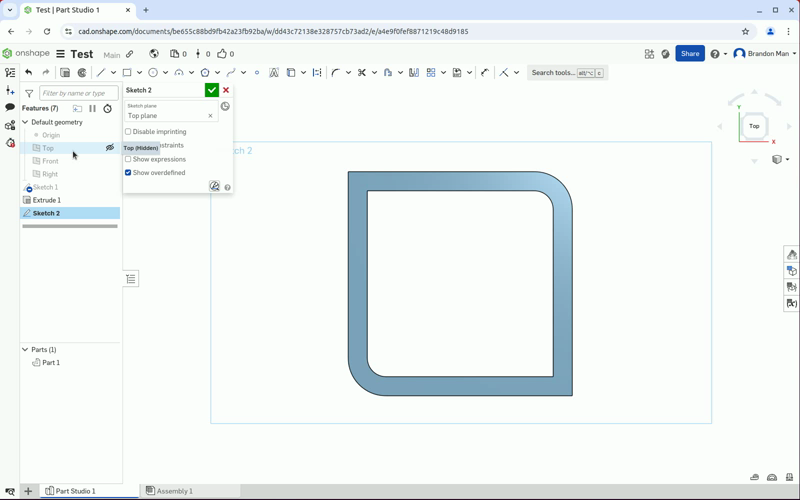
mouse_move(73, 352)
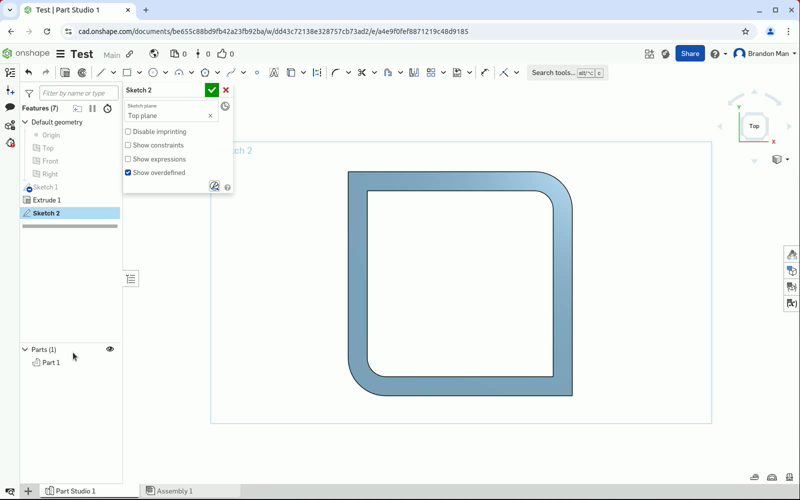
key(y)
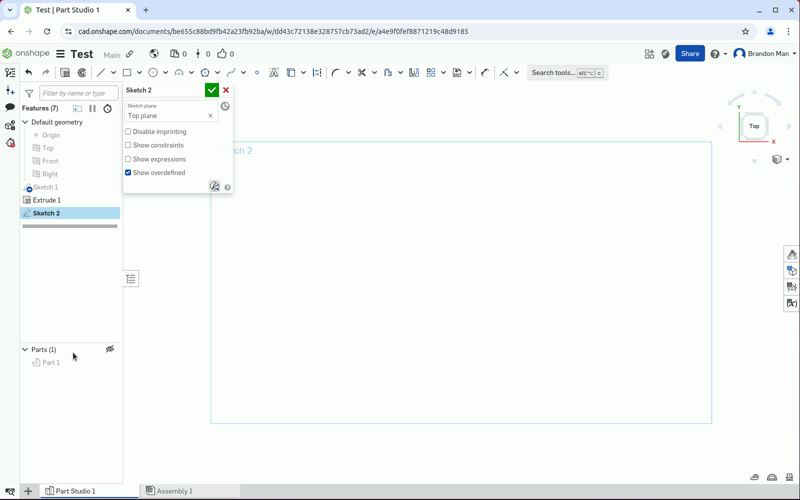
key(a)
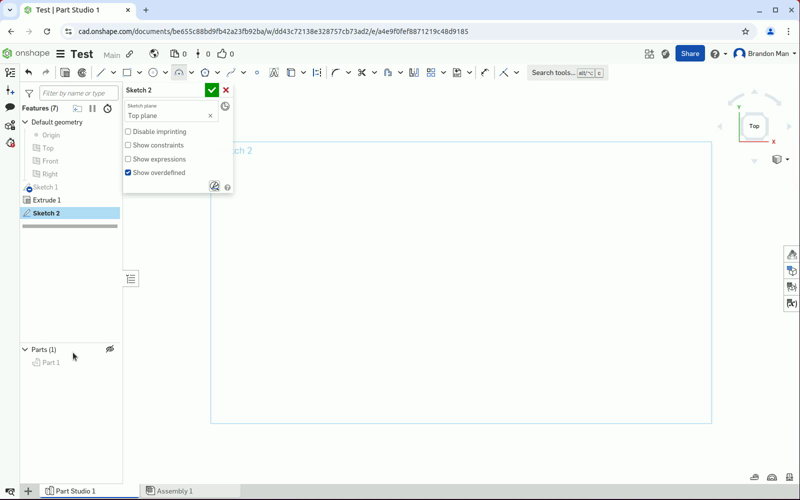
key_down(shift)
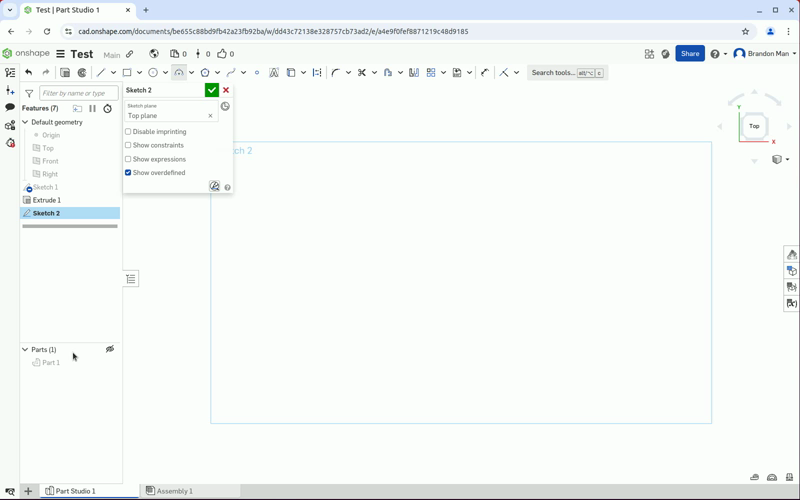
mouse_move(348, 357)
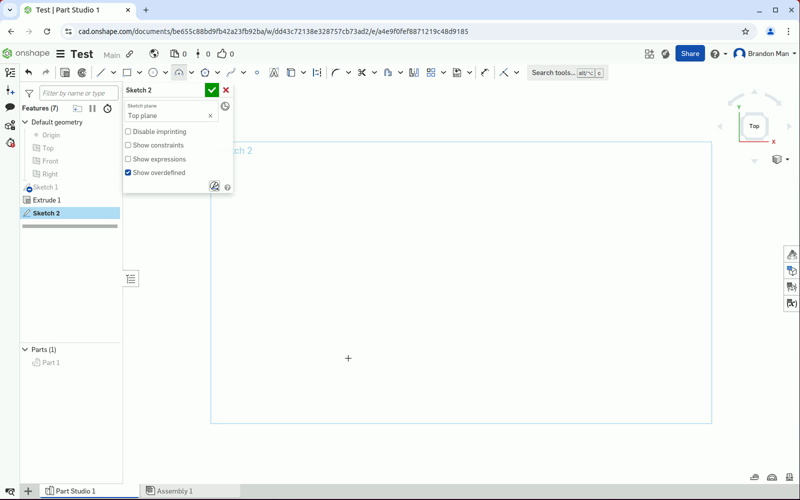
click(348, 357)
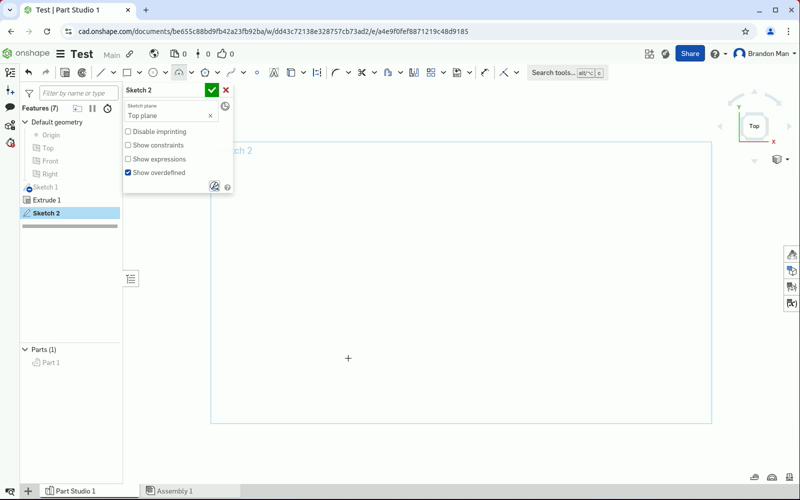
key_up(shift)
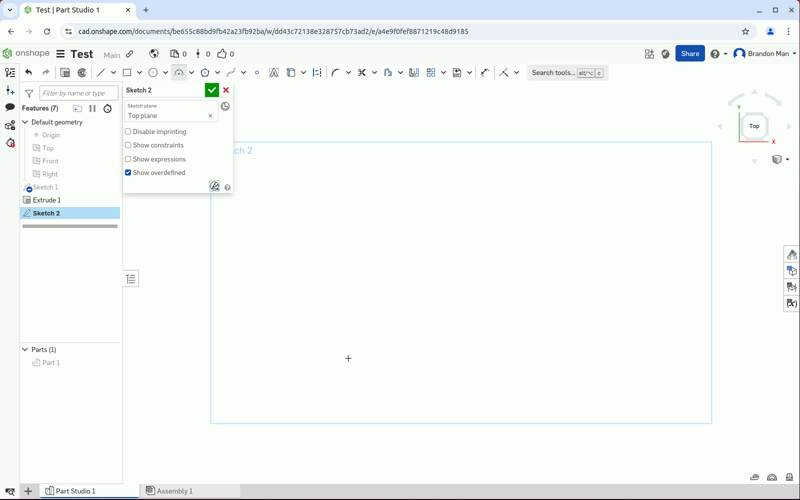
key_down(shift)
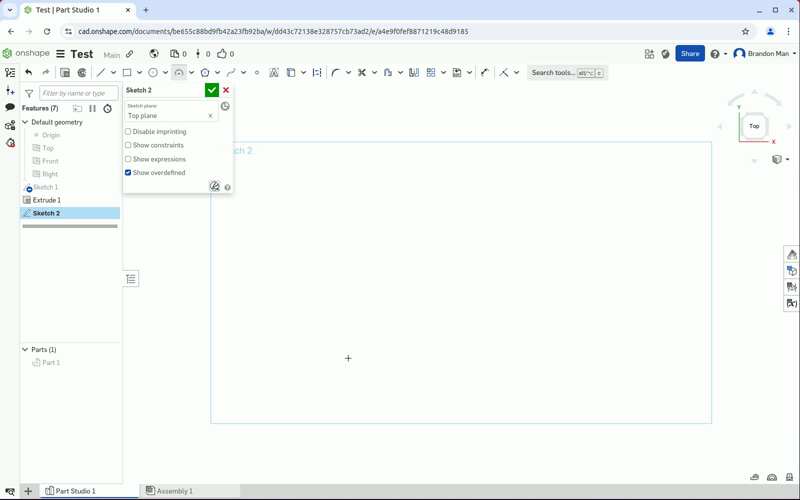
mouse_move(386, 395)
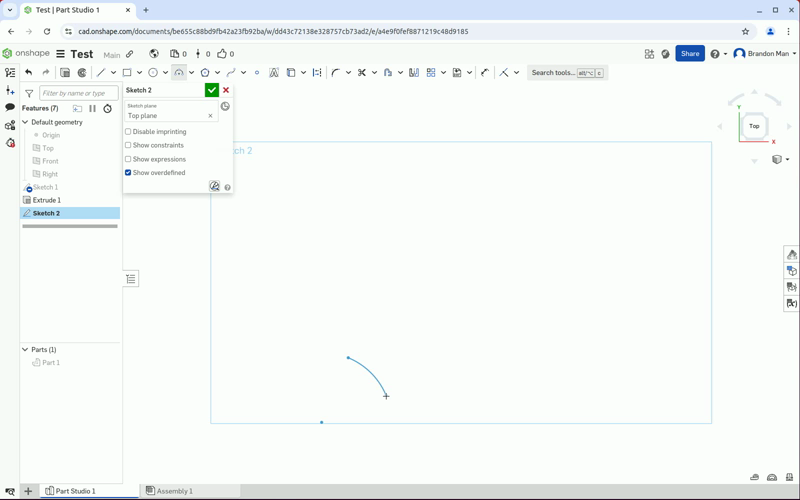
click(386, 395)
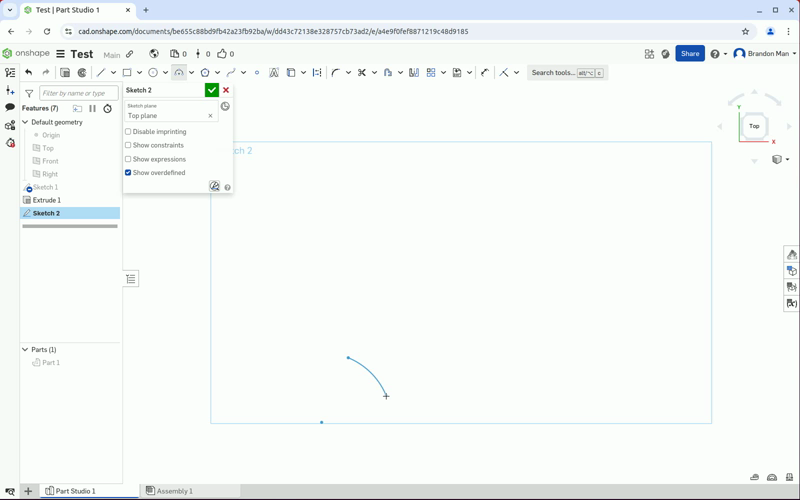
mouse_move(359, 384)
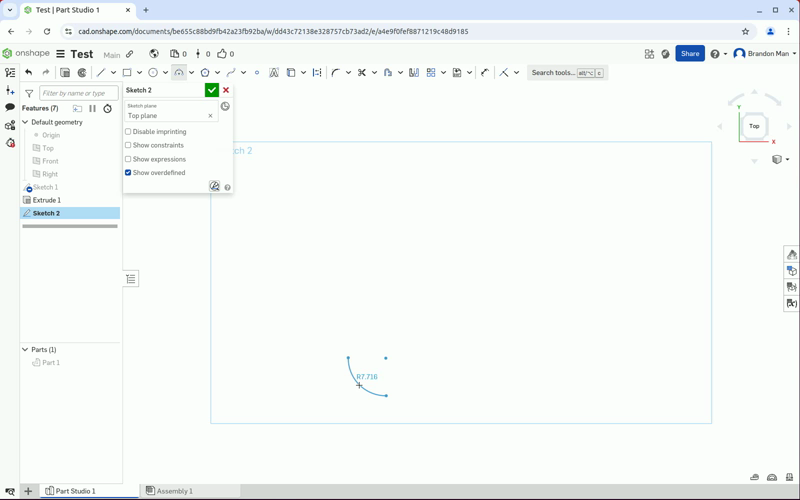
click(359, 384)
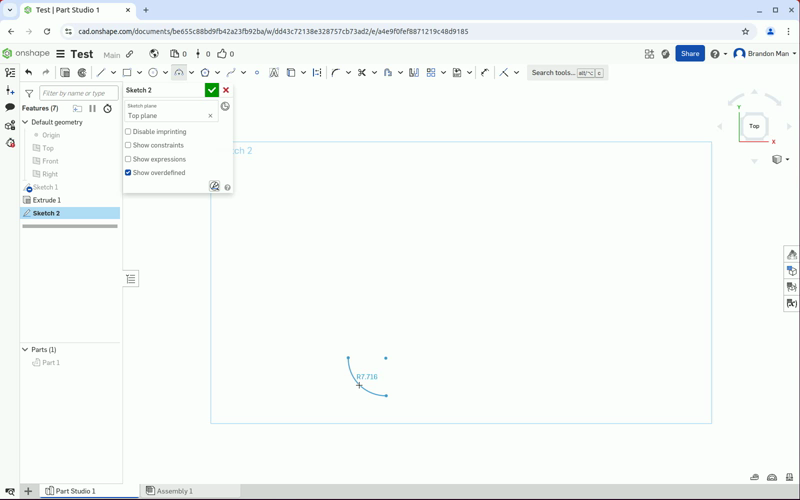
key_up(shift)
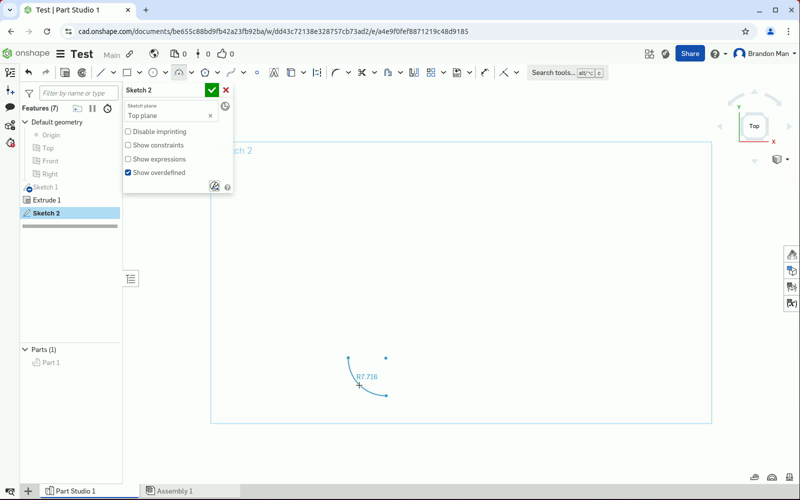
key(esc)
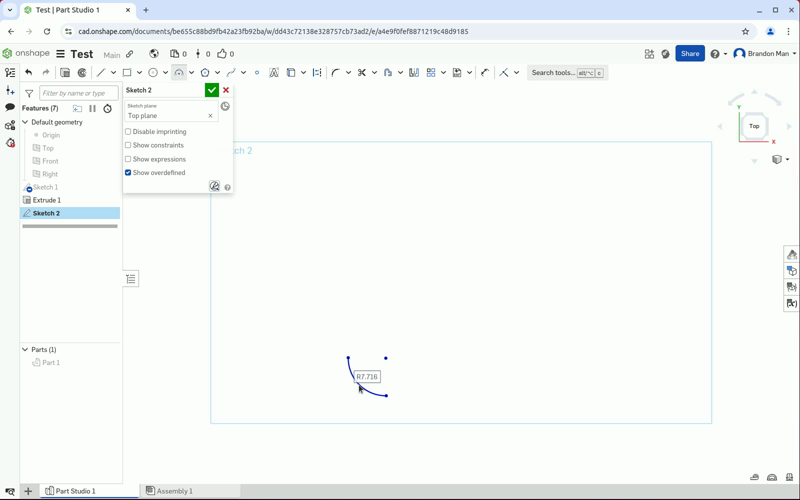
key(l)
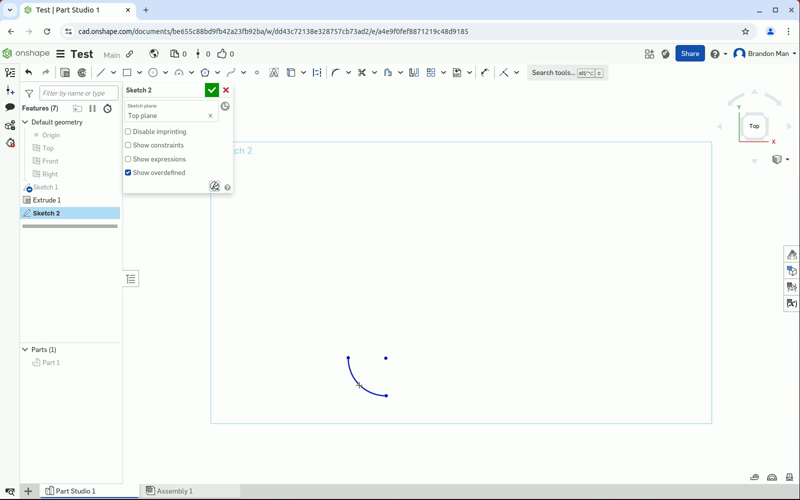
mouse_move(386, 395)
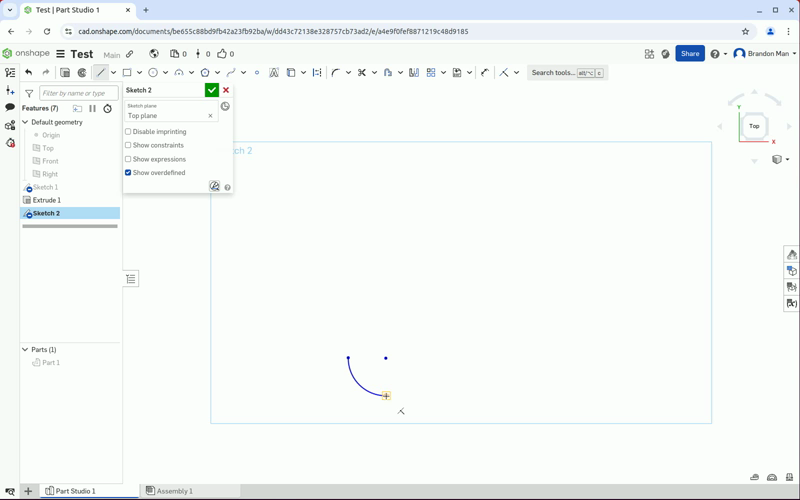
click(386, 395)
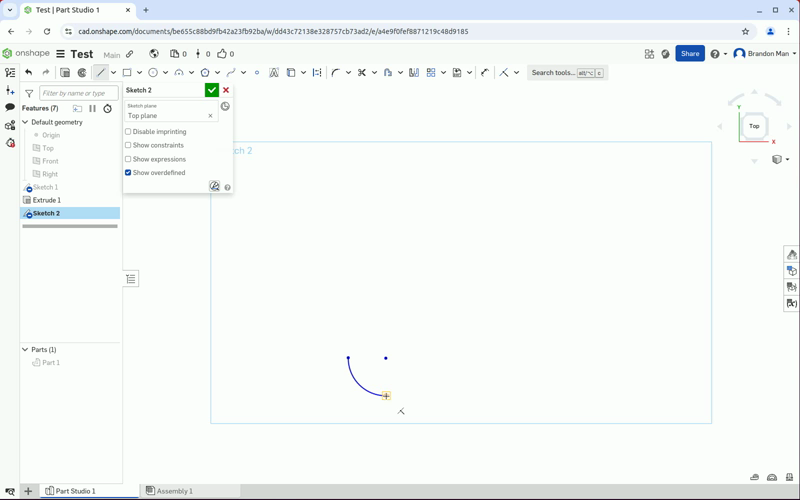
key_down(shift)
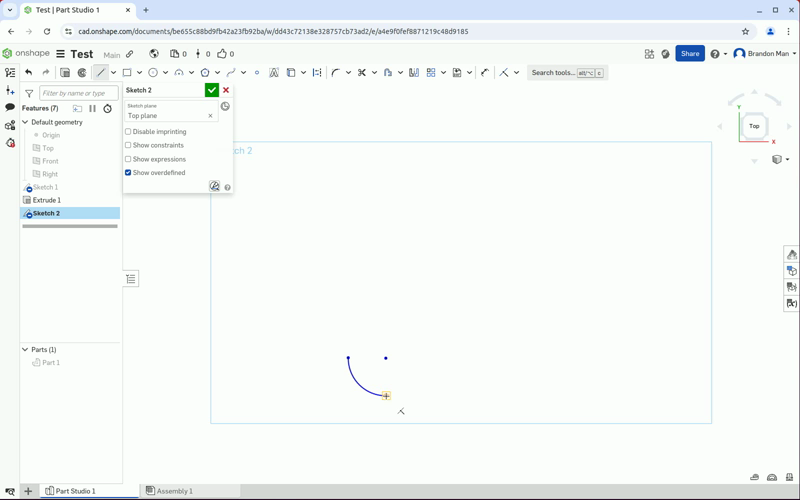
mouse_move(572, 395)
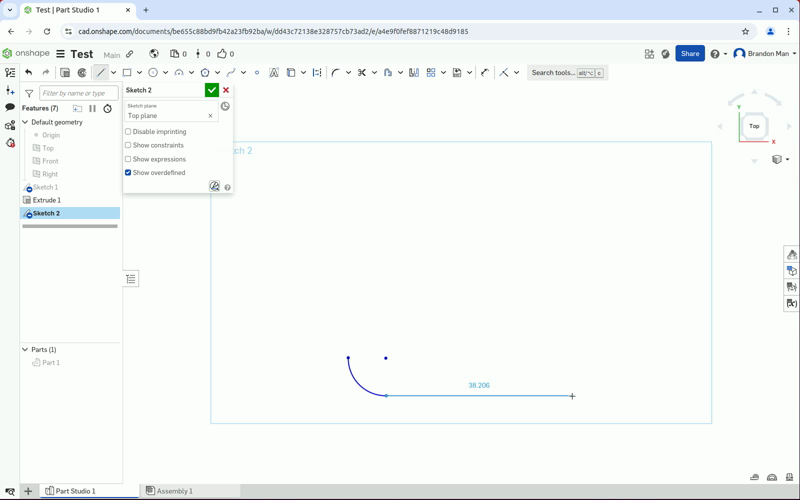
click(572, 395)
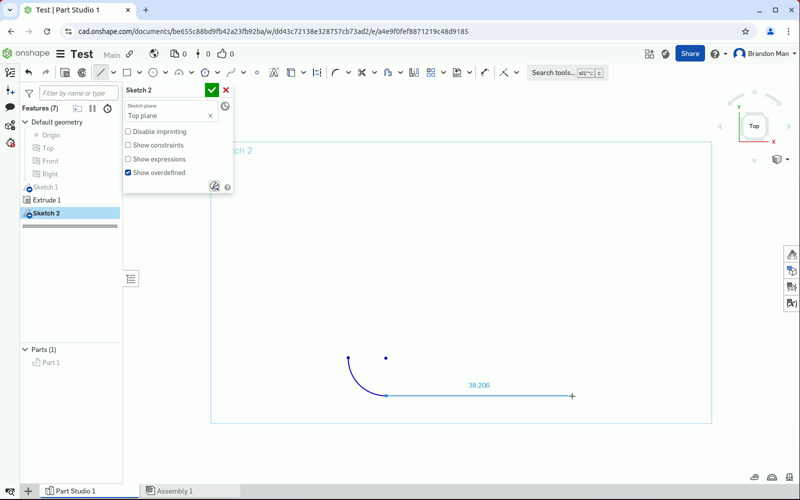
key_up(shift)
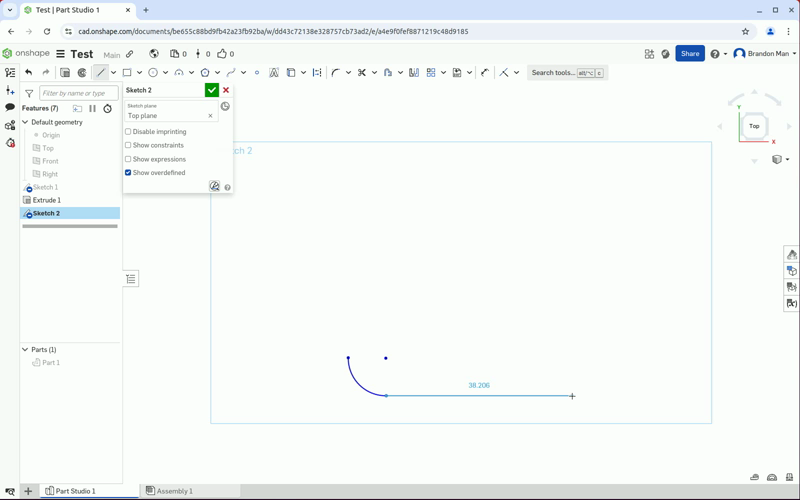
key_down(shift)
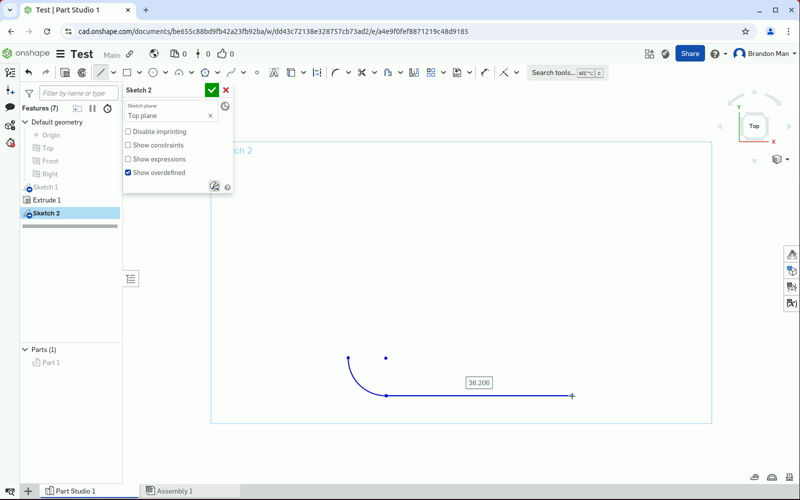
mouse_move(572, 209)
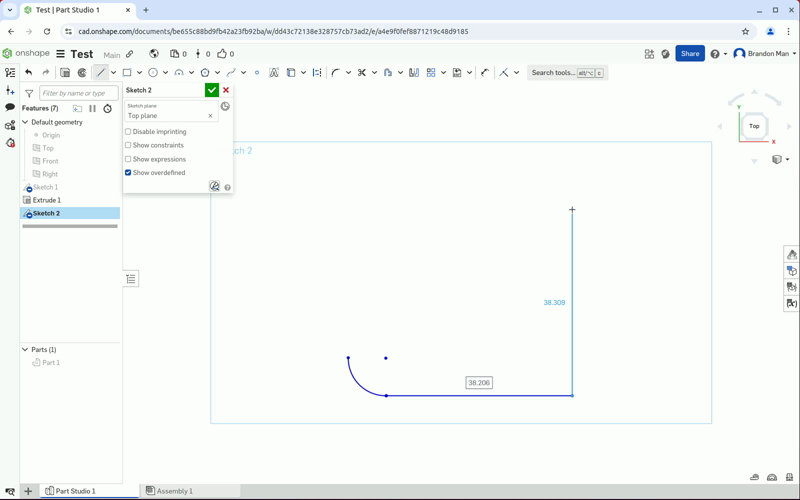
click(572, 209)
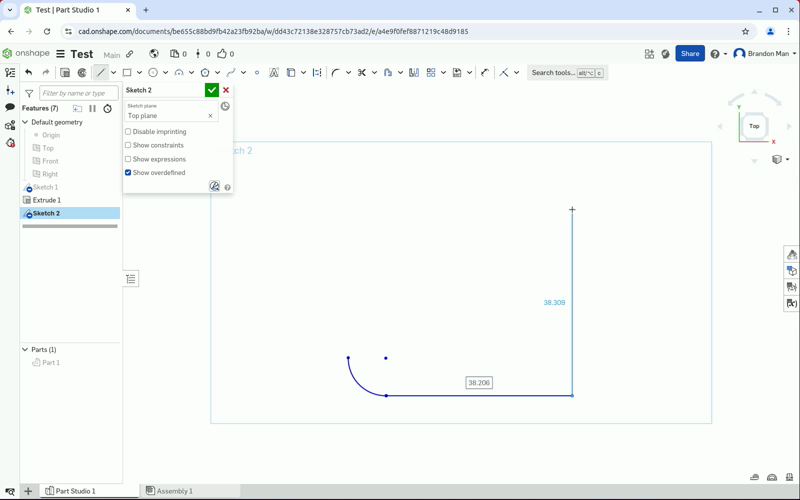
key_up(shift)
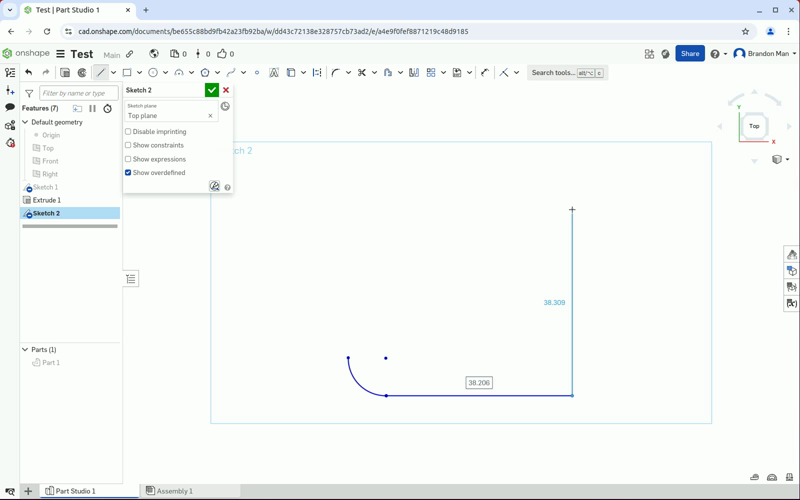
key(esc)
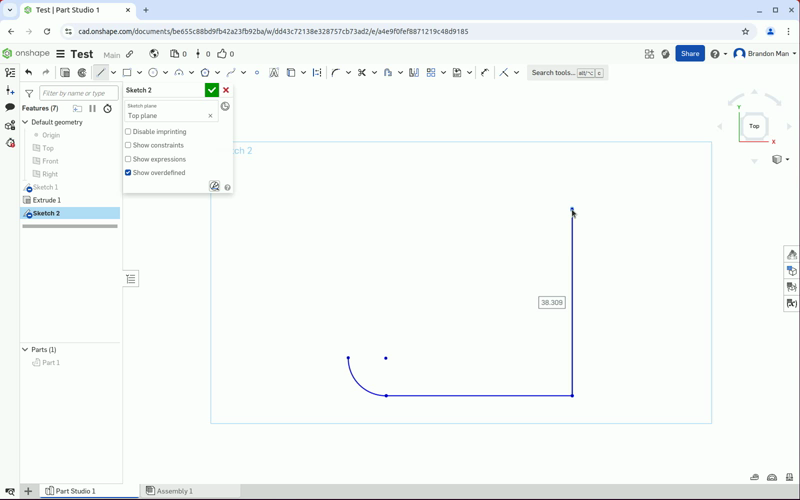
key(a)
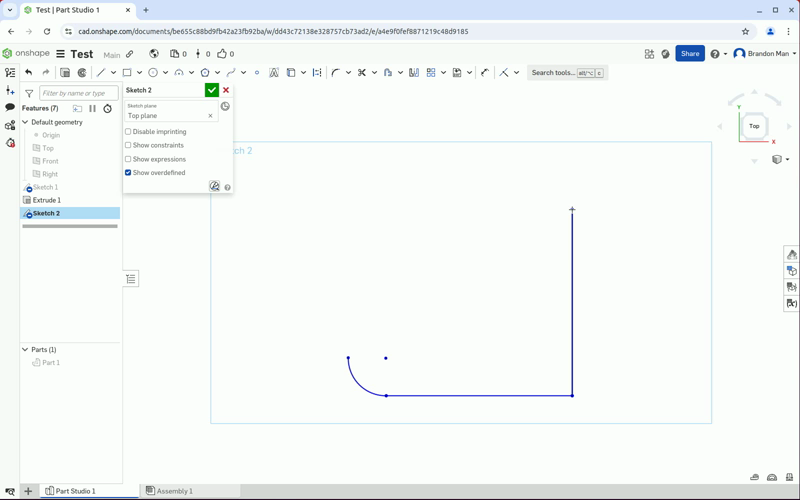
mouse_move(572, 209)
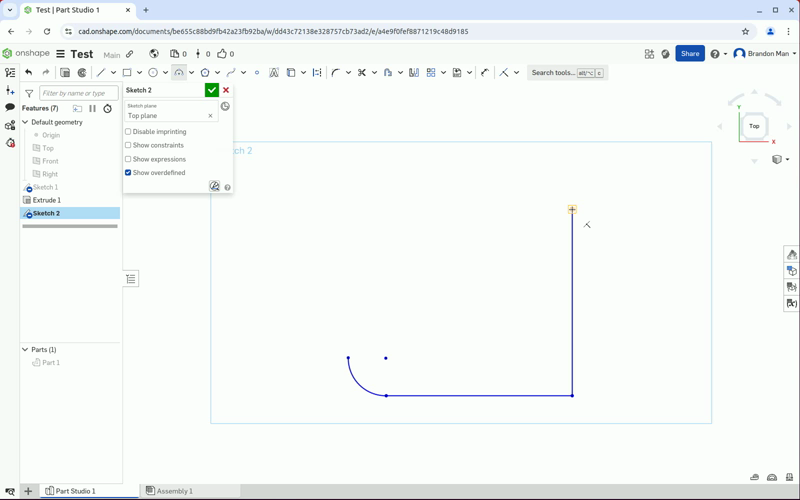
click(572, 209)
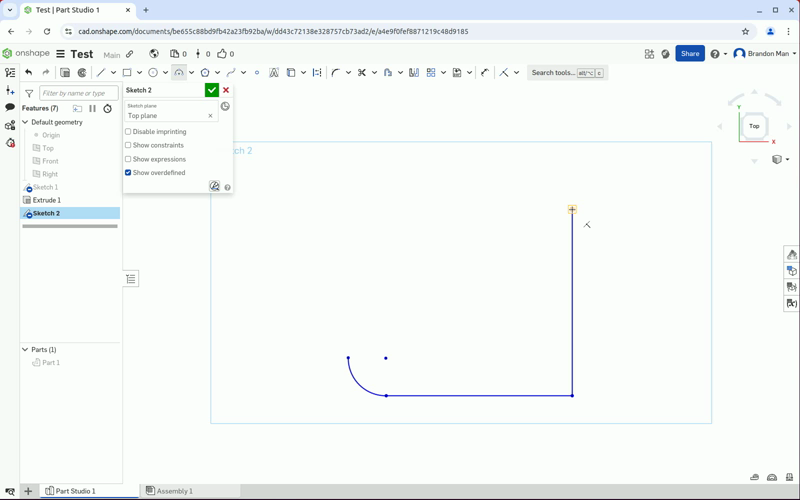
key_down(shift)
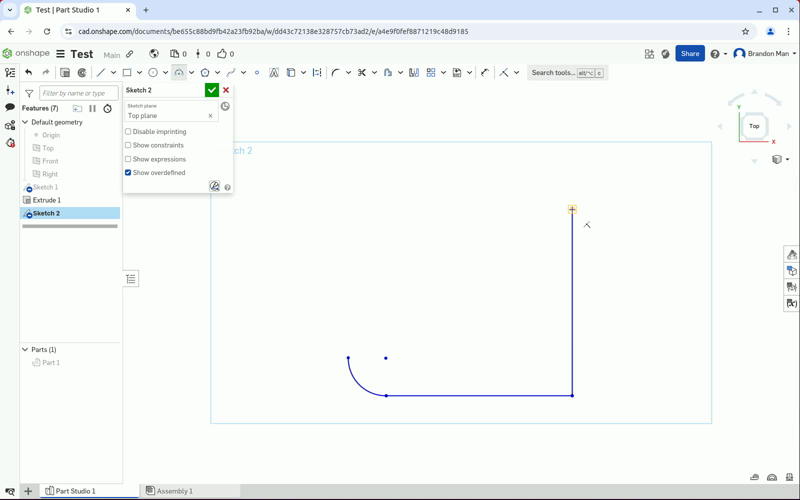
mouse_move(534, 171)
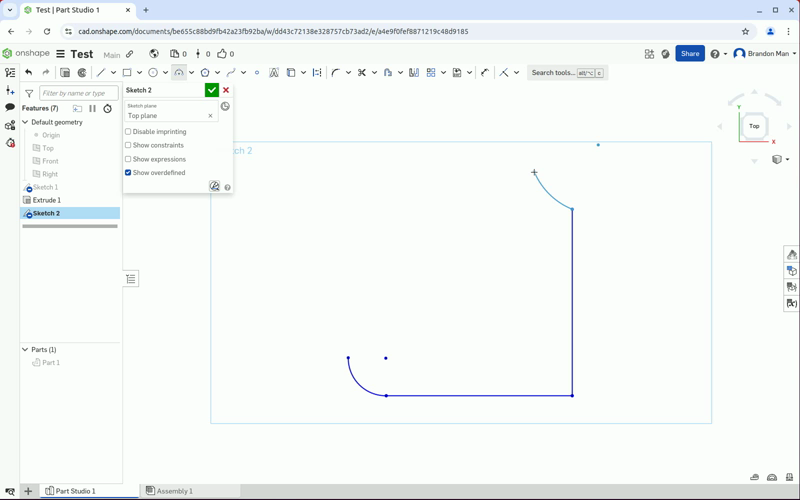
click(534, 171)
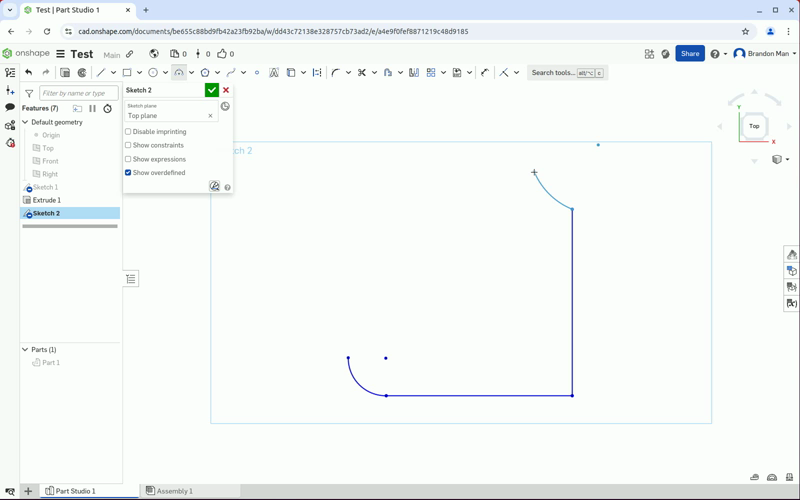
mouse_move(561, 182)
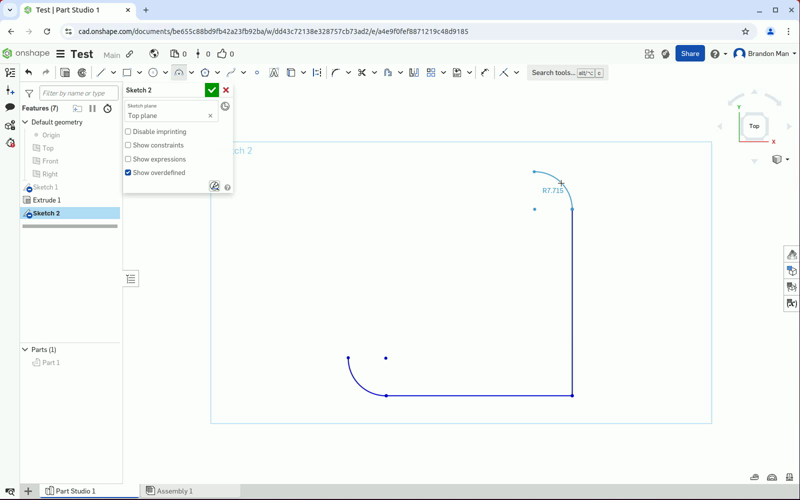
click(561, 182)
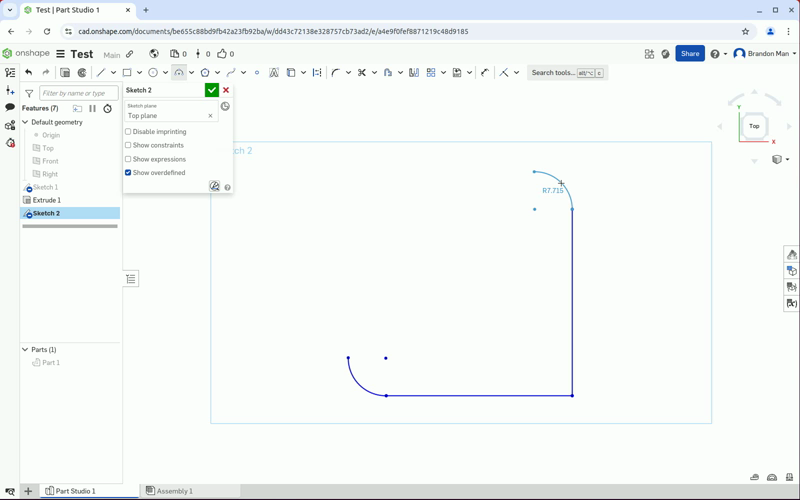
key_up(shift)
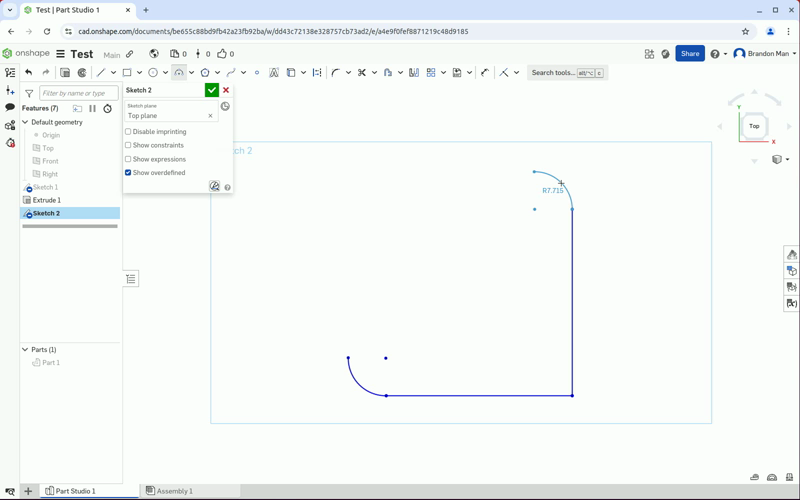
key(esc)
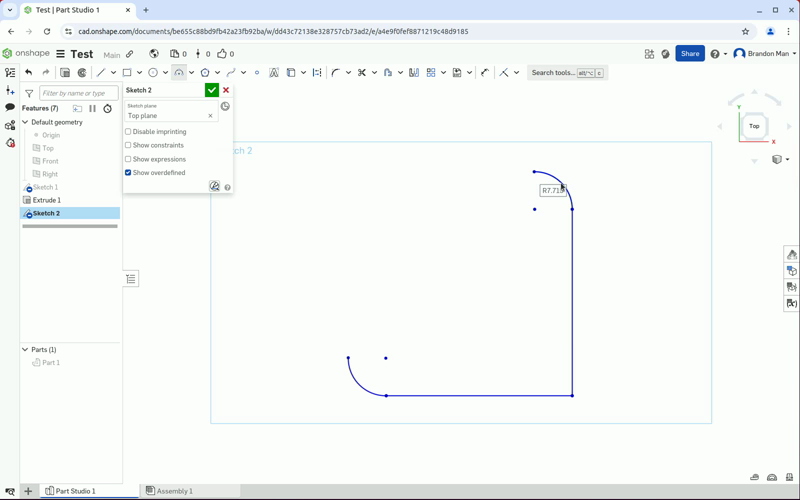
key(l)
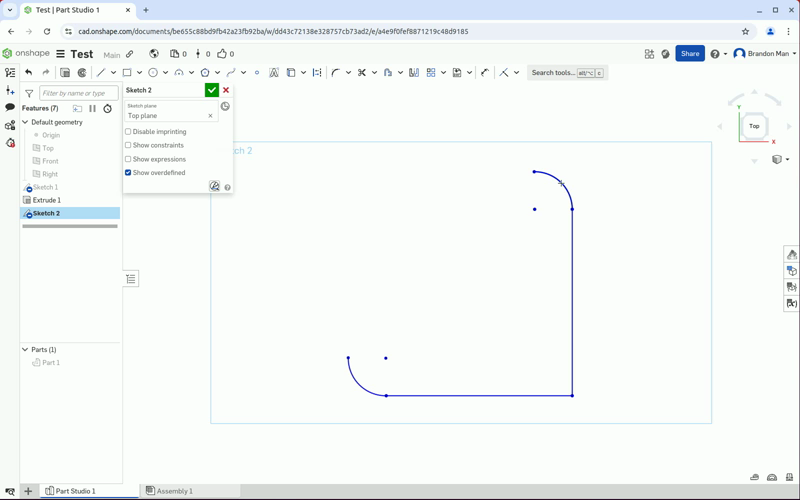
mouse_move(534, 171)
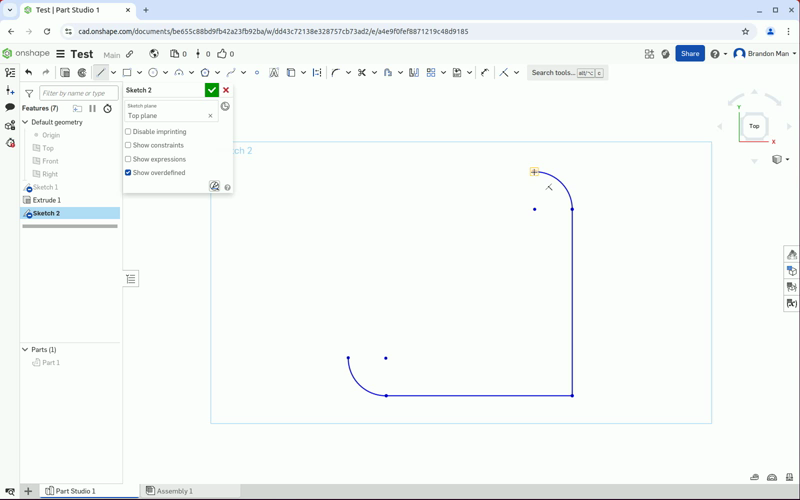
click(534, 171)
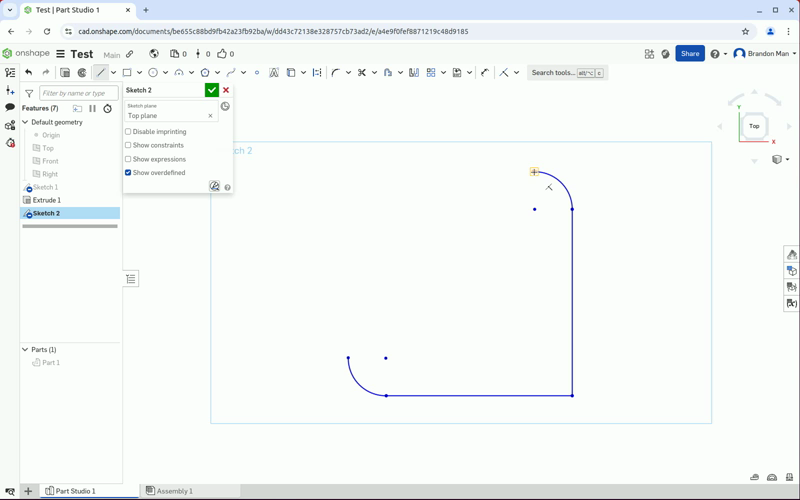
key_down(shift)
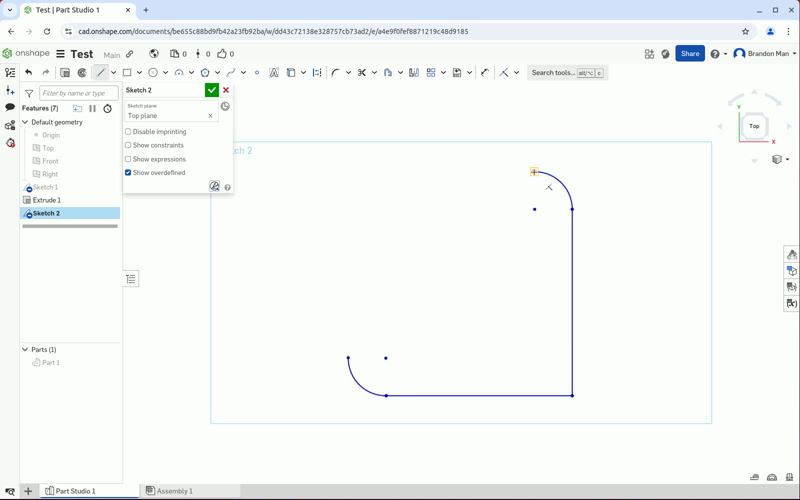
mouse_move(348, 171)
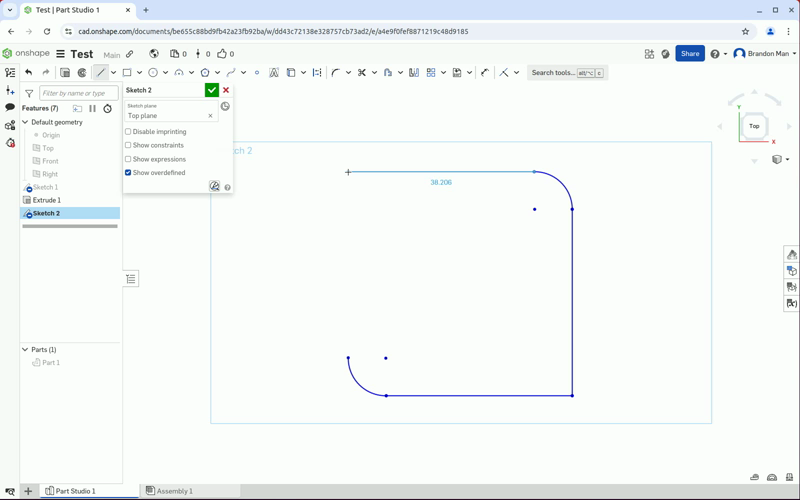
click(348, 171)
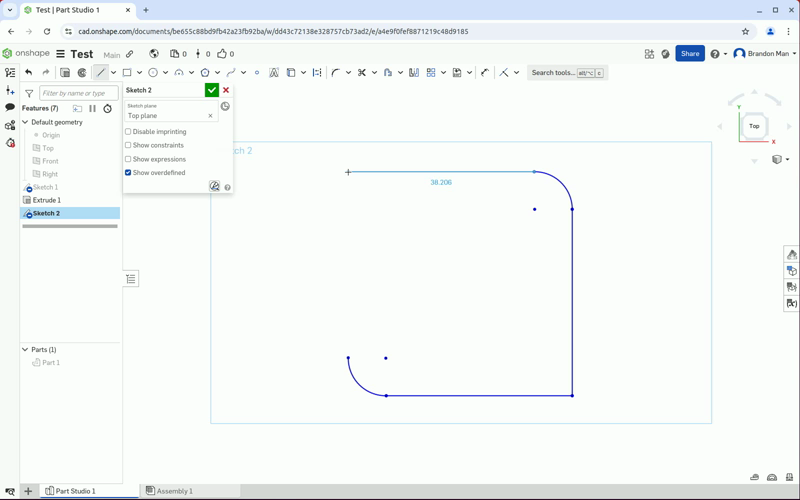
key_up(shift)
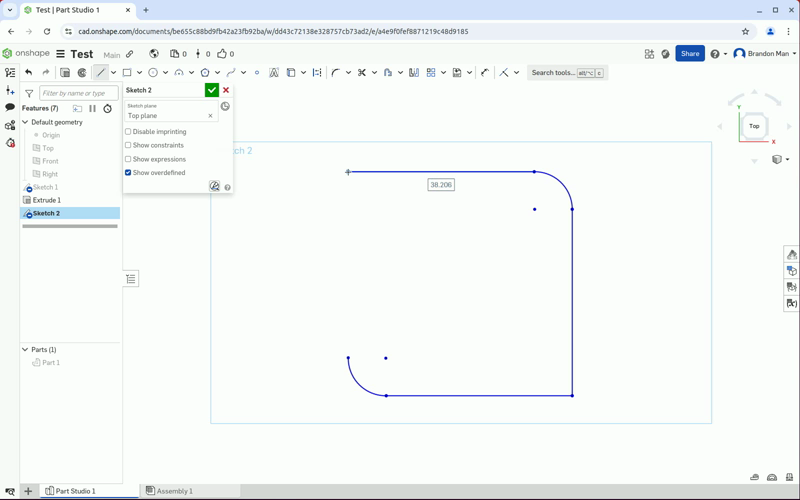
key_down(shift)
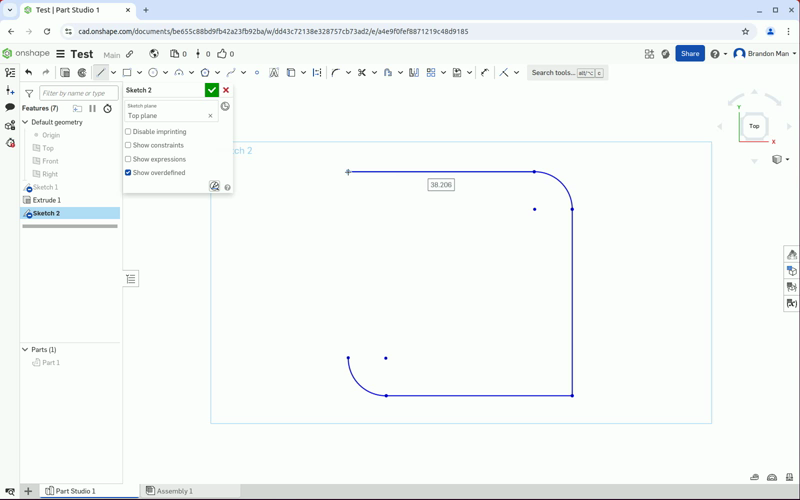
mouse_move(348, 357)
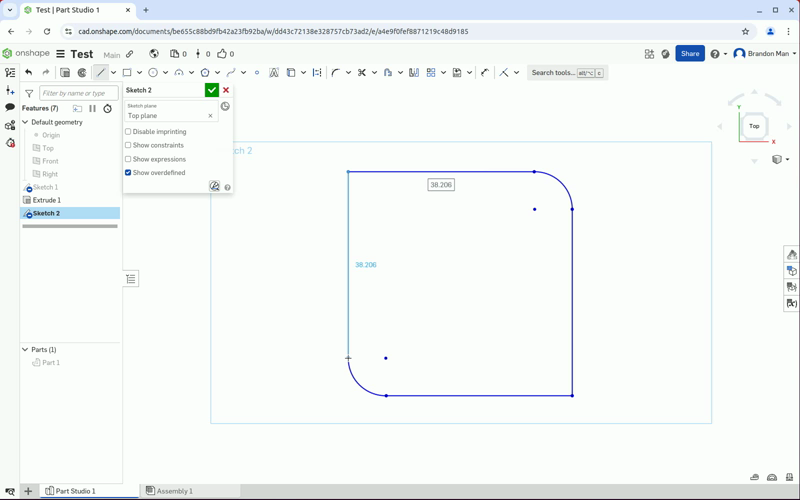
key_up(shift)
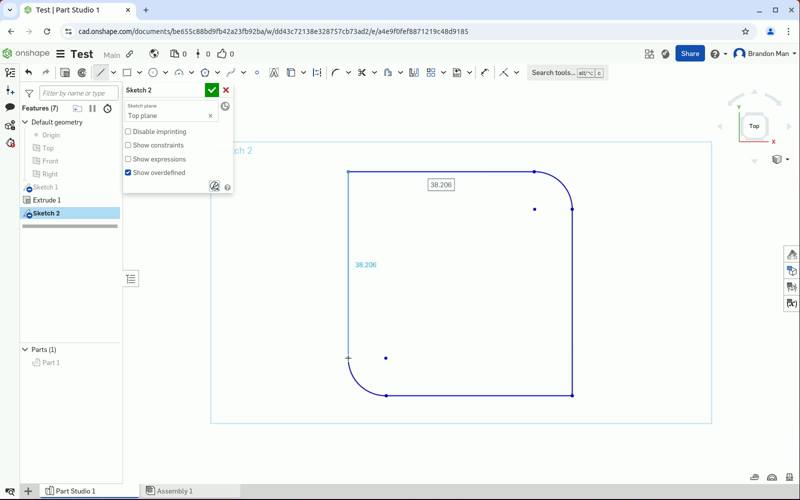
click(348, 357)
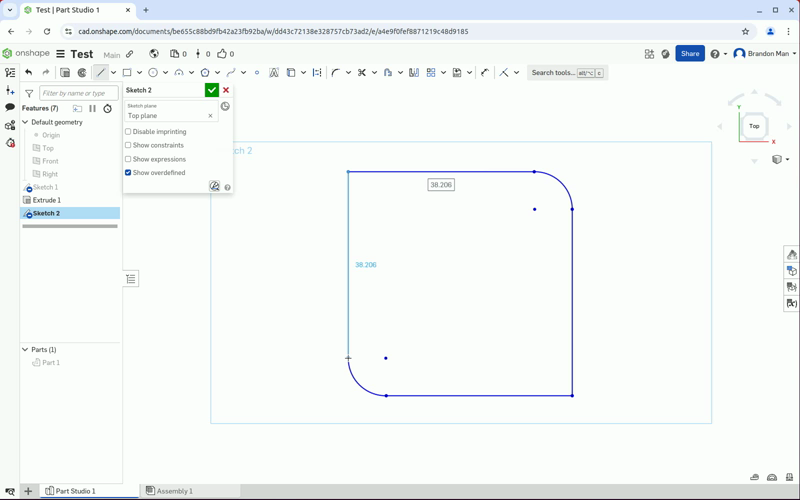
key(esc)
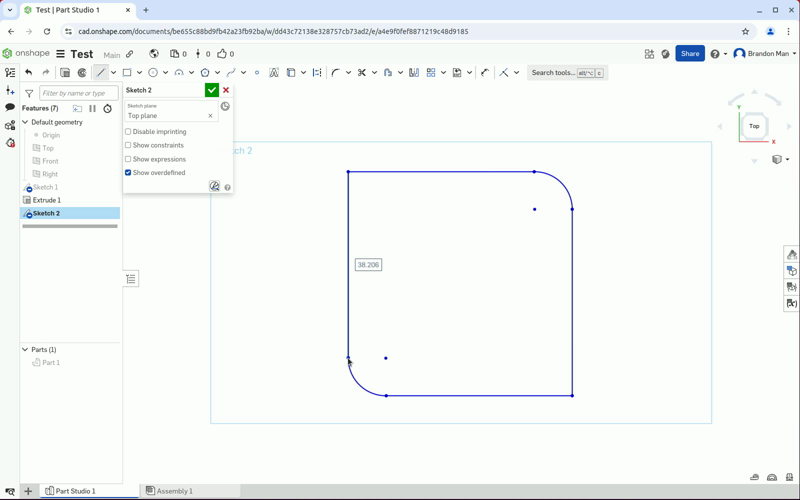
key(a)
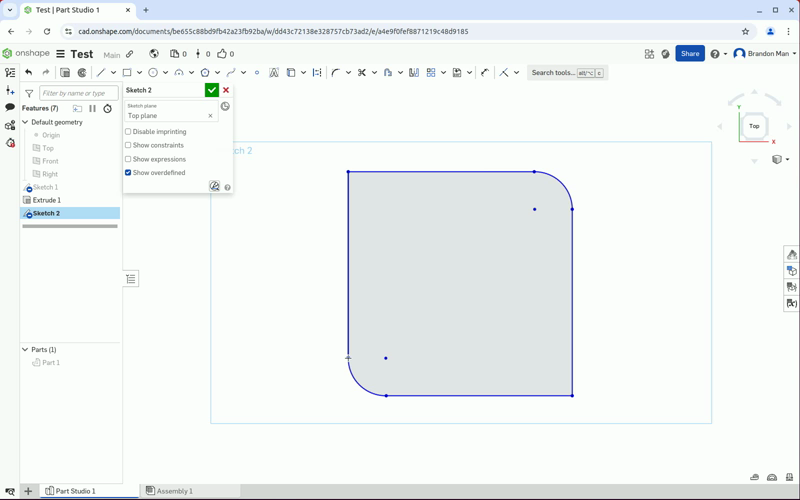
key_down(shift)
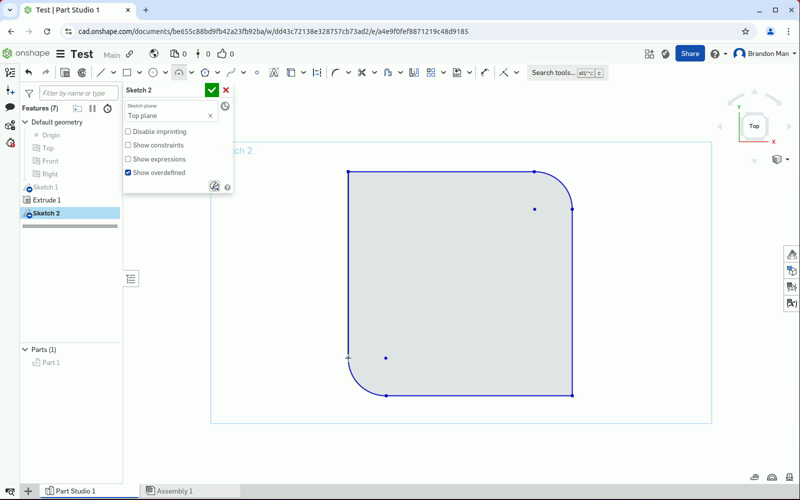
mouse_move(367, 357)
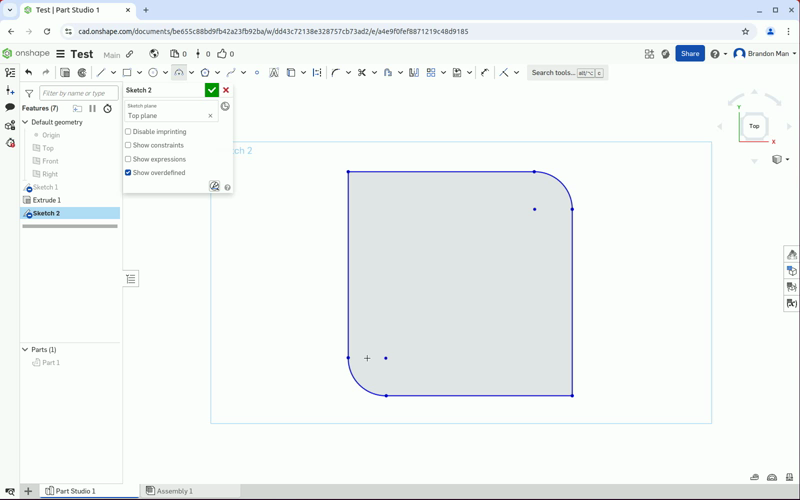
click(367, 357)
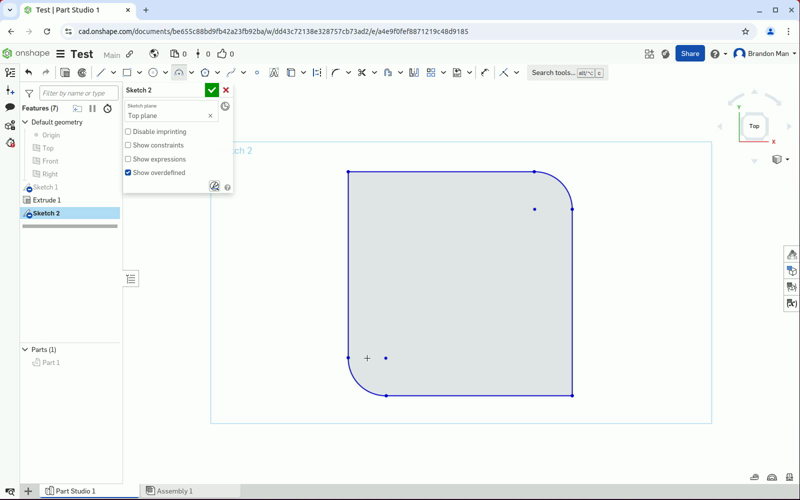
key_up(shift)
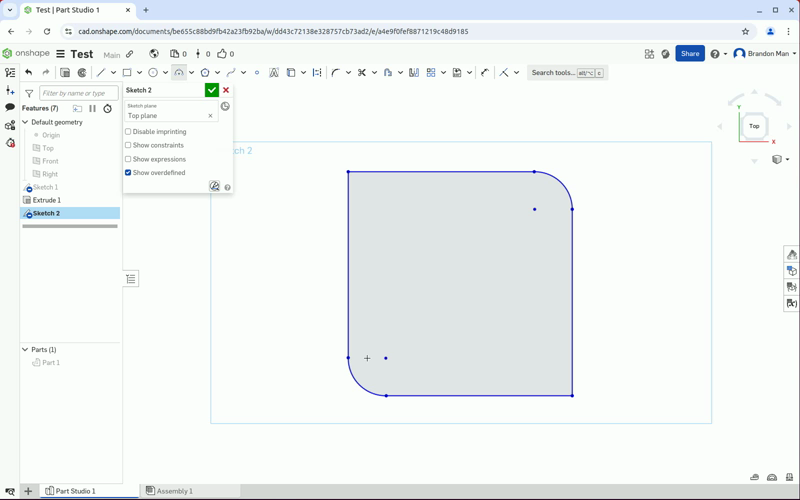
key_down(shift)
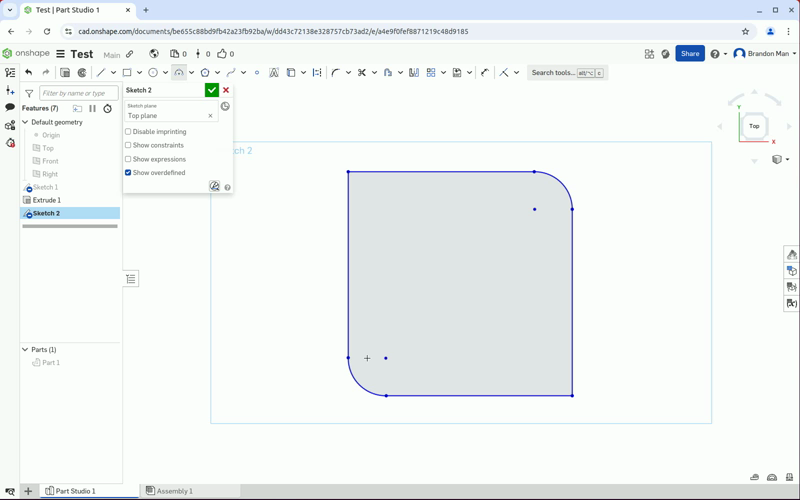
mouse_move(386, 376)
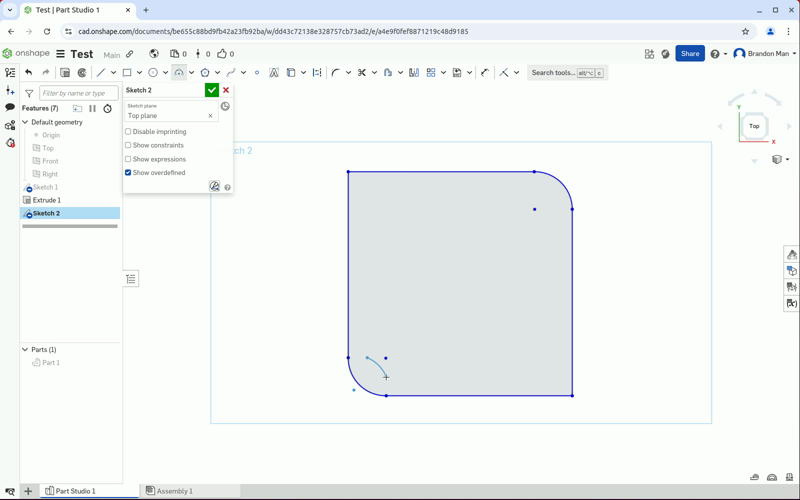
click(386, 376)
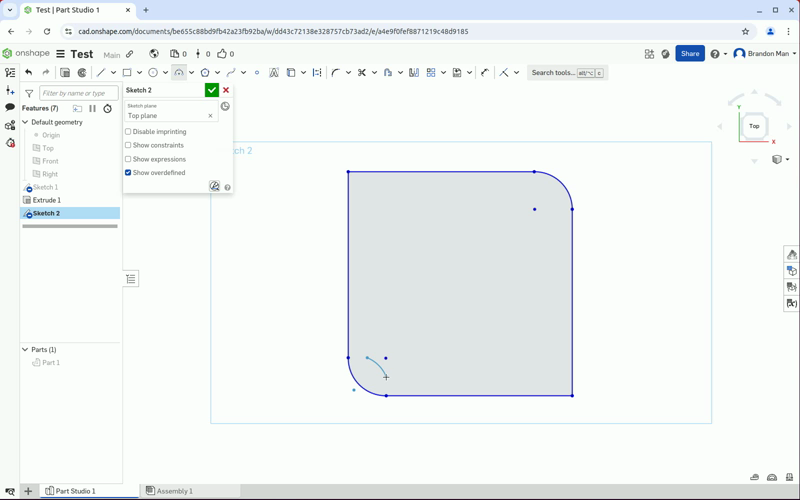
mouse_move(372, 371)
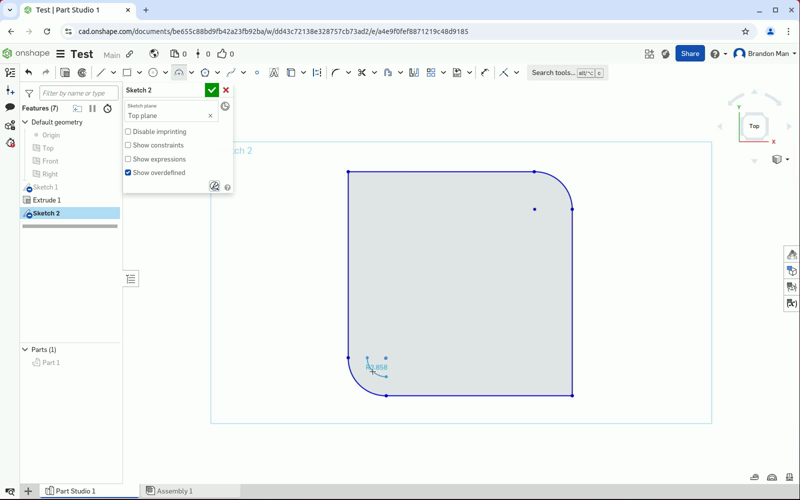
click(372, 371)
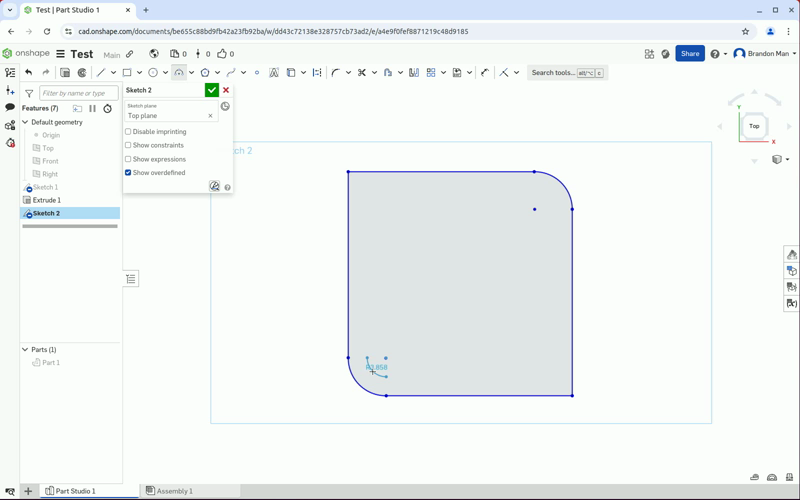
key_up(shift)
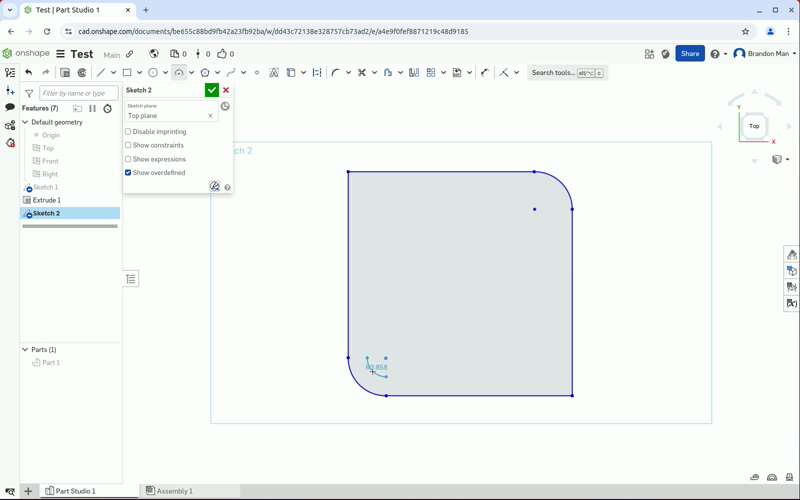
key(esc)
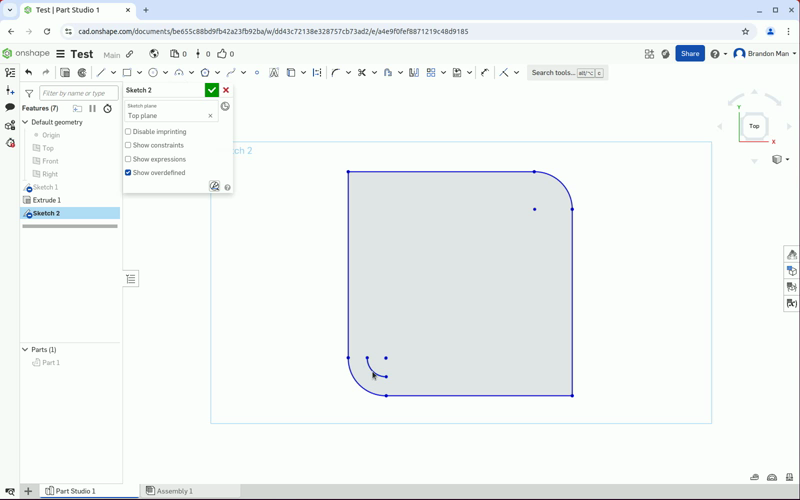
key(l)
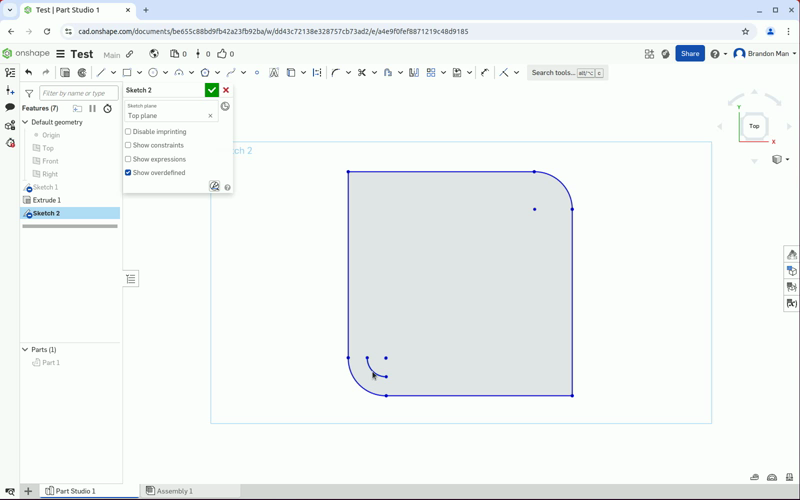
mouse_move(386, 376)
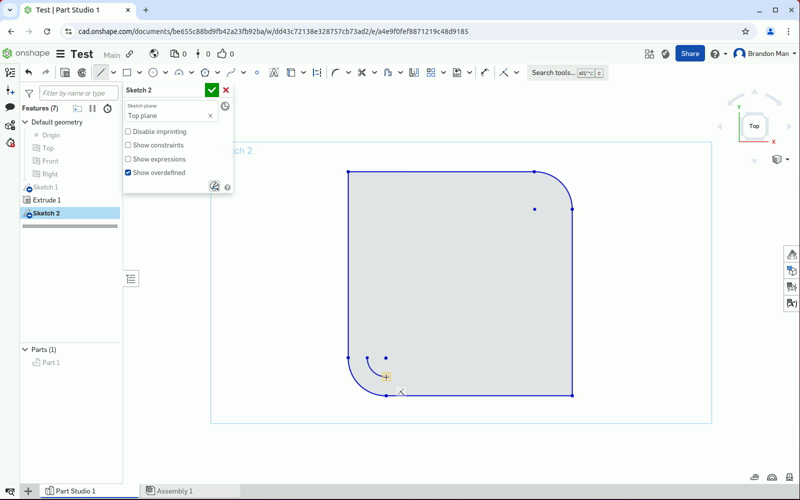
click(386, 376)
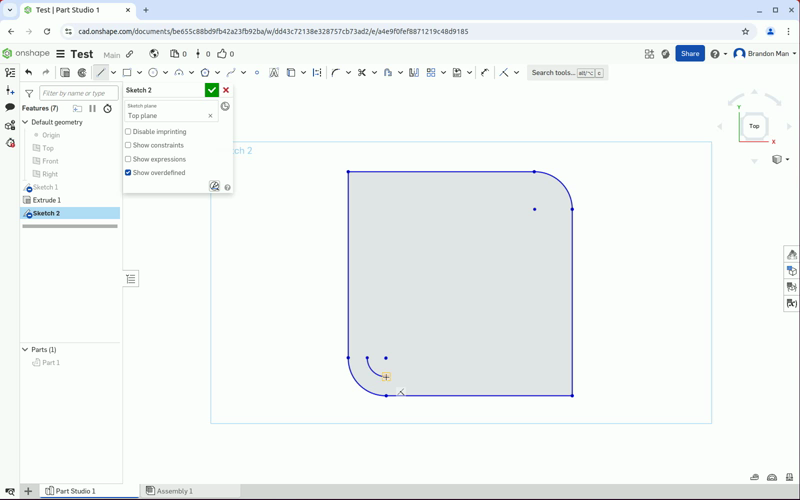
key_down(shift)
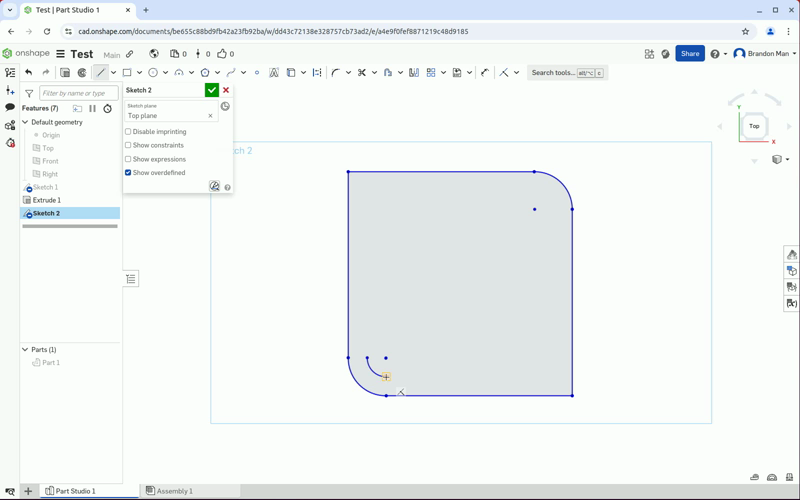
mouse_move(553, 376)
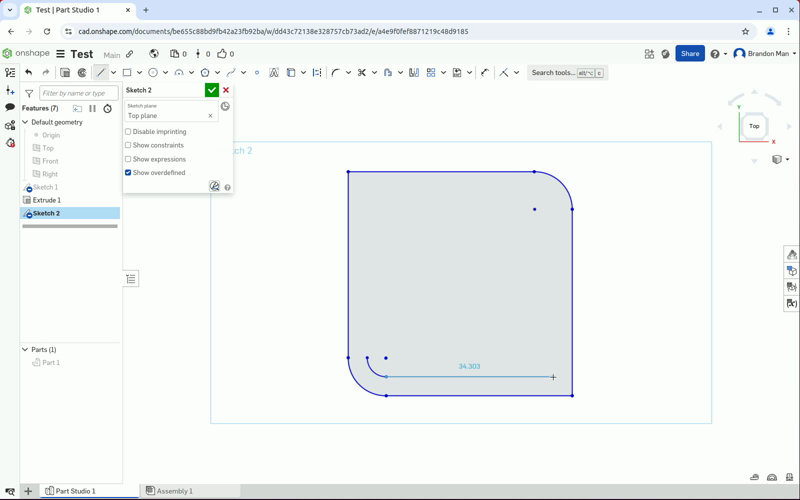
click(553, 376)
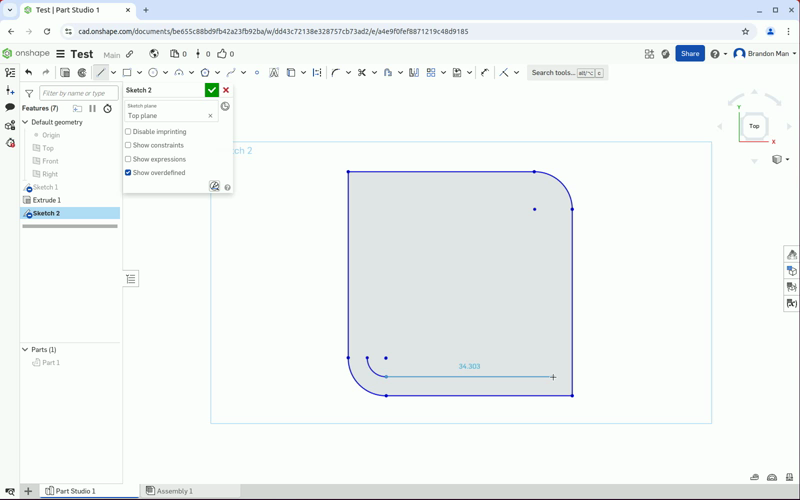
key_up(shift)
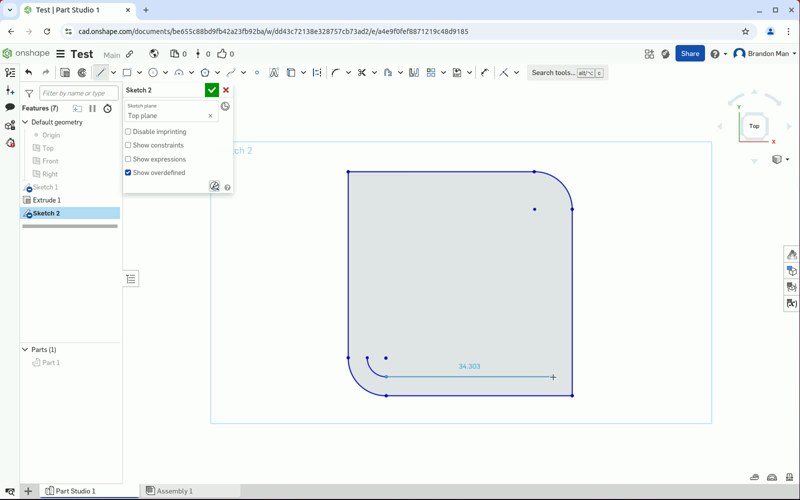
key_down(shift)
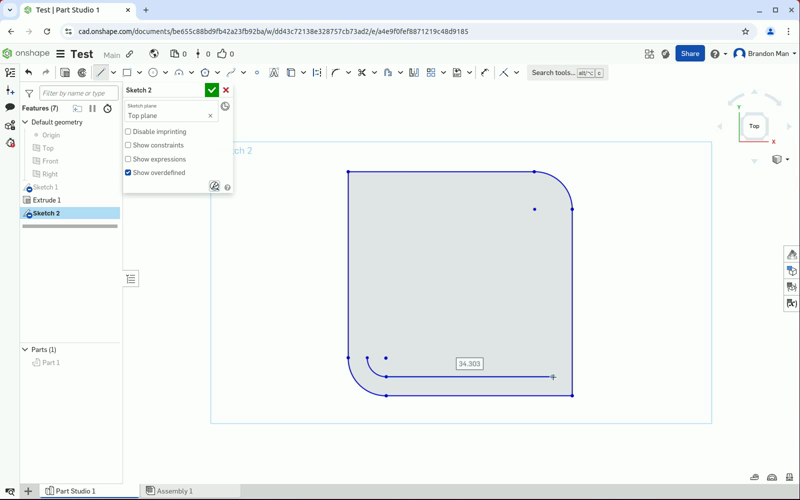
mouse_move(553, 209)
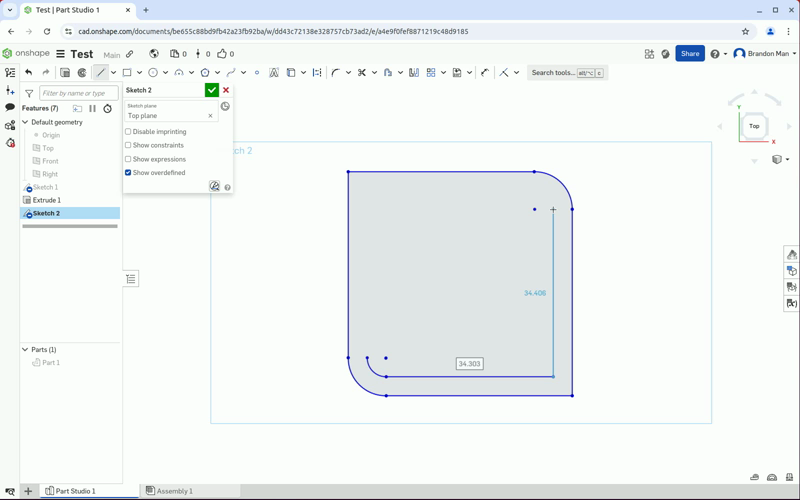
click(553, 209)
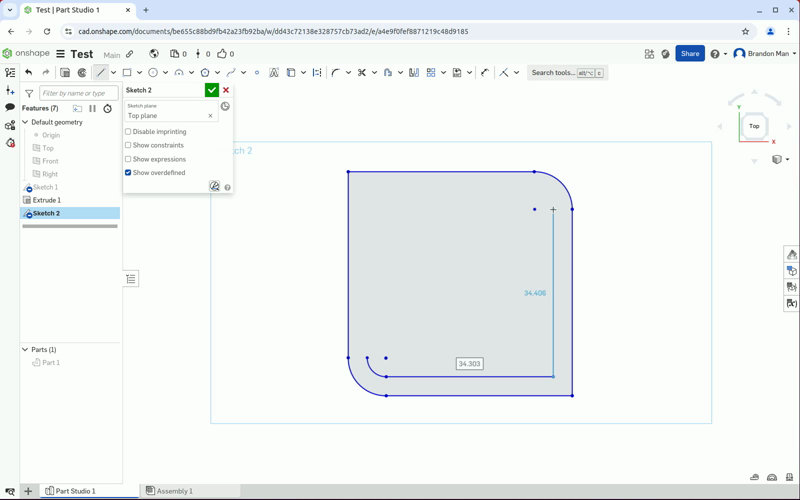
key_up(shift)
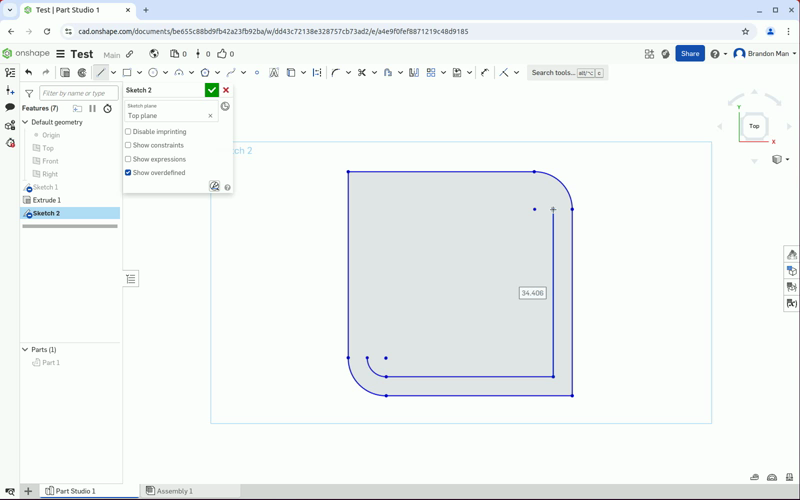
key(esc)
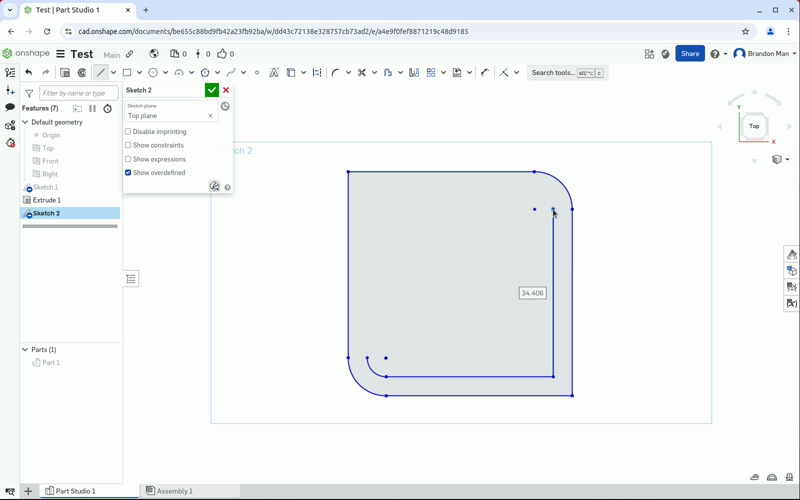
key(a)
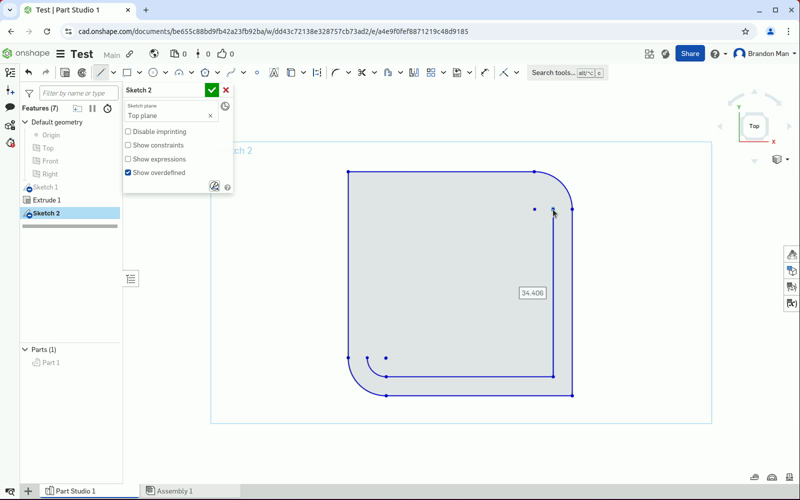
mouse_move(553, 209)
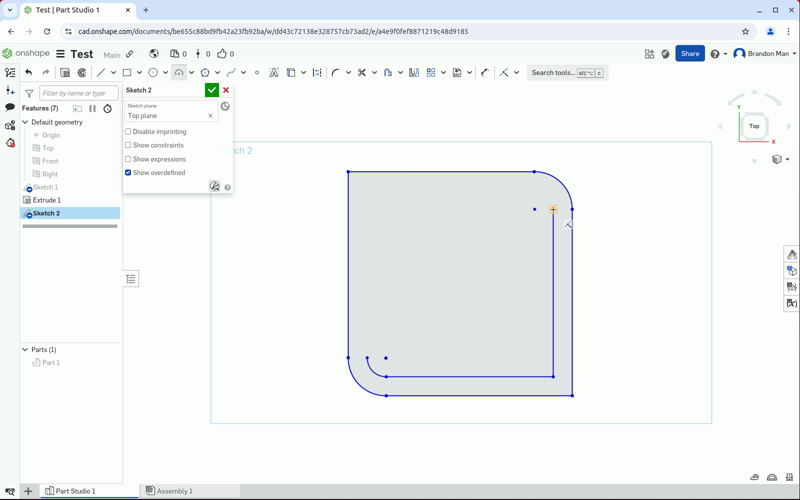
click(553, 209)
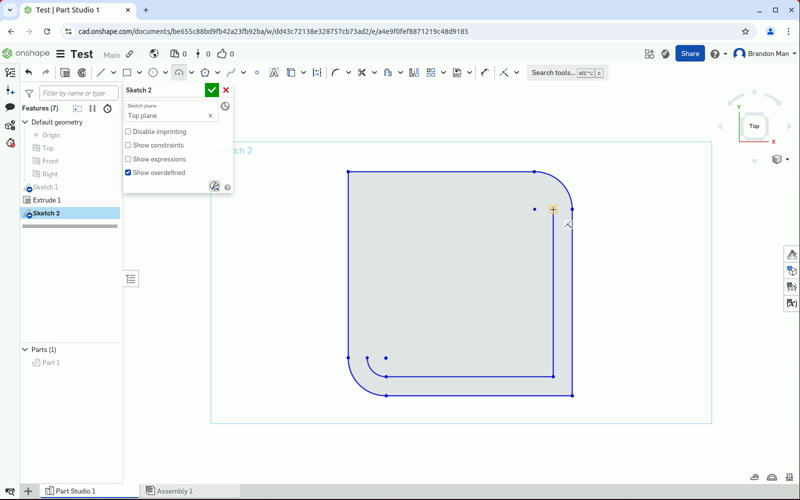
key_down(shift)
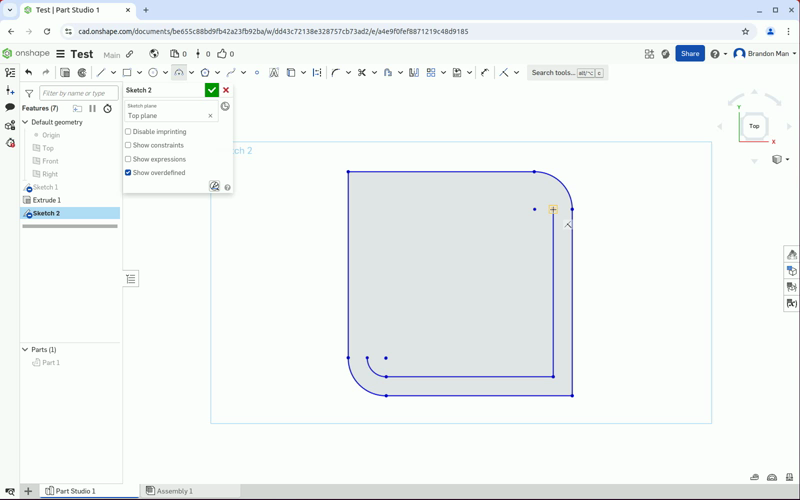
mouse_move(534, 190)
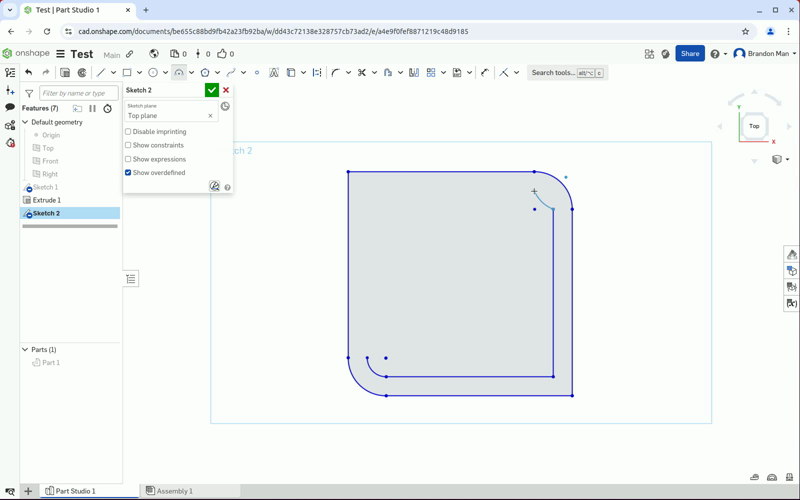
click(534, 190)
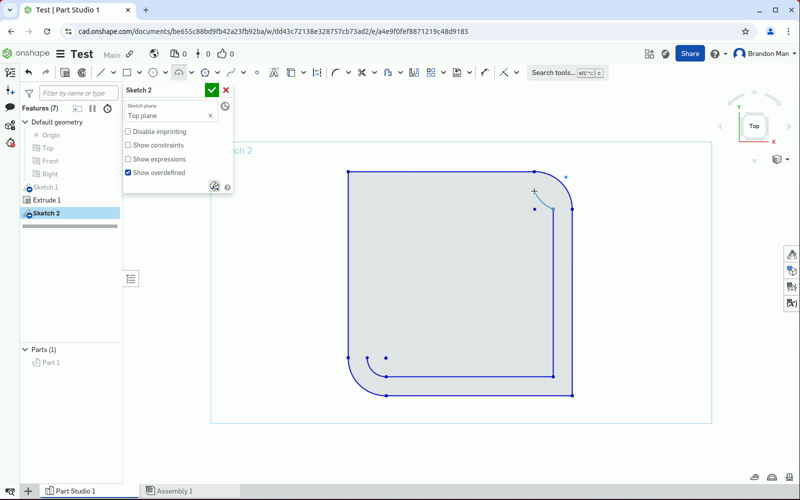
mouse_move(547, 196)
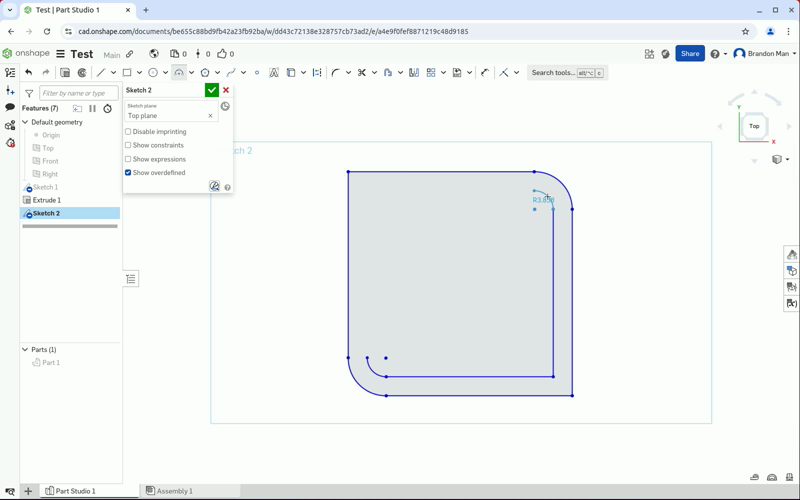
click(547, 196)
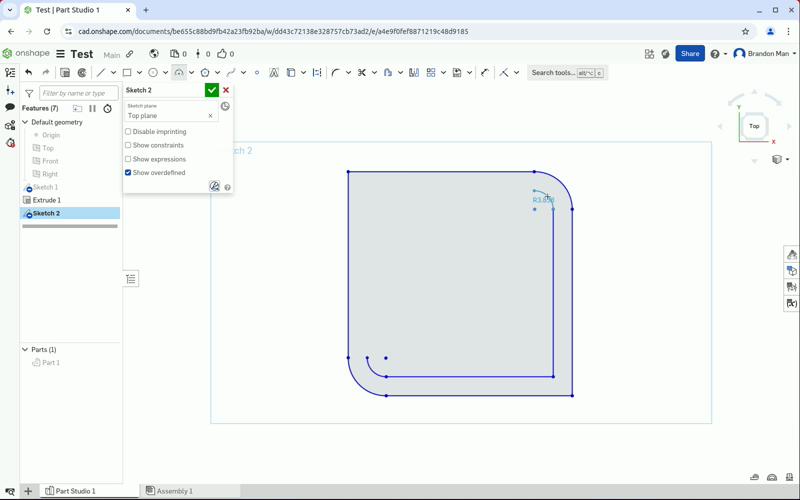
key_up(shift)
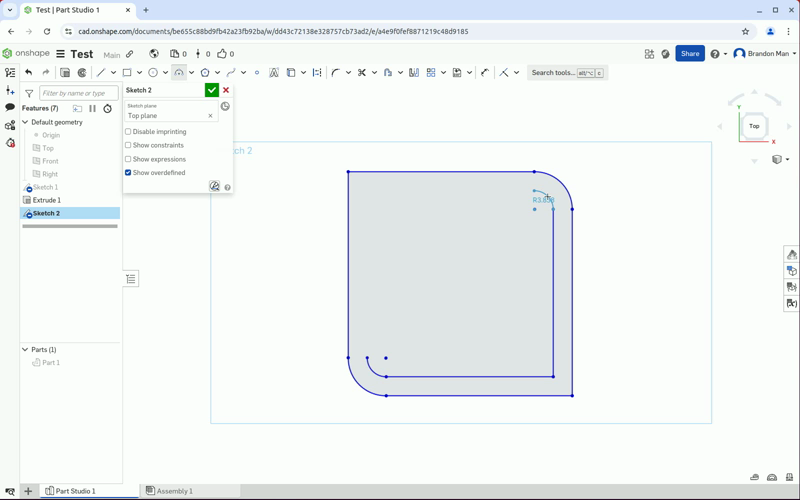
key(esc)
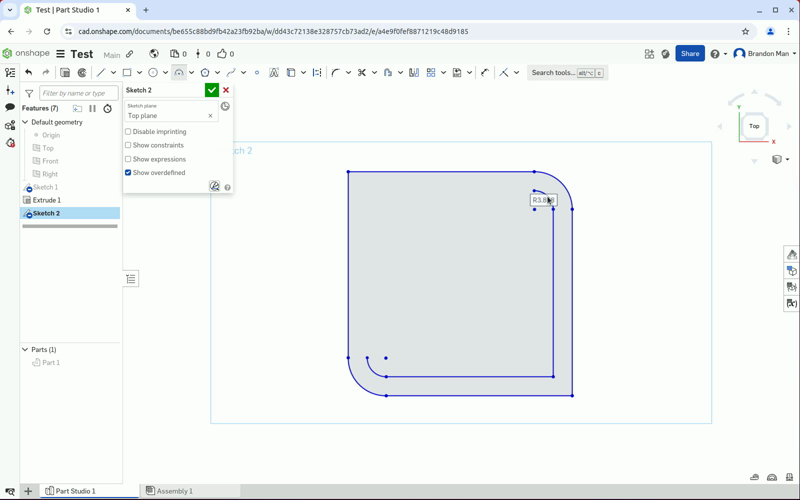
key(l)
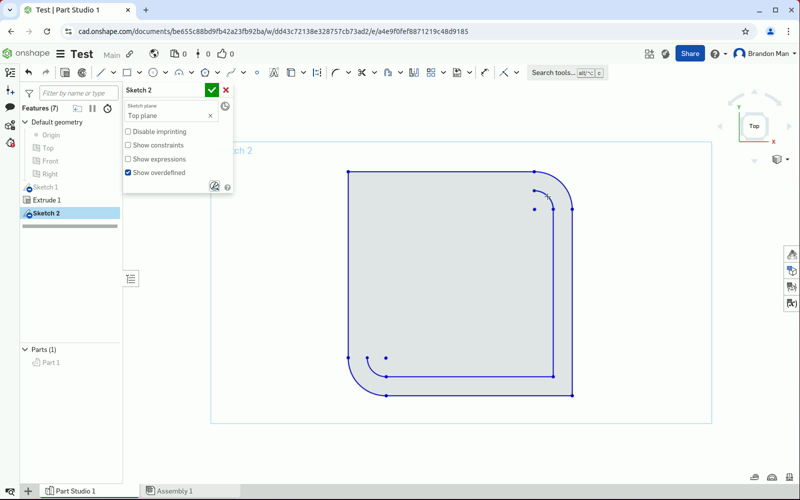
mouse_move(534, 190)
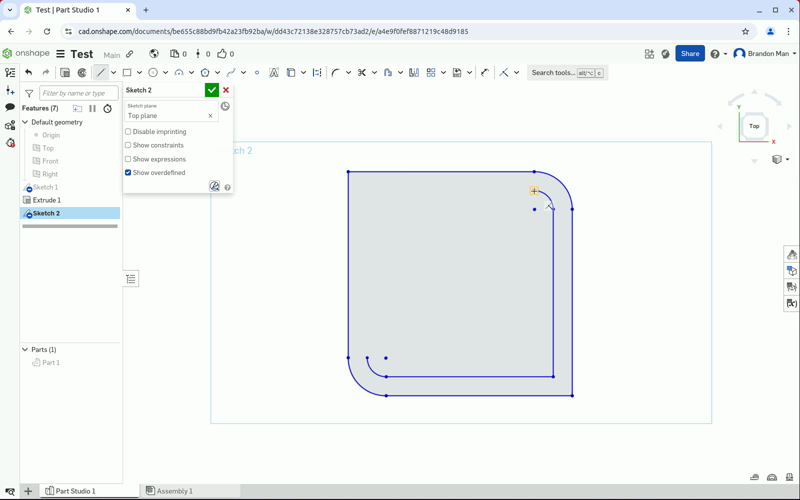
click(534, 190)
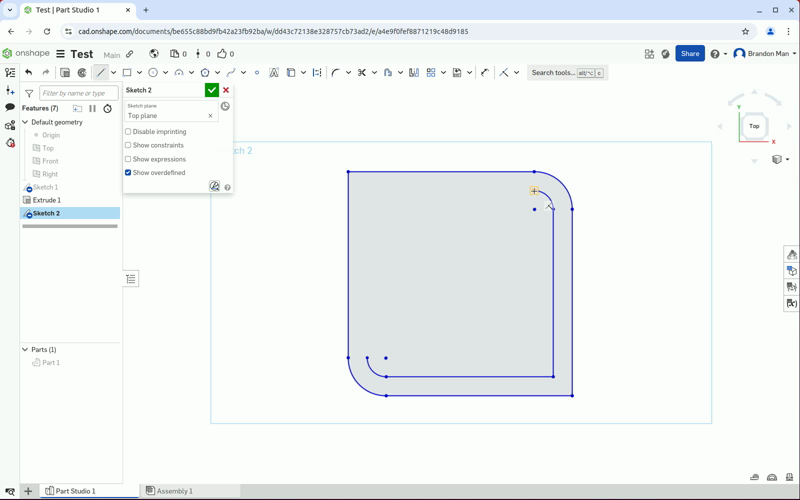
key_down(shift)
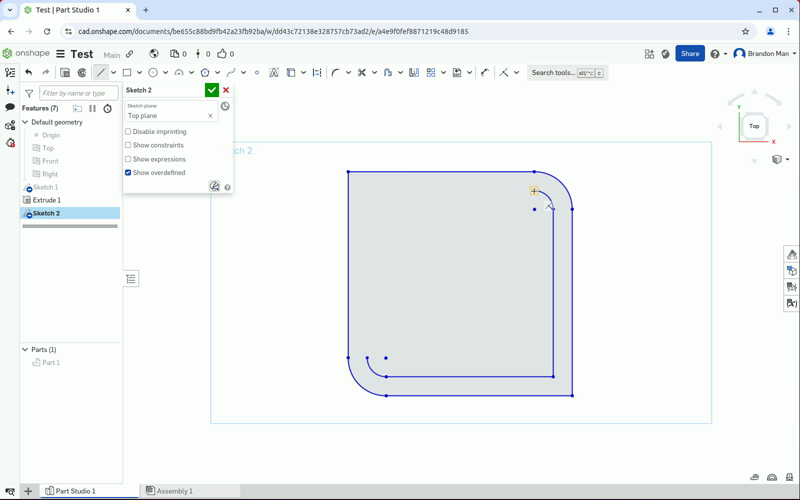
mouse_move(367, 190)
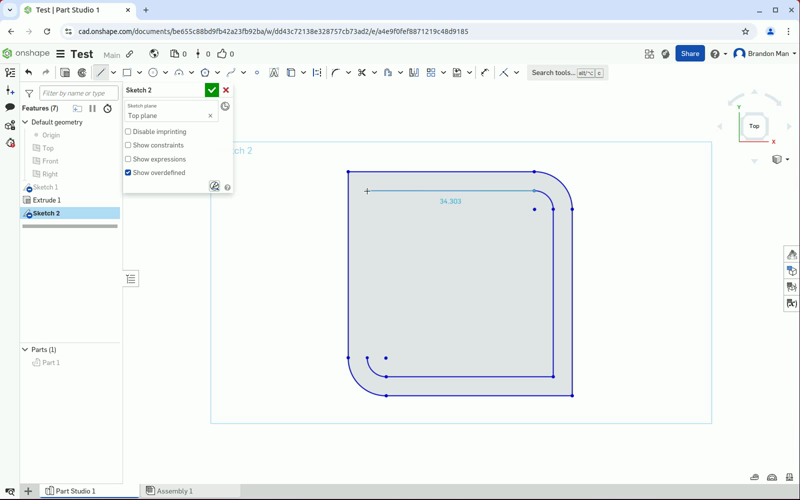
click(367, 190)
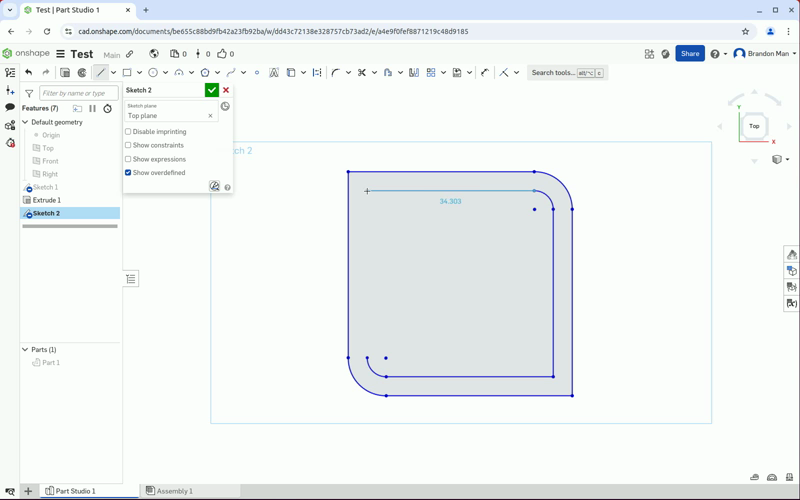
key_up(shift)
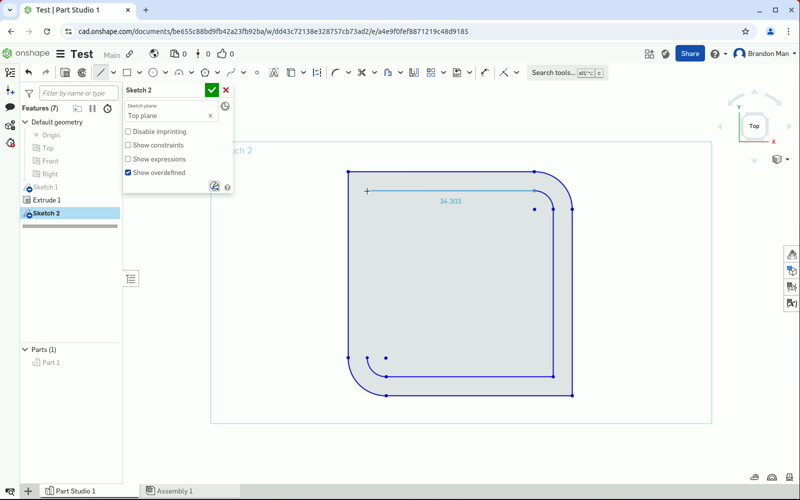
key_down(shift)
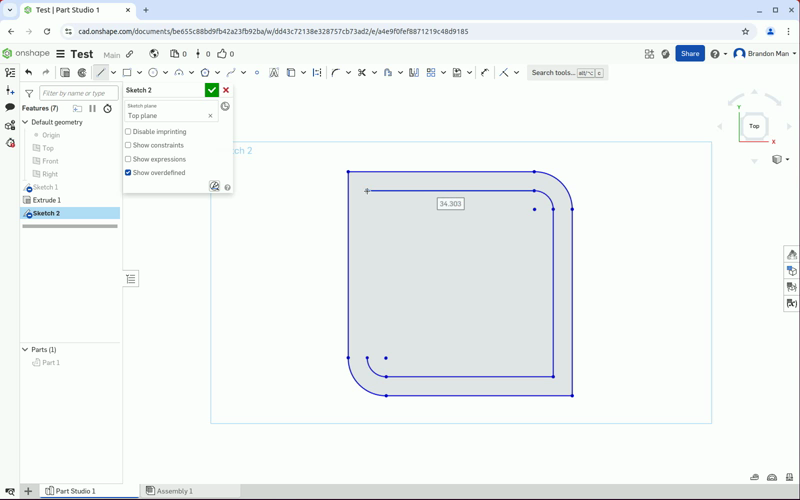
mouse_move(367, 357)
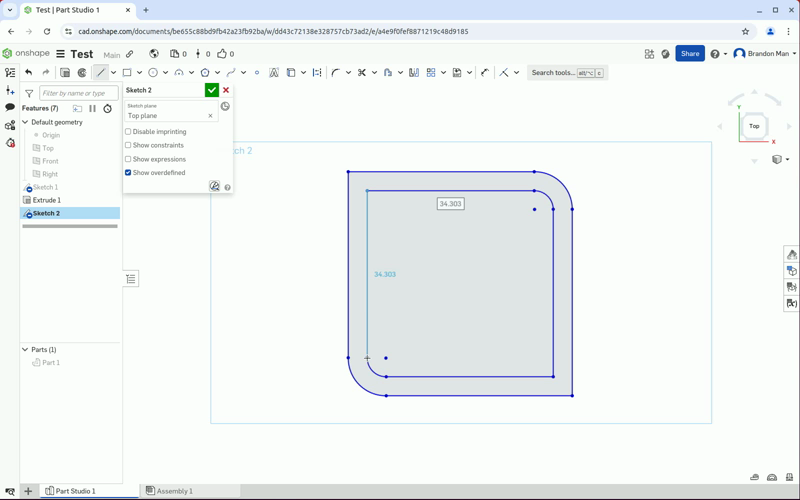
key_up(shift)
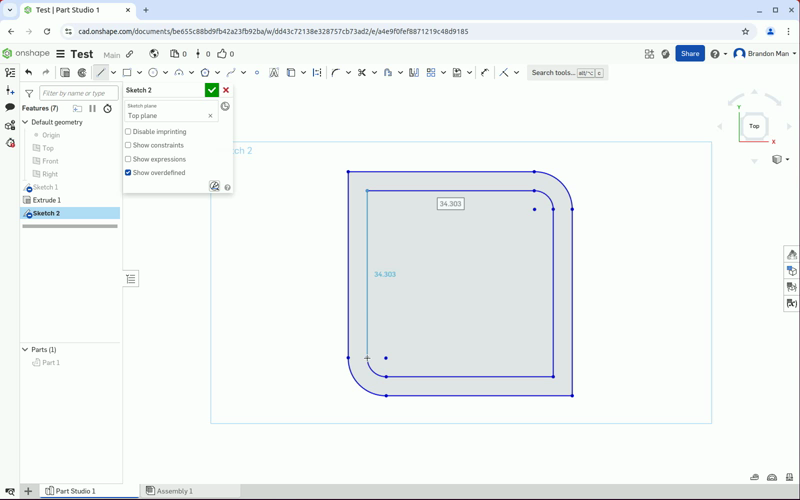
click(367, 357)
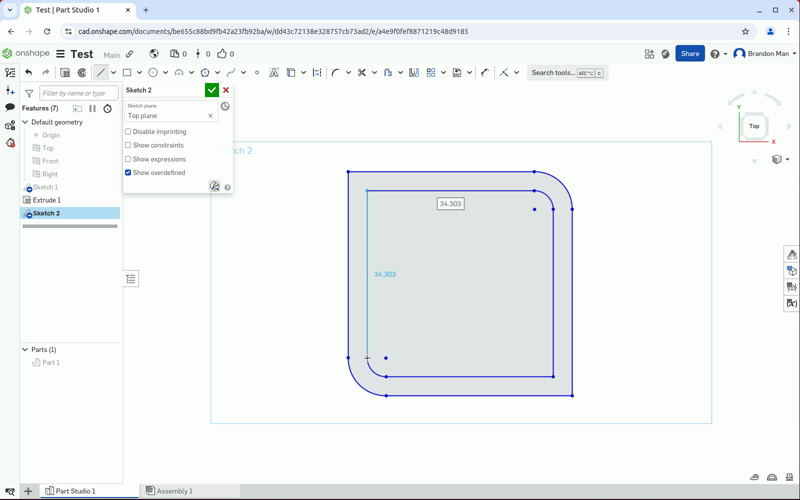
key(esc)
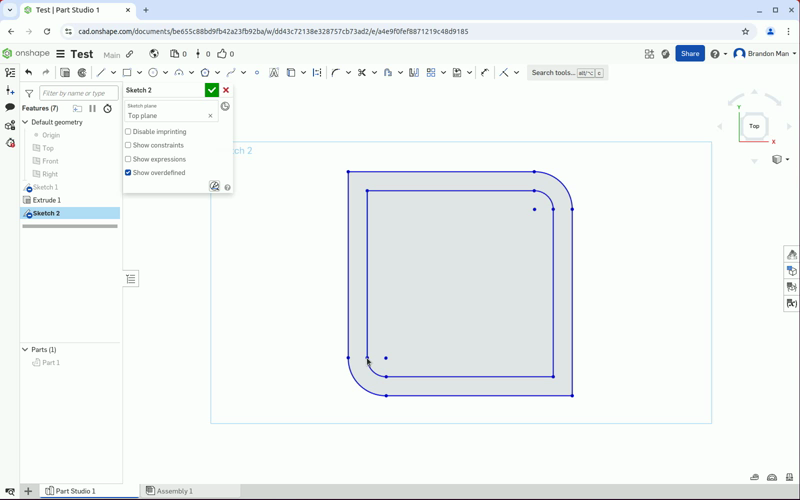
mouse_move(559, 384)
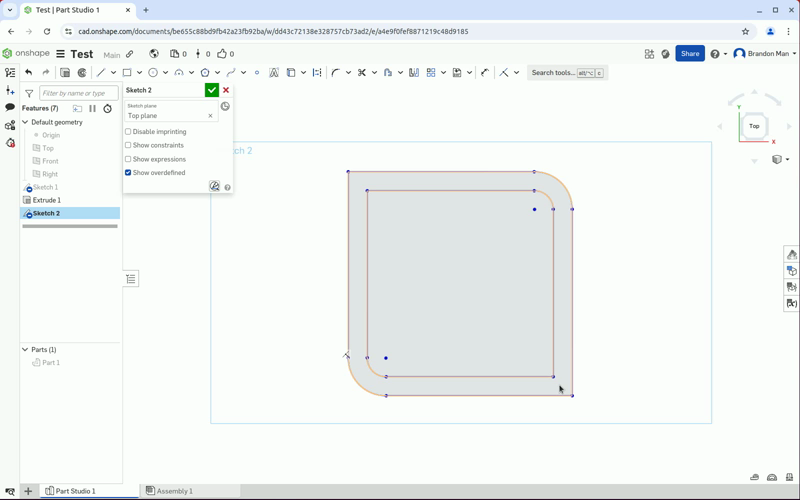
click(559, 384)
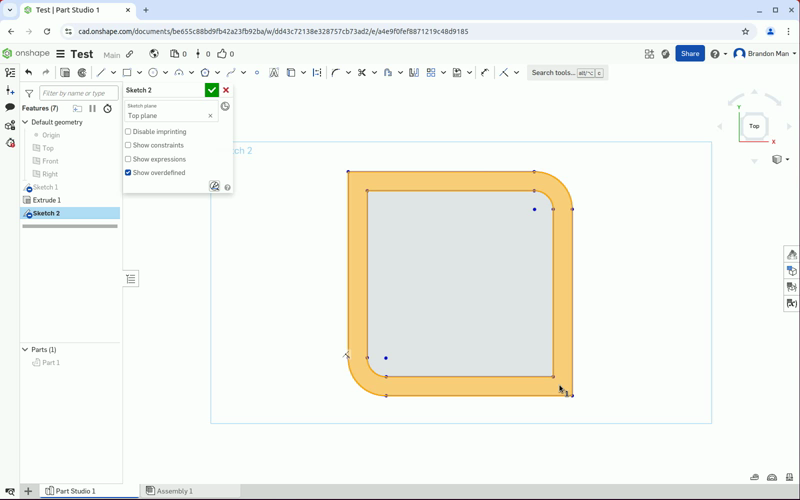
mouse_move(73, 352)
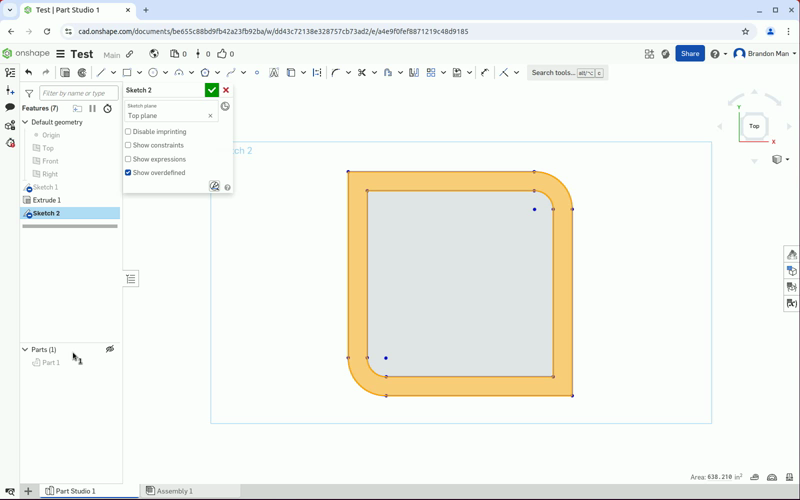
key(shift+y)
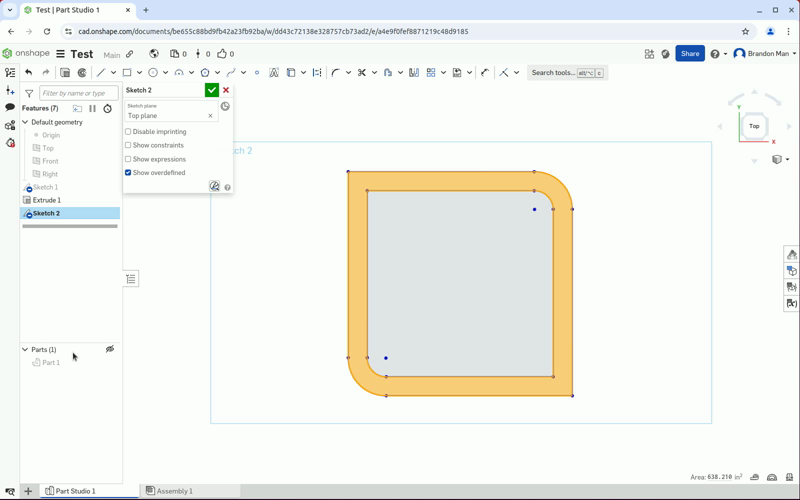
key(shift+e)
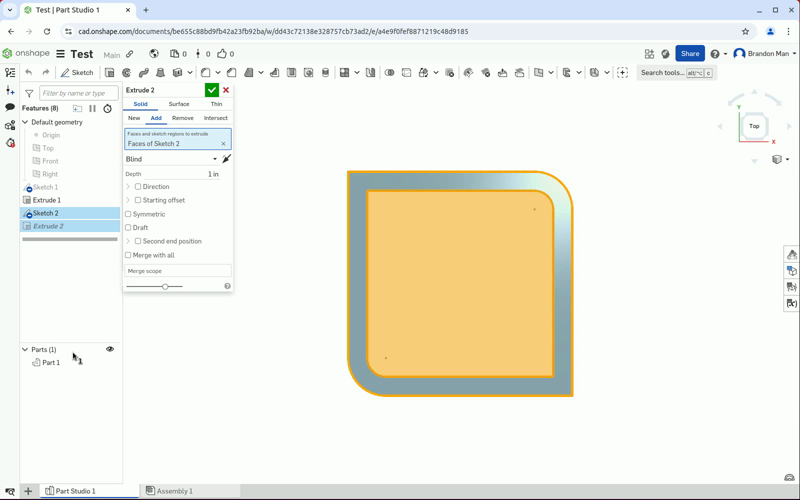
mouse_move(143, 106)
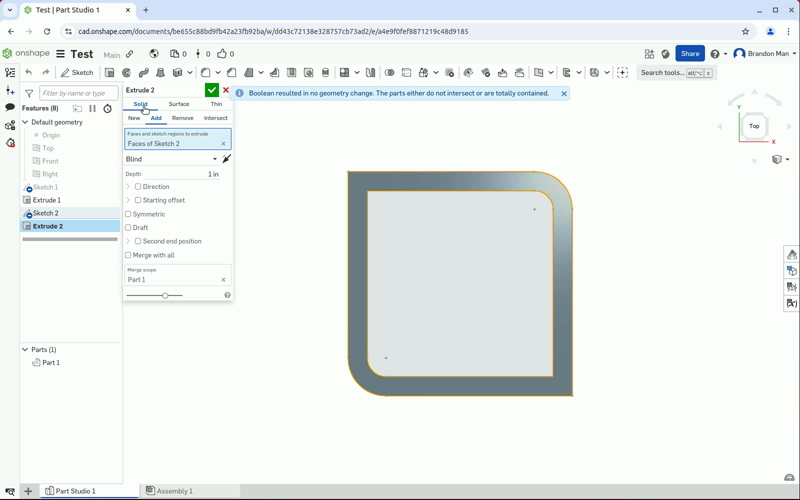
click(143, 106)
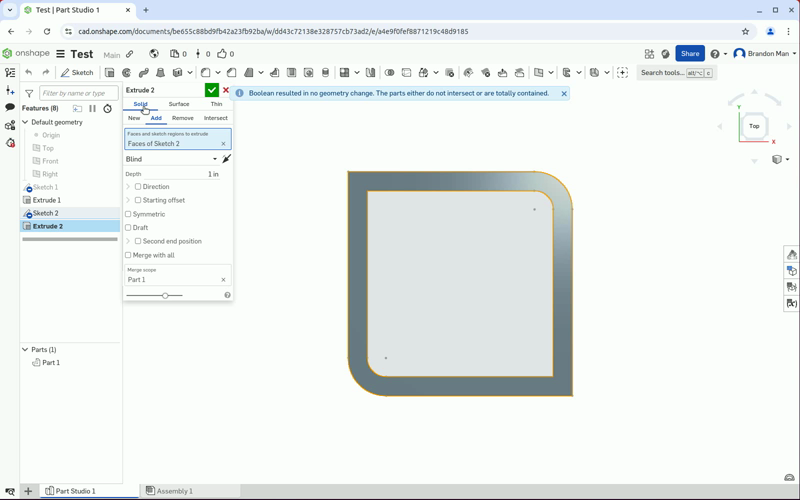
mouse_move(137, 120)
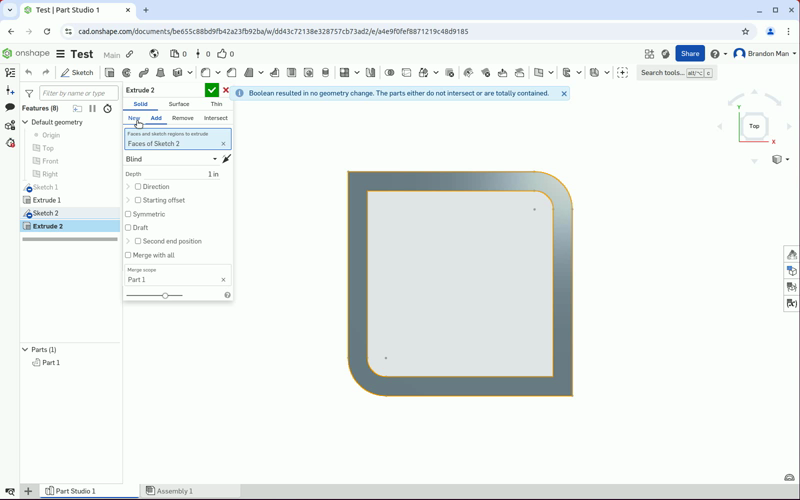
click(137, 120)
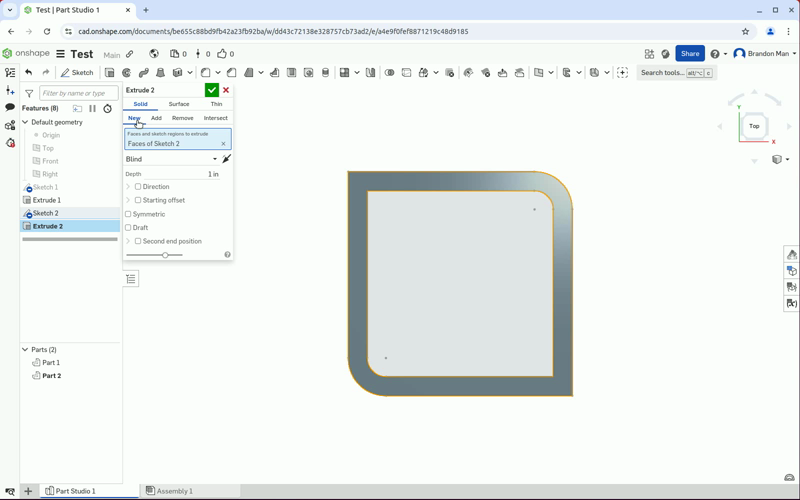
key(tab, 4)
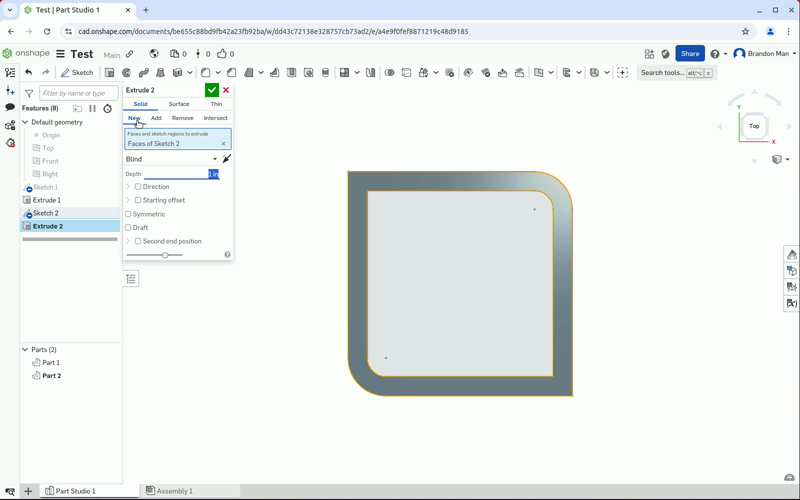
text(7.703)
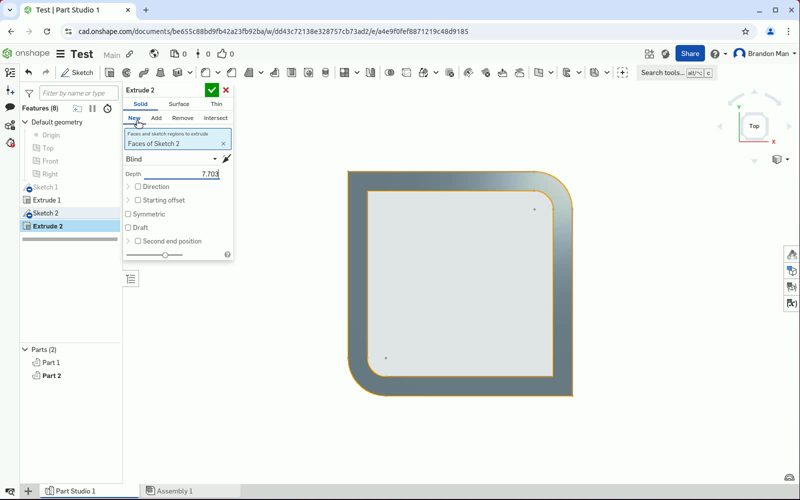
key(enter)
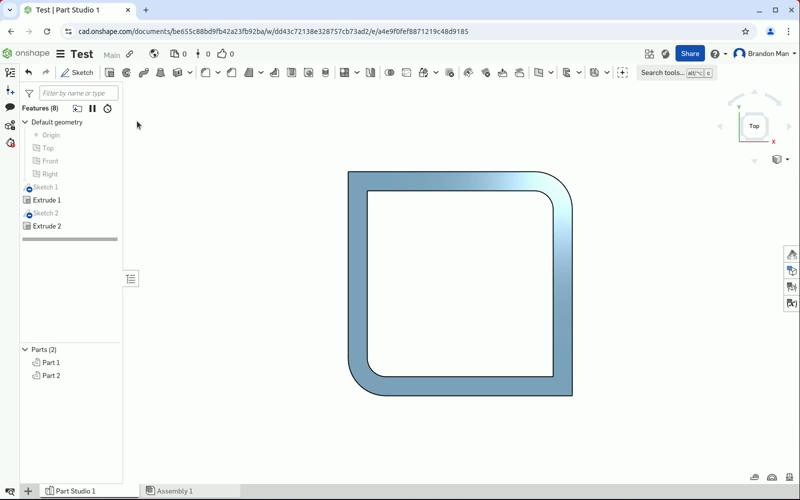
key(shift+h)
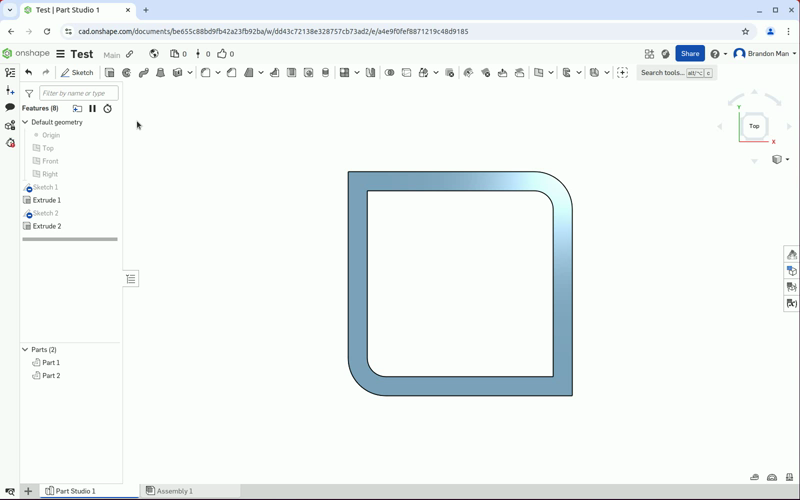
key(shift+h)
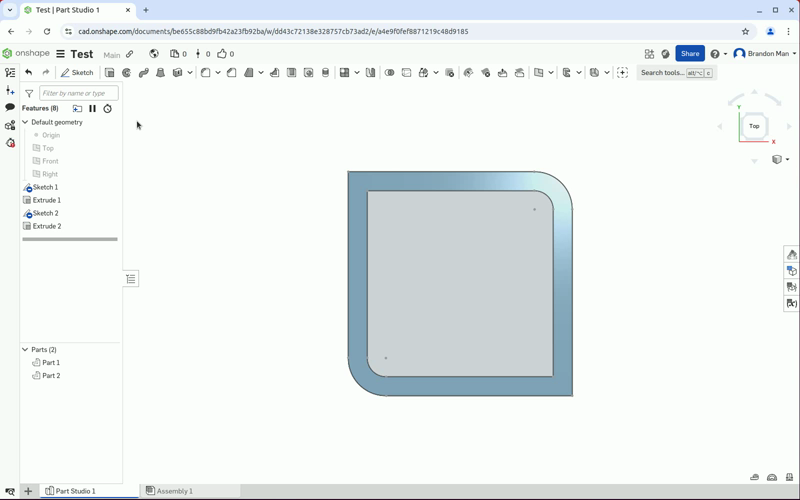
key(shift+7)
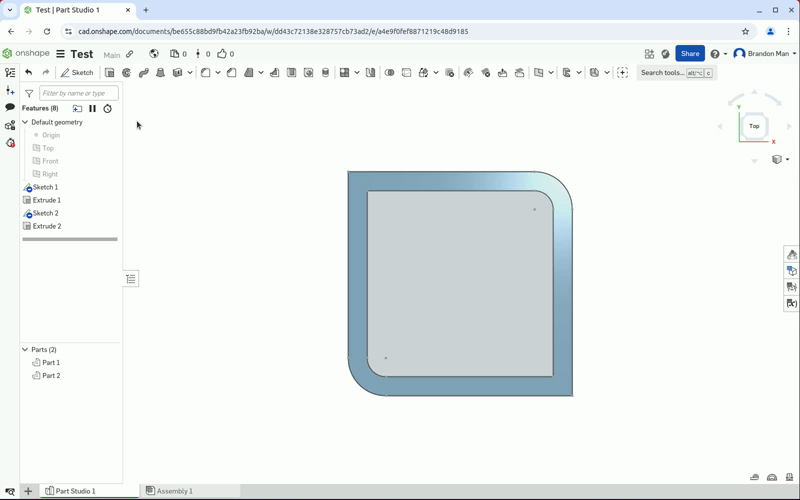
key(up, 3)
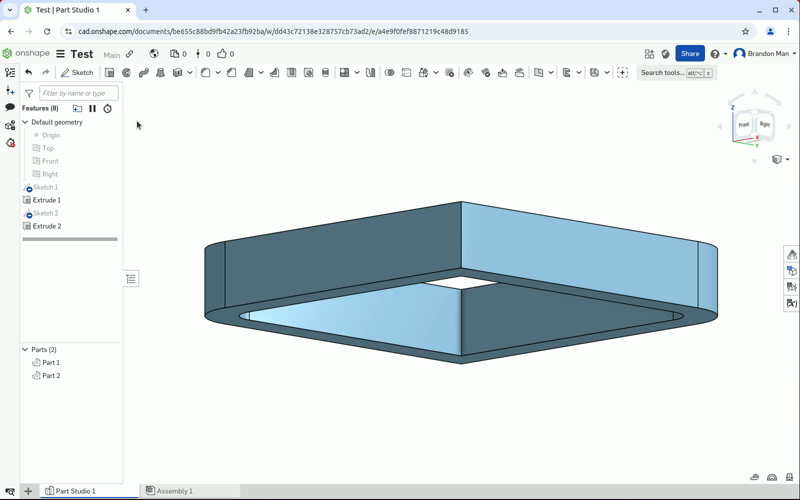
key(left, 3)
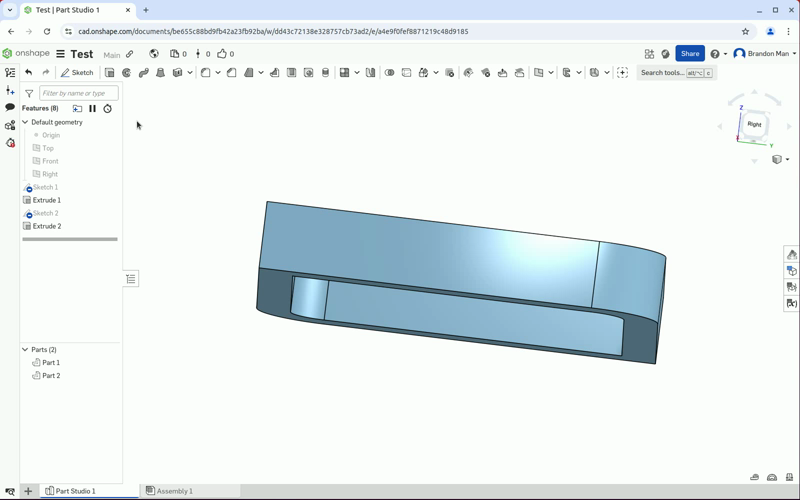
key(right, 3)
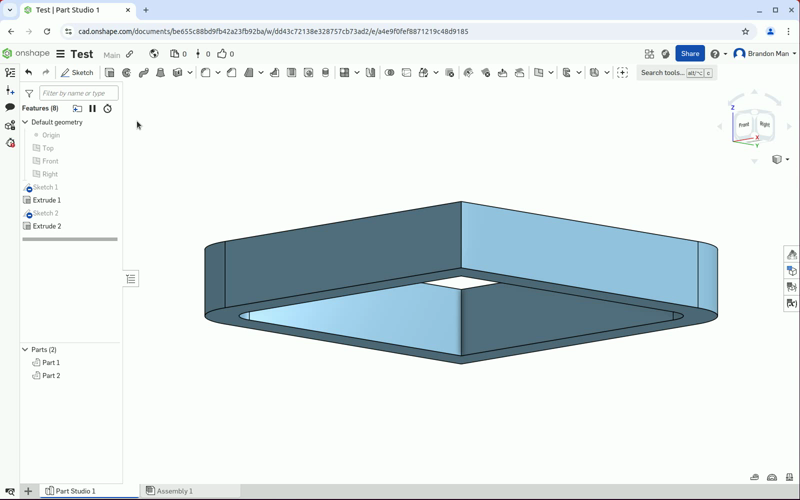
key(down, 3)
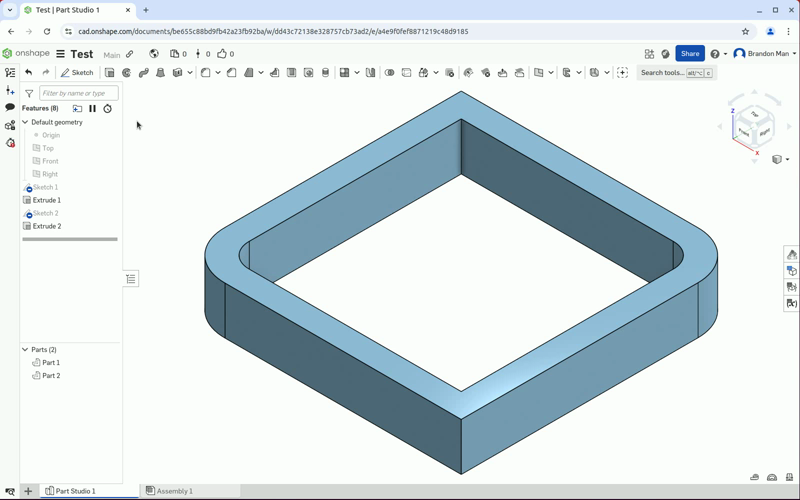
mouse_move(73, 189)
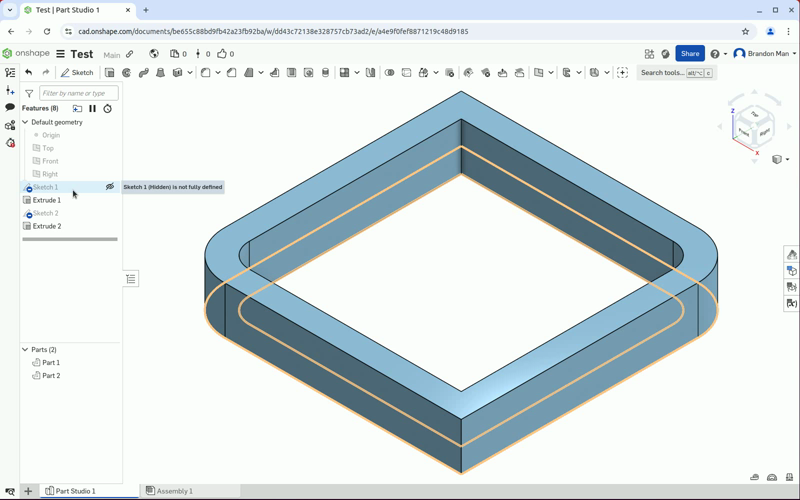
click(73, 189)